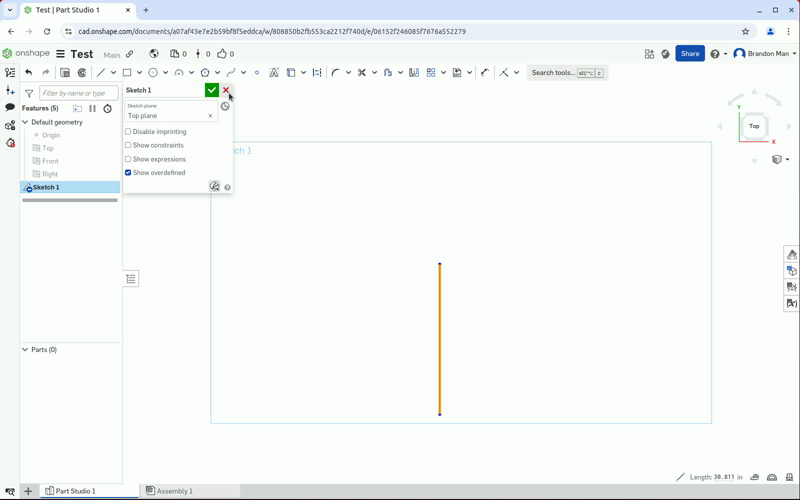
key(shift+h)
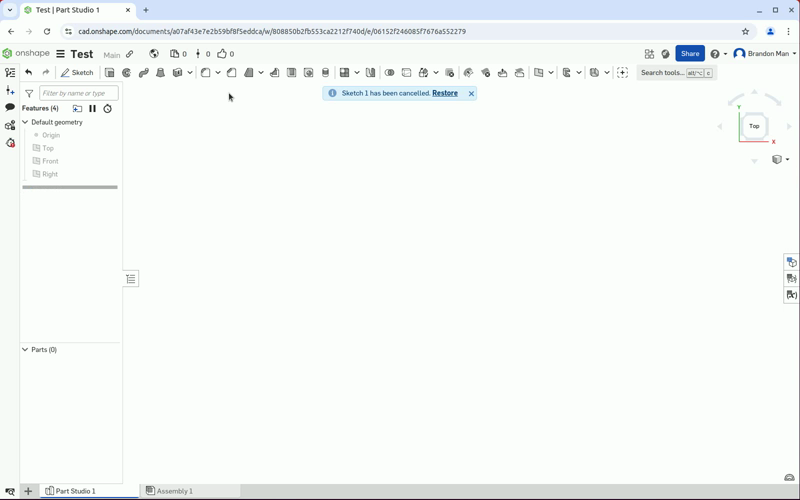
mouse_move(73, 352)
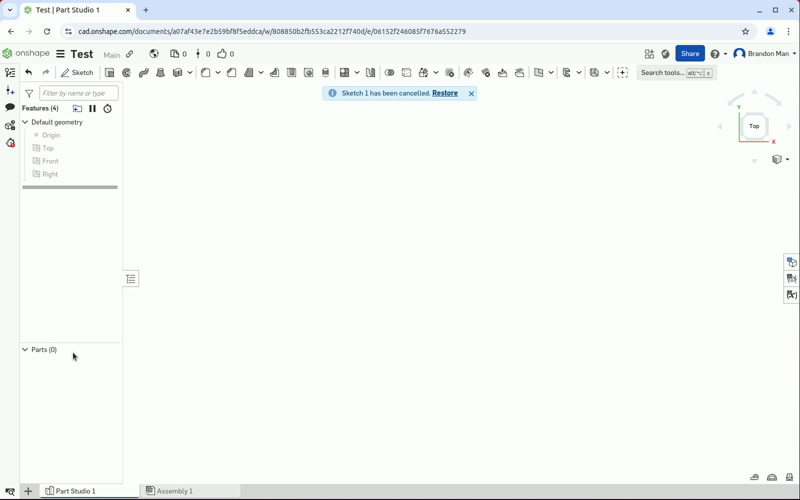
key(y)
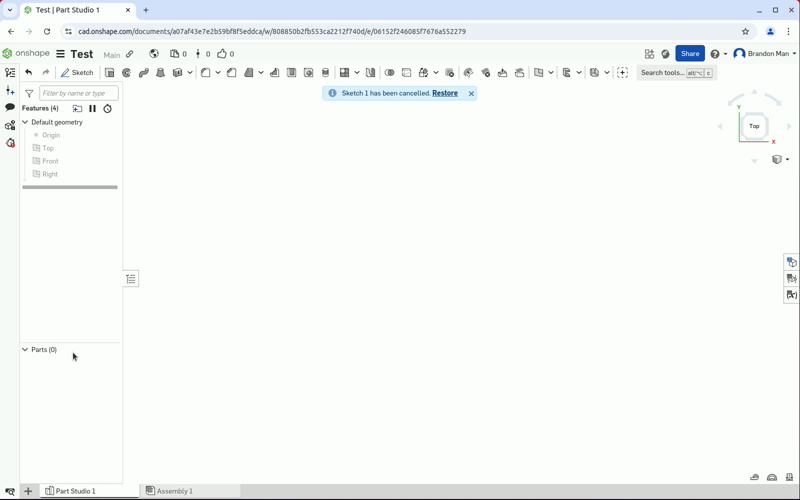
key(shift+p)
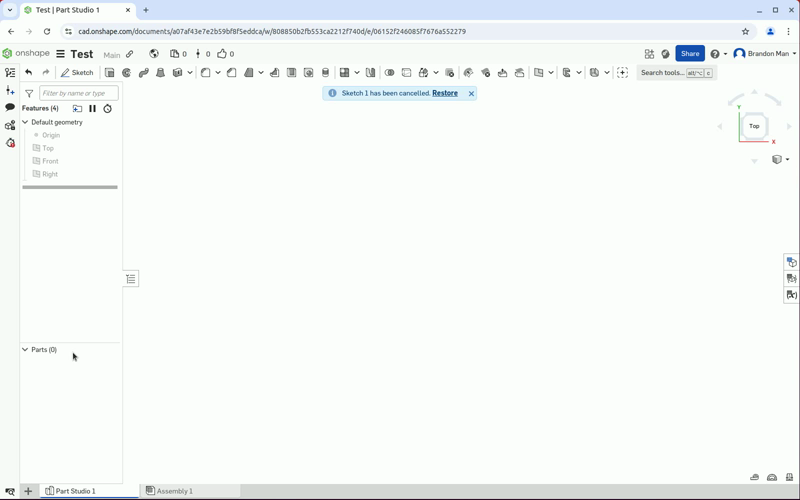
key(space)
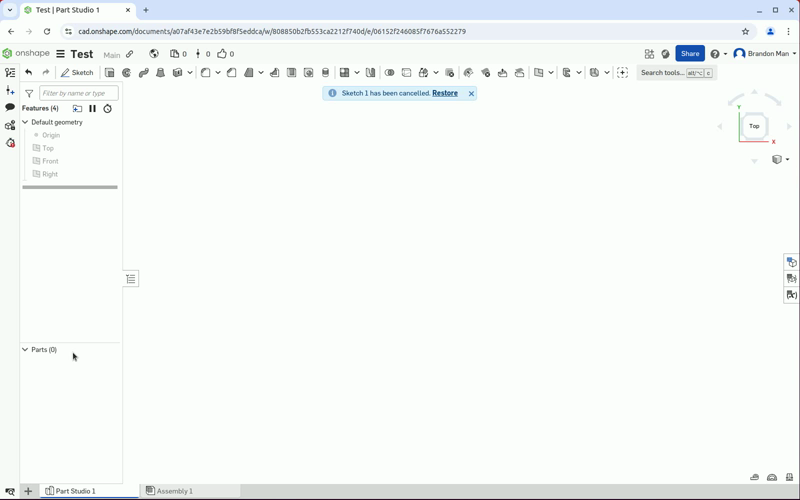
key_down(shift)
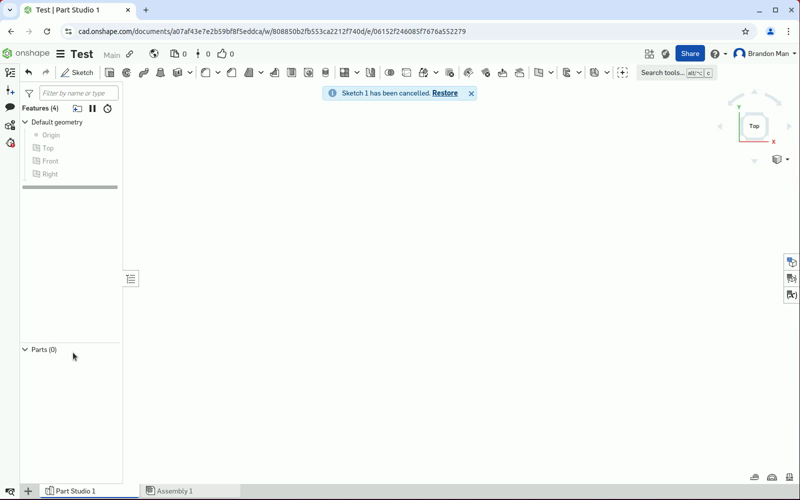
key(up)
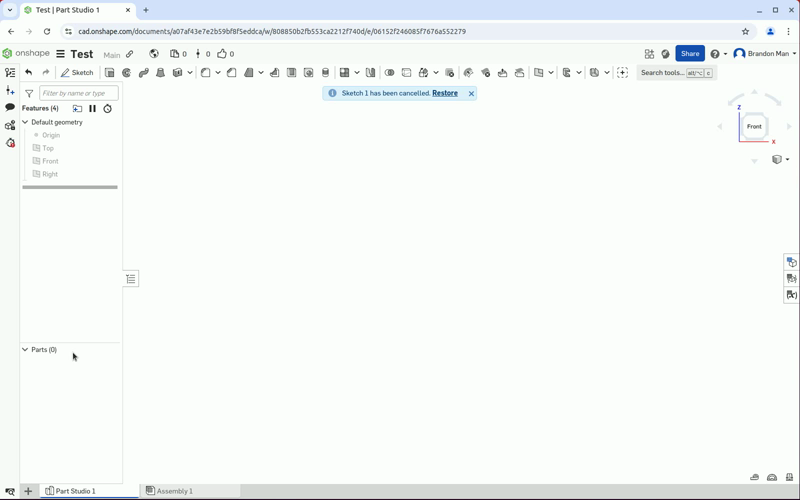
key_up(shift)
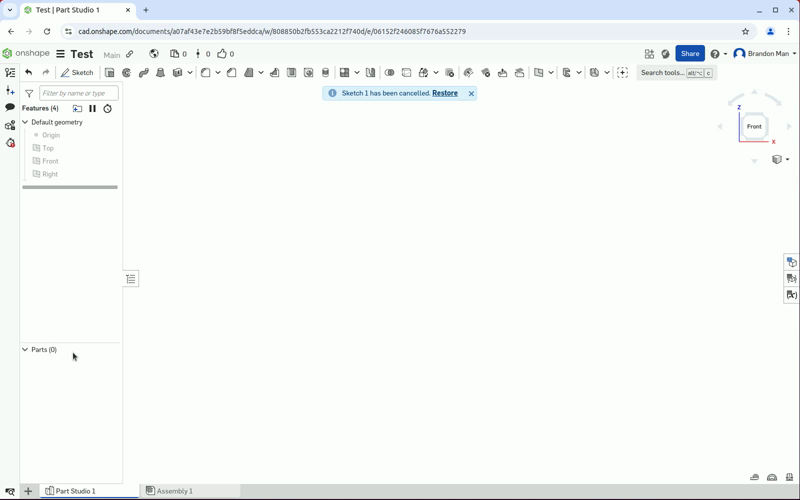
mouse_move(73, 352)
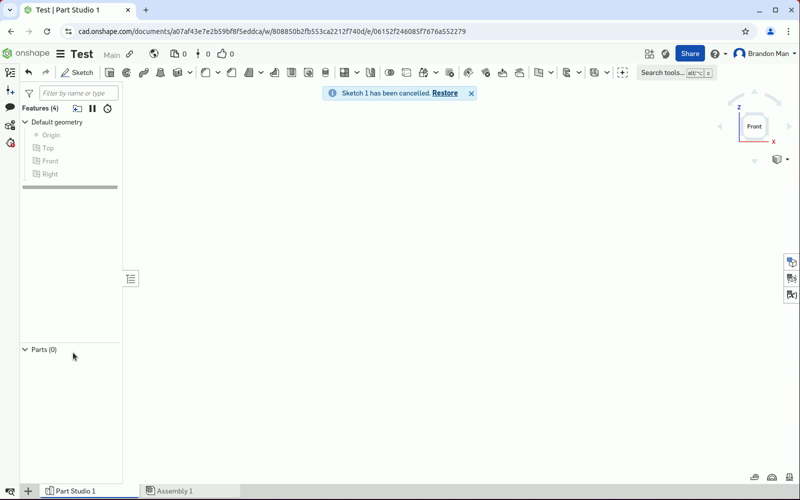
key(shift+y)
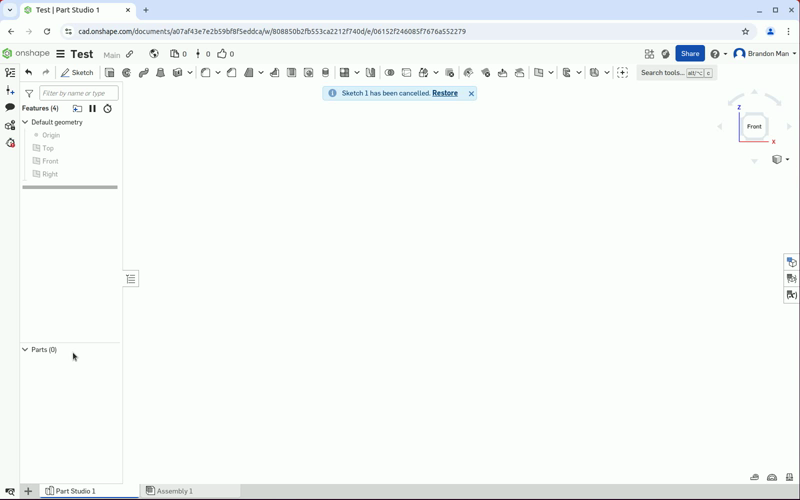
key(shift+s)
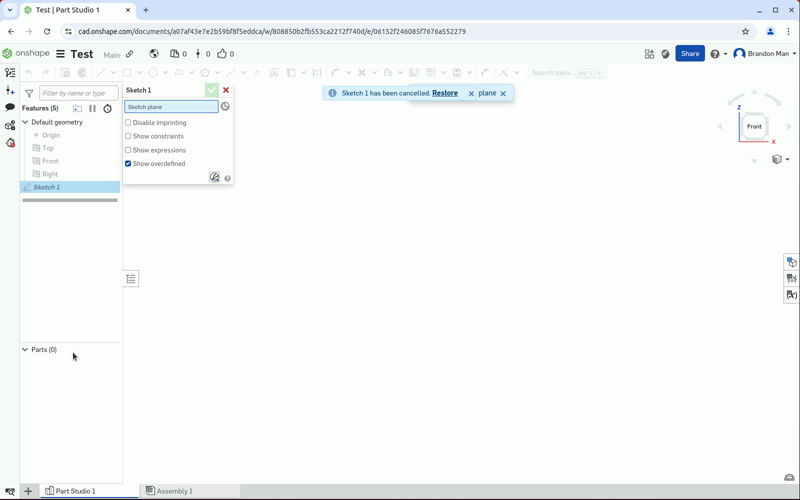
mouse_move(73, 163)
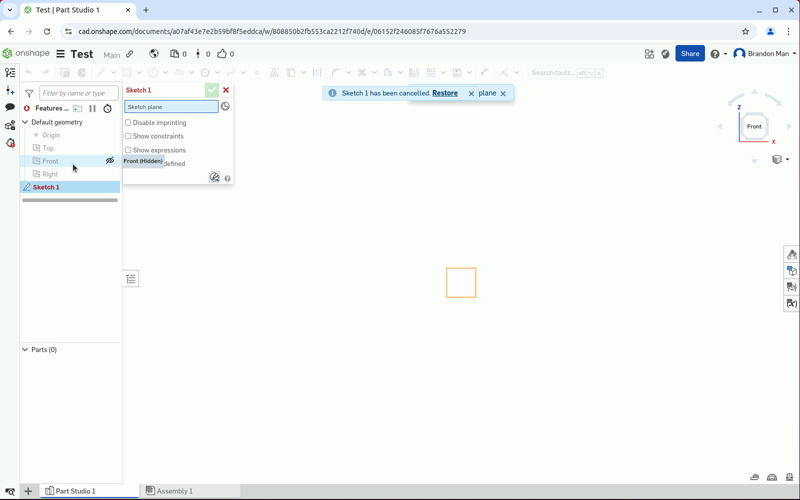
click(73, 163)
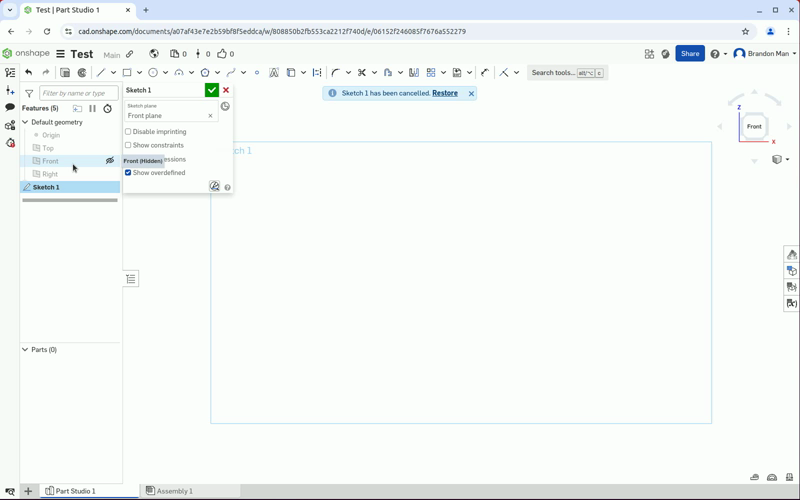
mouse_move(73, 352)
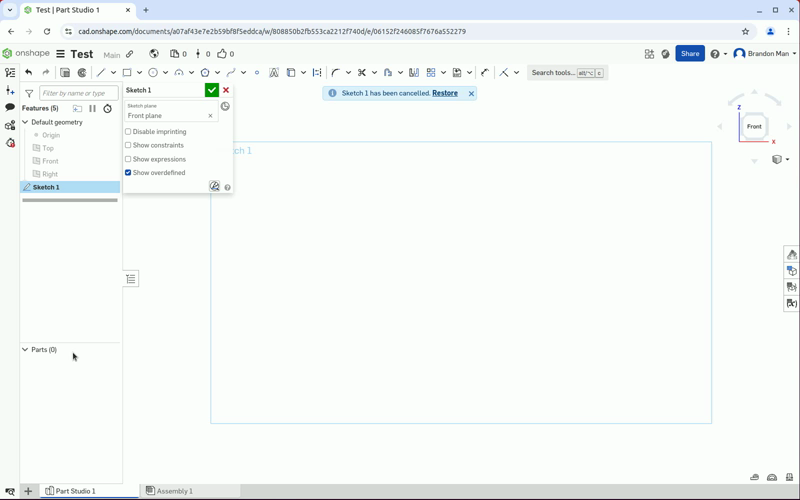
key(y)
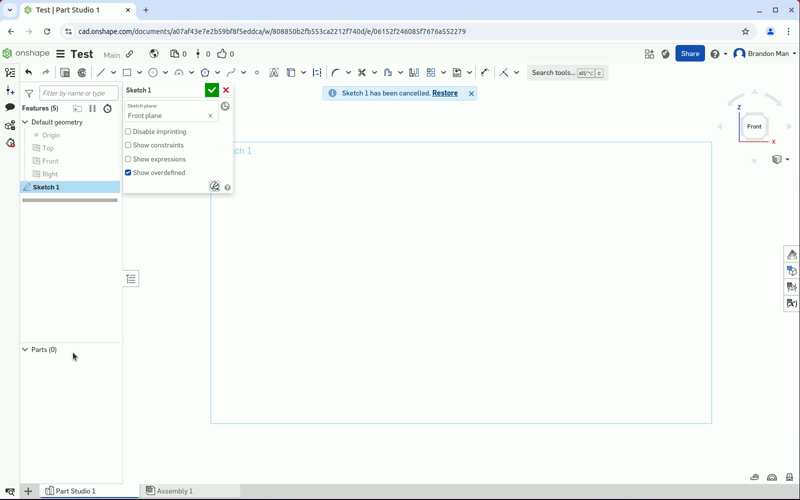
key(l)
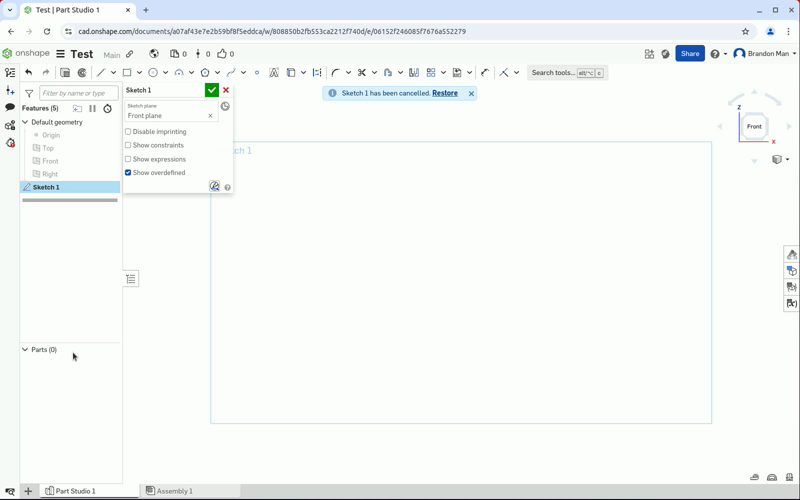
key_down(shift)
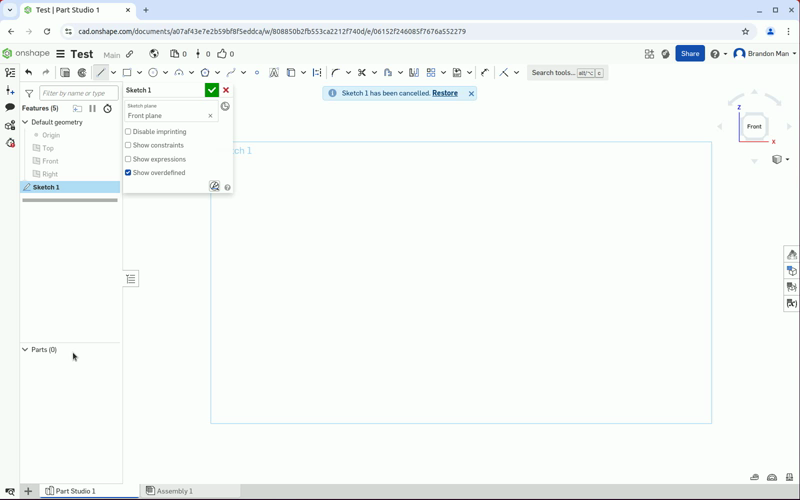
mouse_move(363, 251)
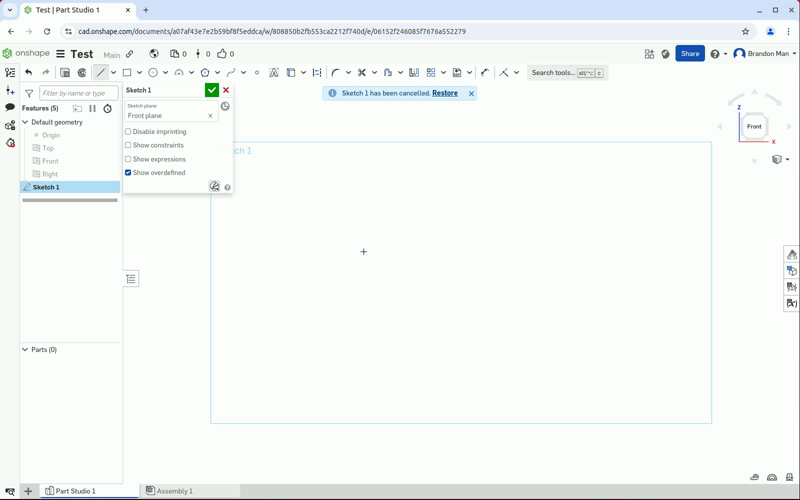
click(363, 251)
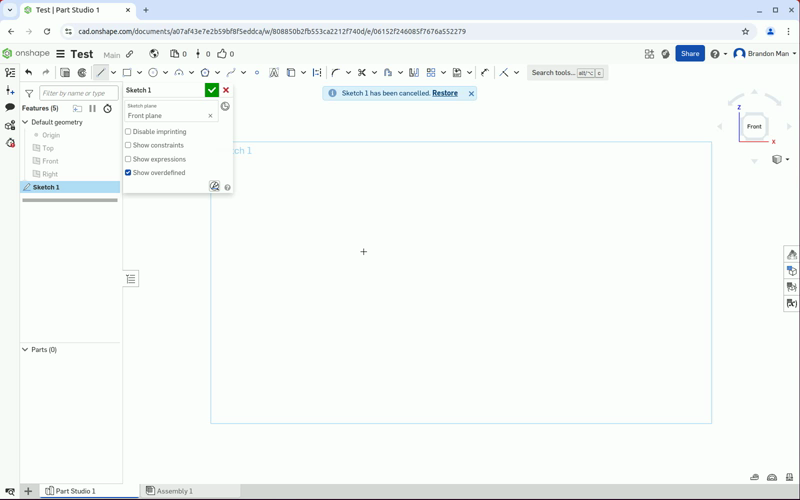
key_up(shift)
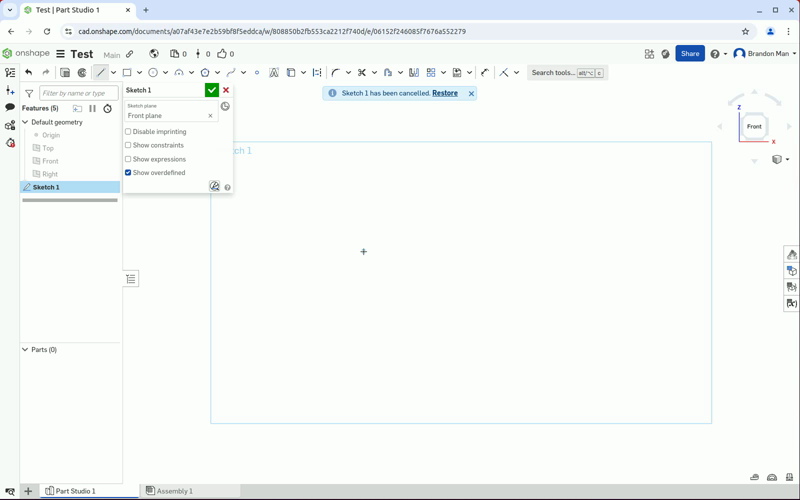
key_down(shift)
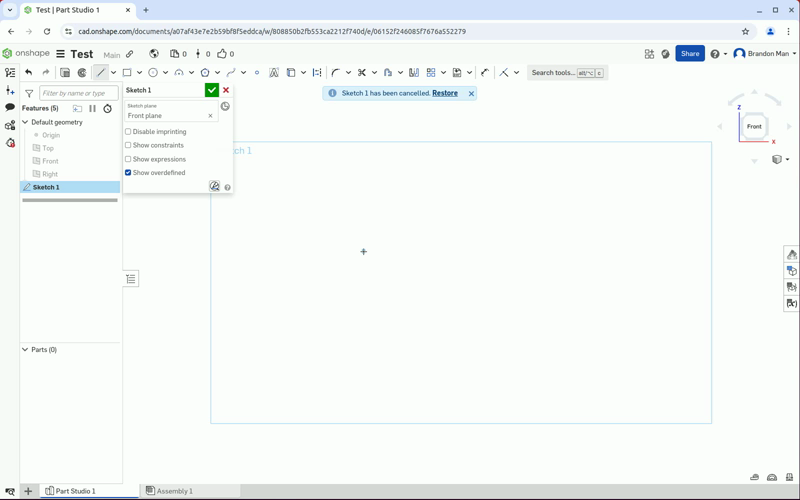
mouse_move(393, 251)
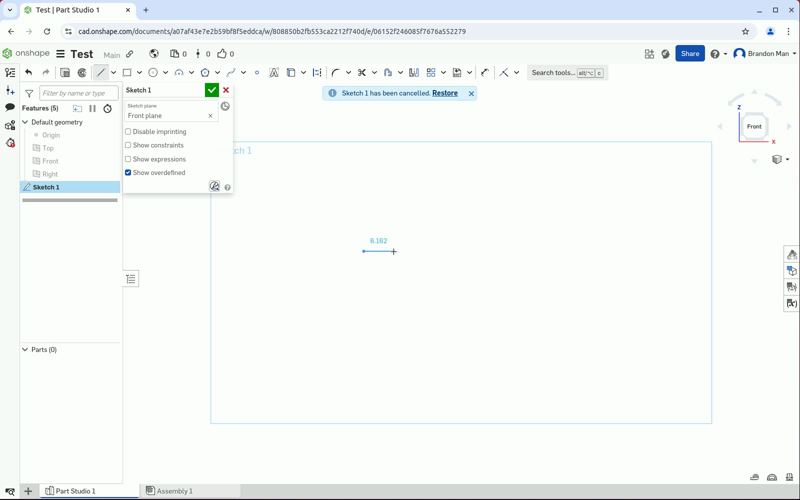
mouse_move(391, 251)
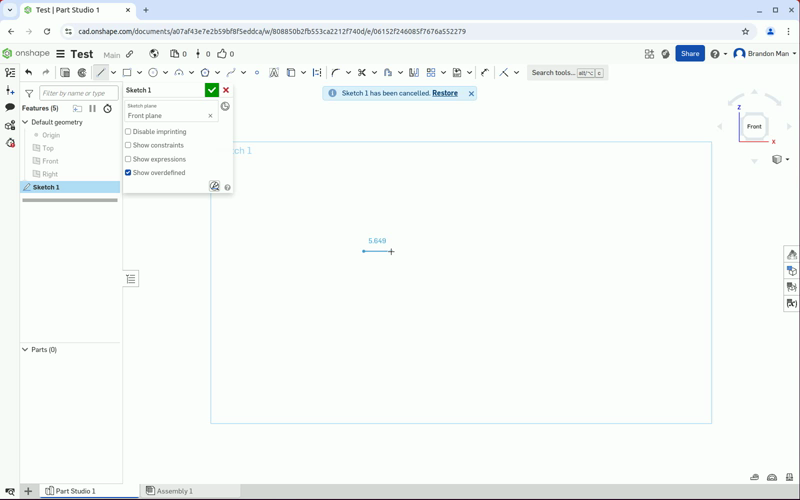
click(391, 251)
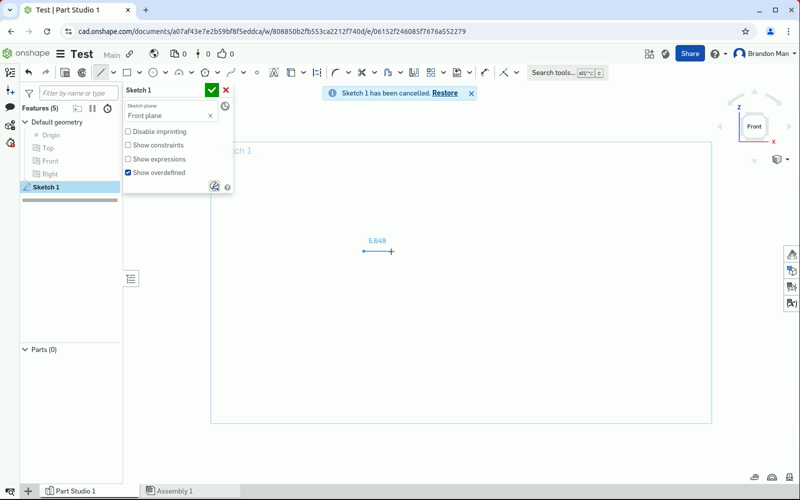
key_up(shift)
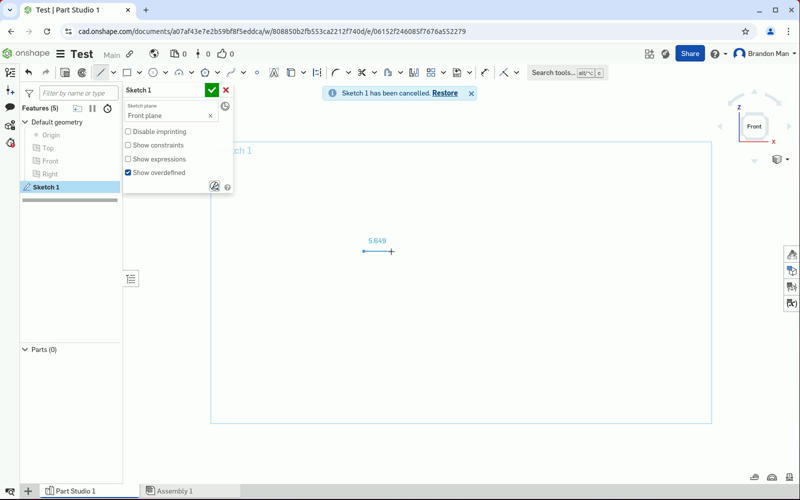
key_down(shift)
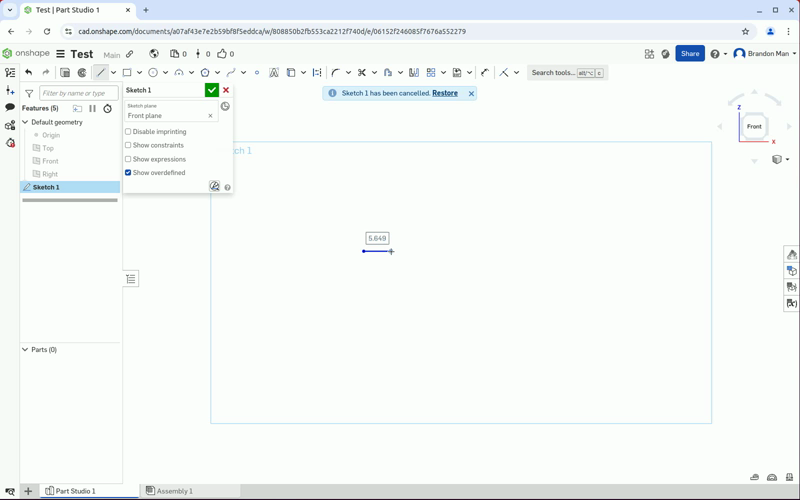
mouse_move(421, 251)
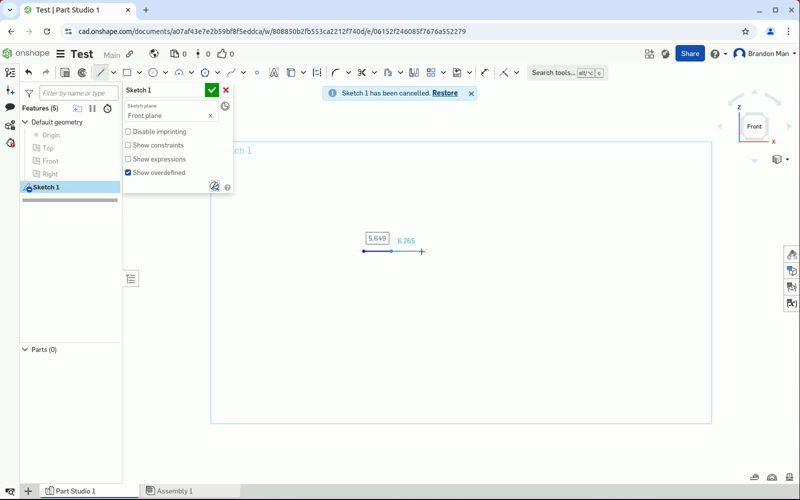
mouse_move(391, 223)
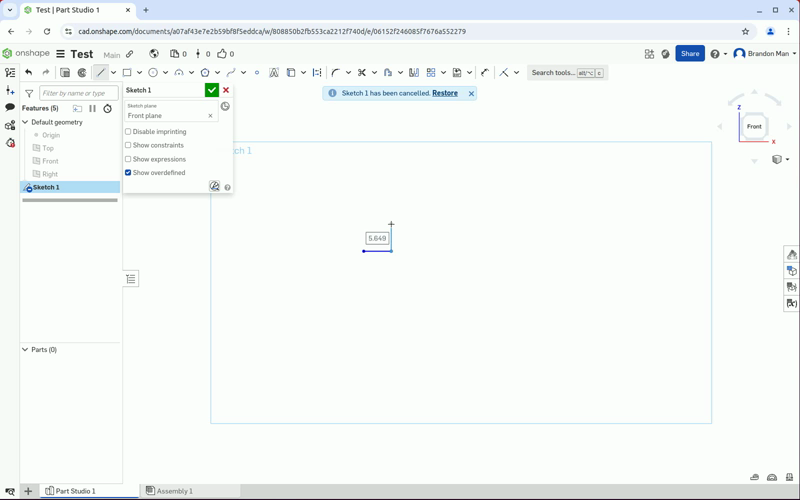
click(391, 223)
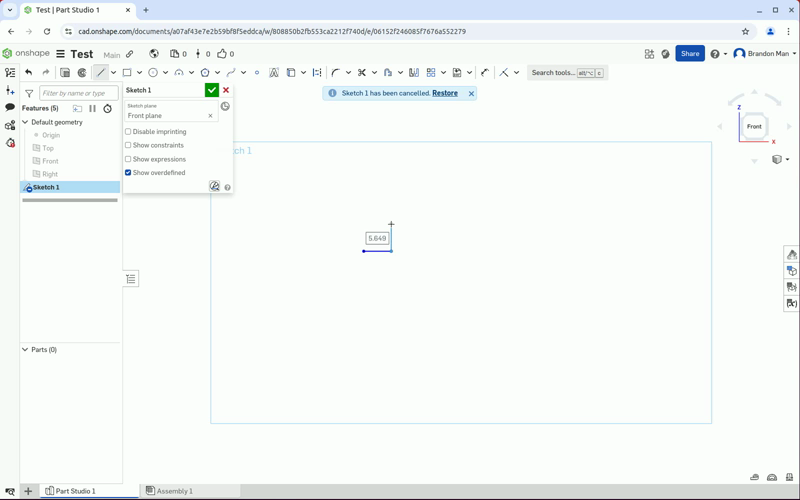
key_up(shift)
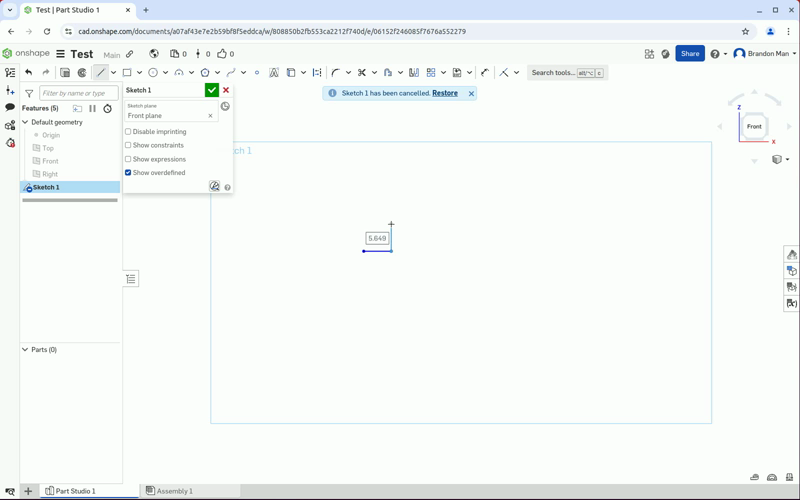
key_down(shift)
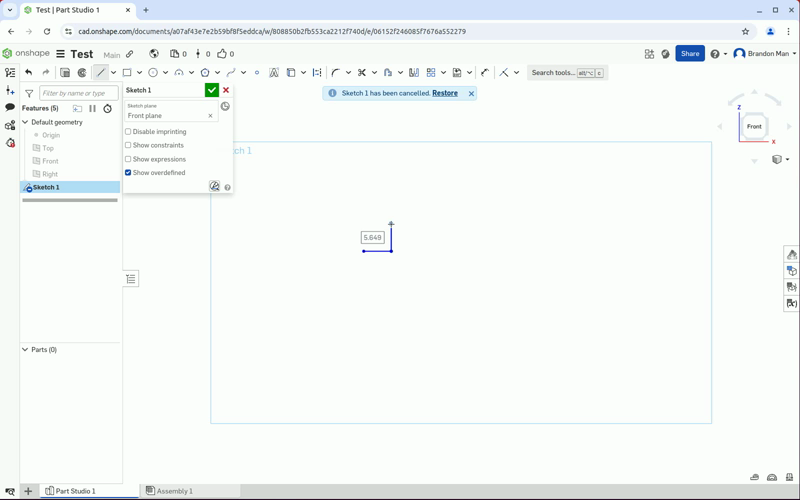
mouse_move(421, 223)
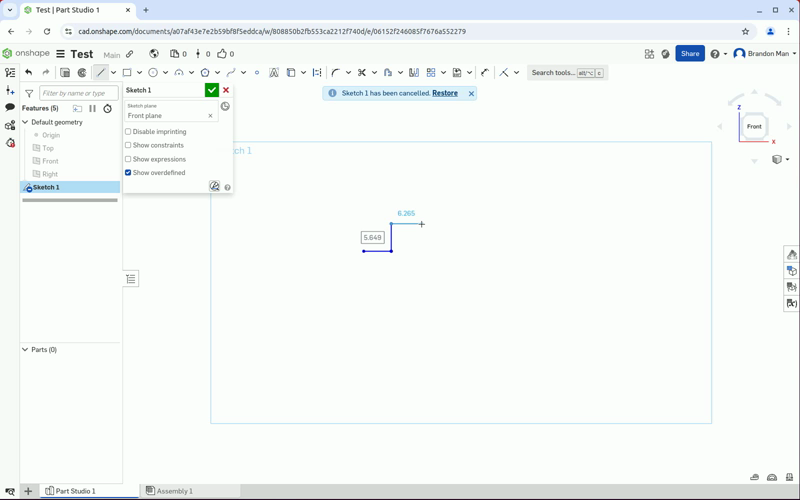
mouse_move(363, 223)
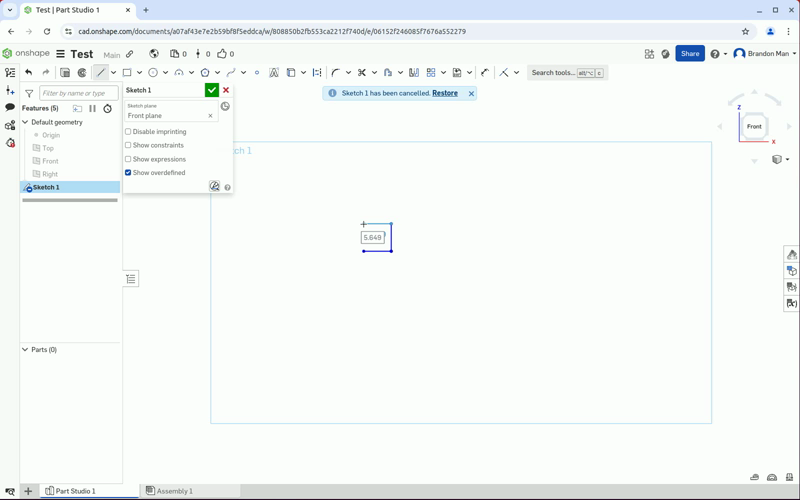
click(363, 223)
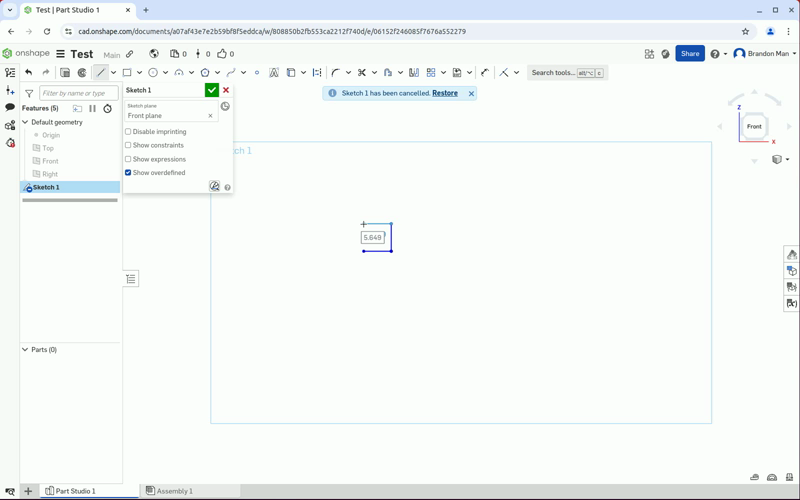
key_up(shift)
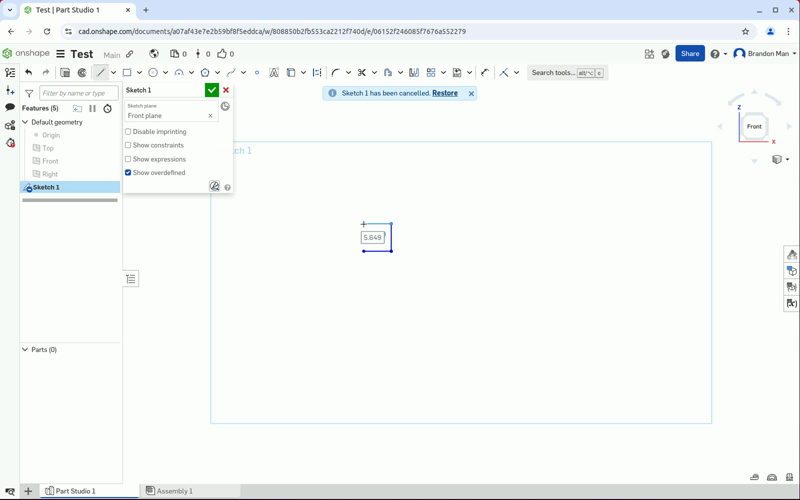
mouse_move(393, 223)
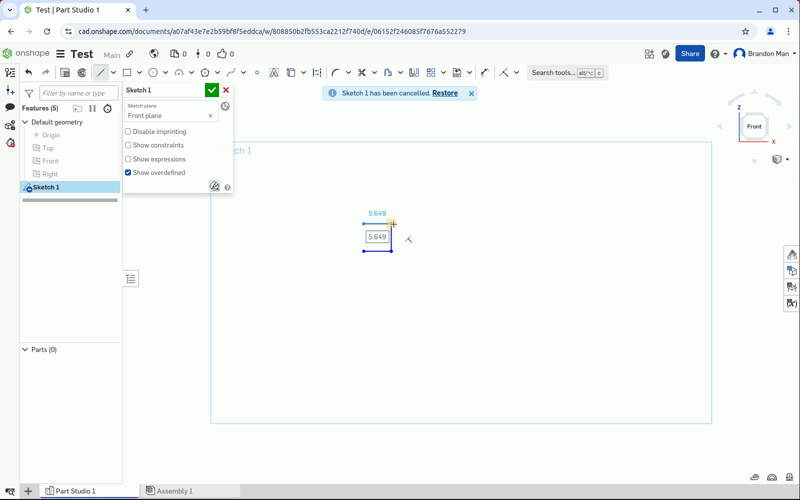
key_down(shift)
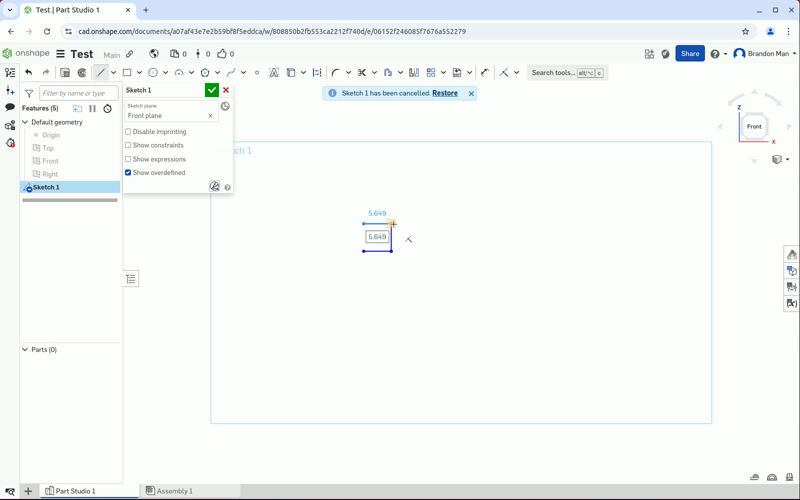
mouse_move(363, 251)
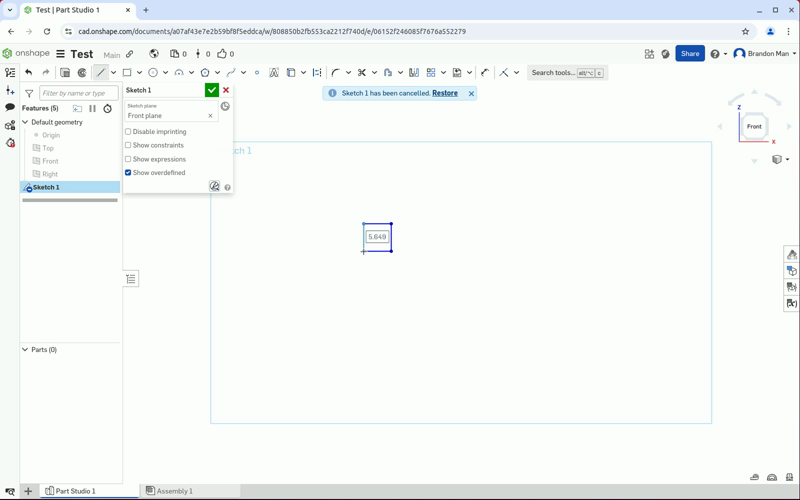
key_up(shift)
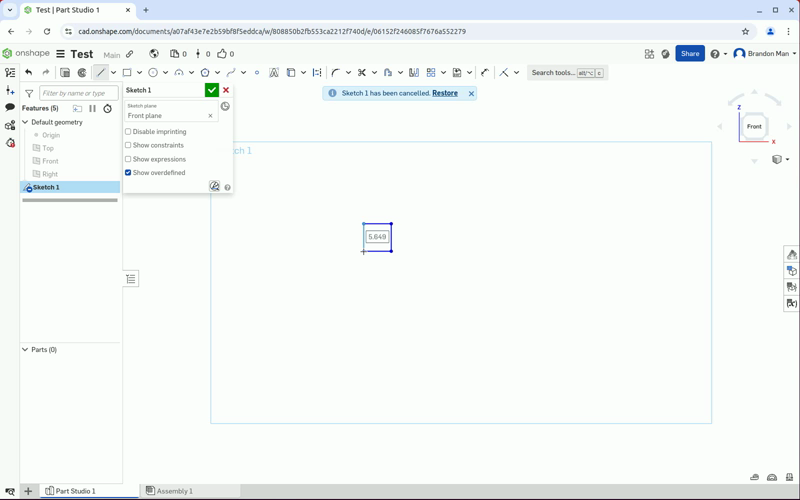
click(363, 251)
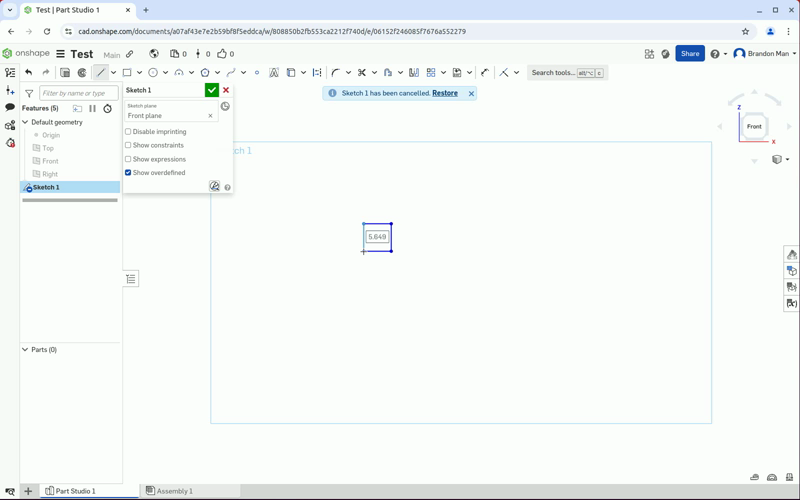
key(esc)
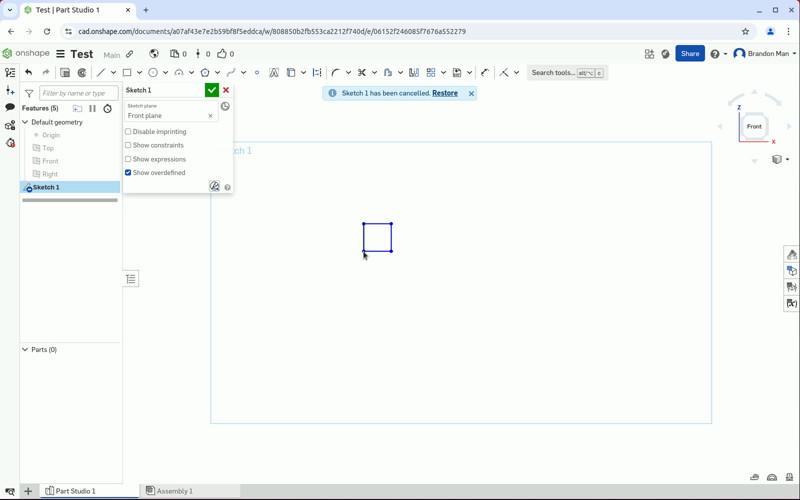
mouse_move(385, 247)
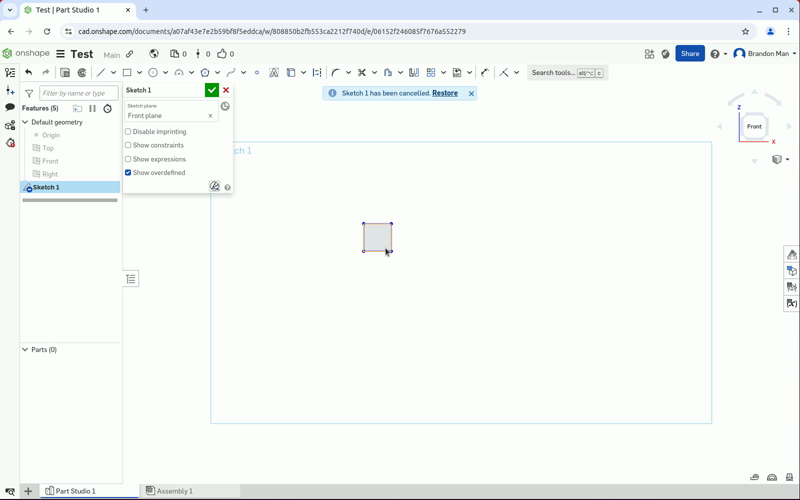
scroll(6)
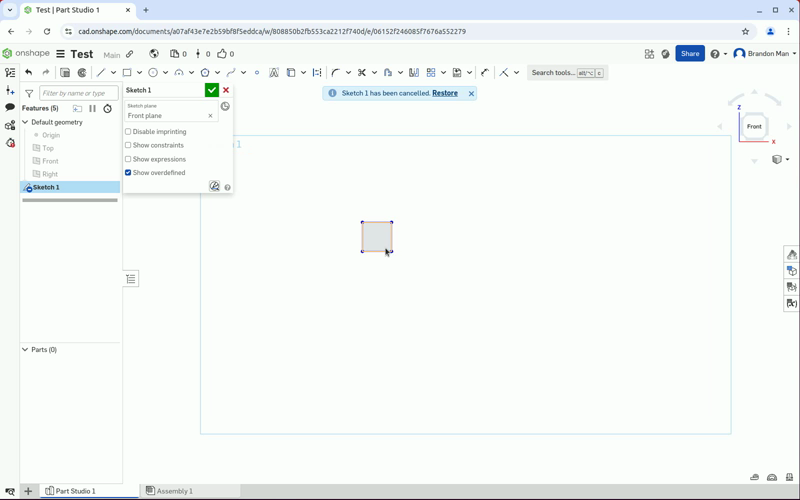
scroll(6)
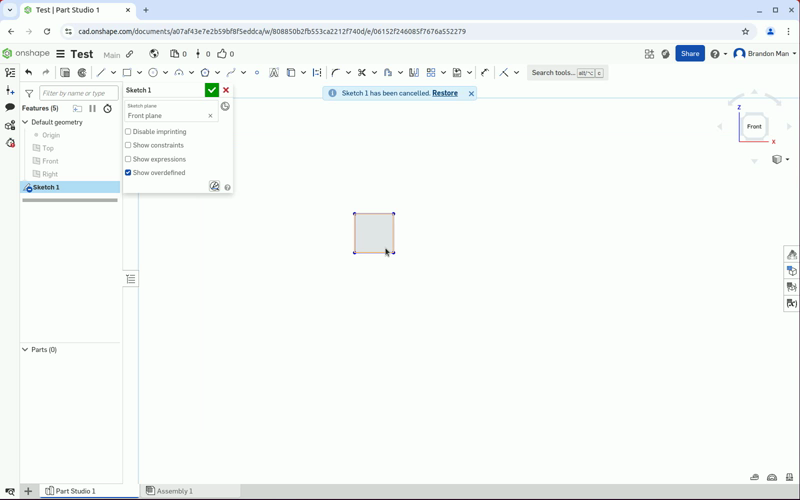
scroll(6)
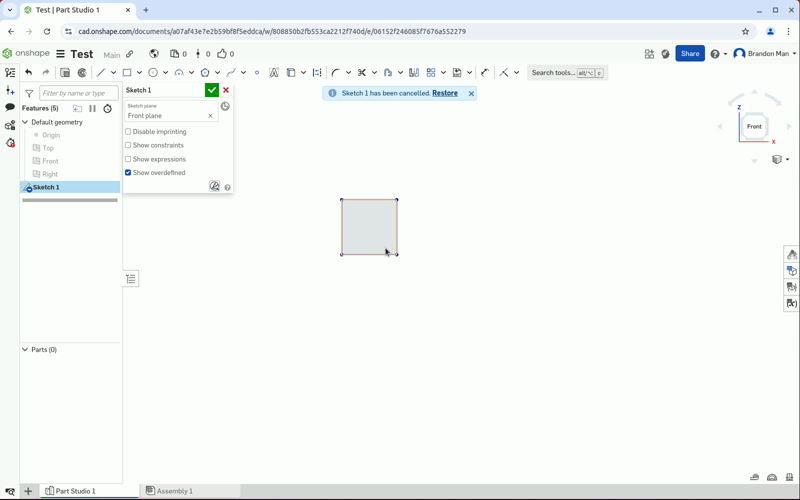
scroll(6)
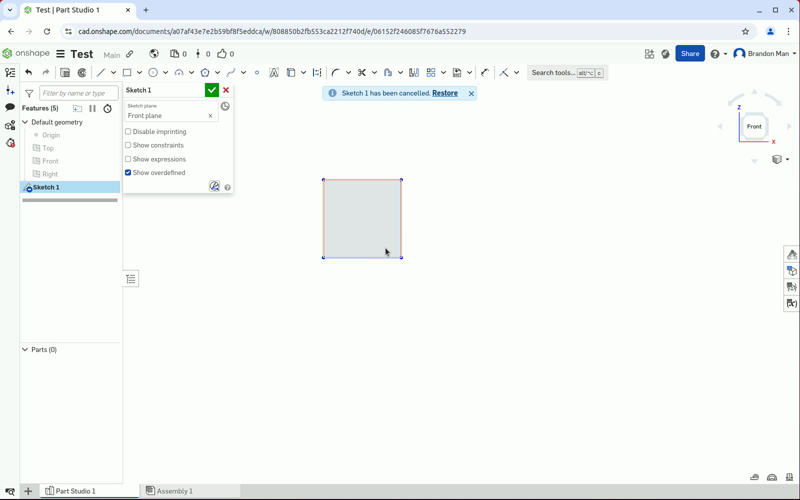
scroll(6)
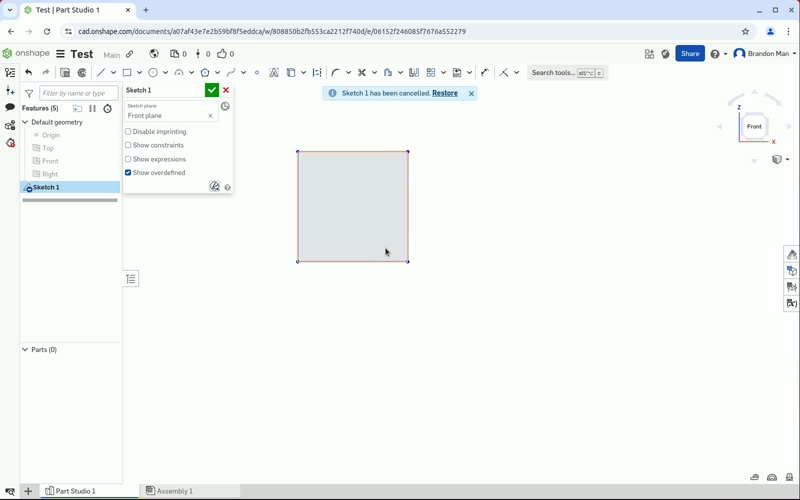
scroll(6)
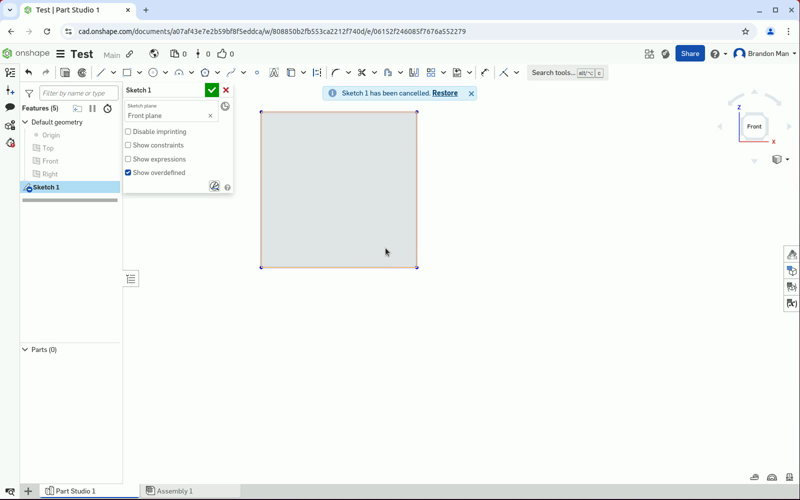
scroll(6)
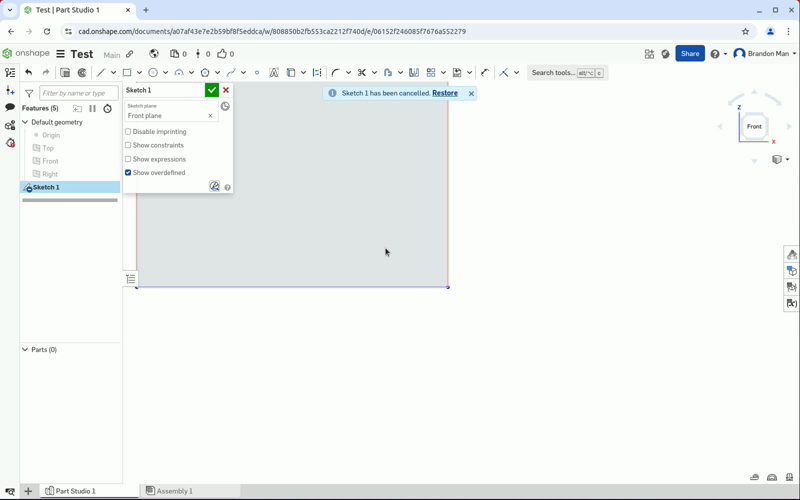
click(385, 247)
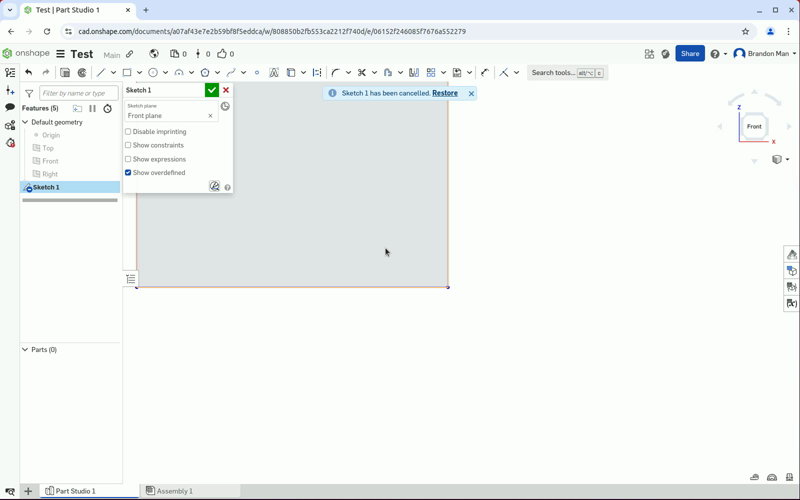
scroll(-6)
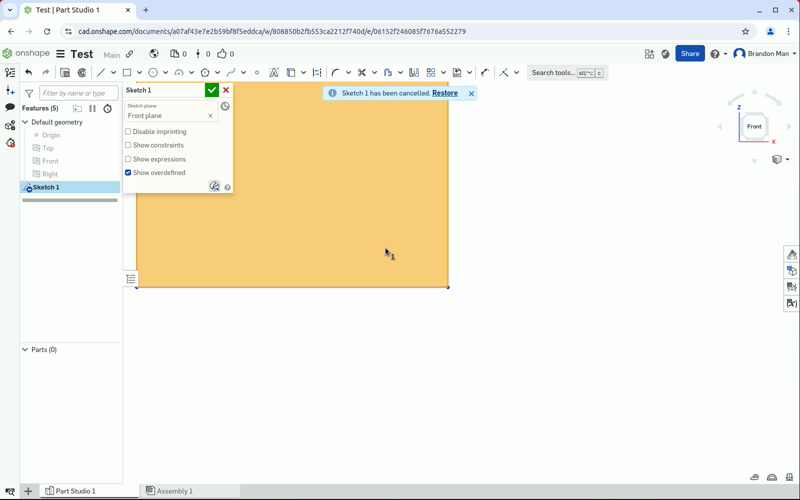
scroll(-6)
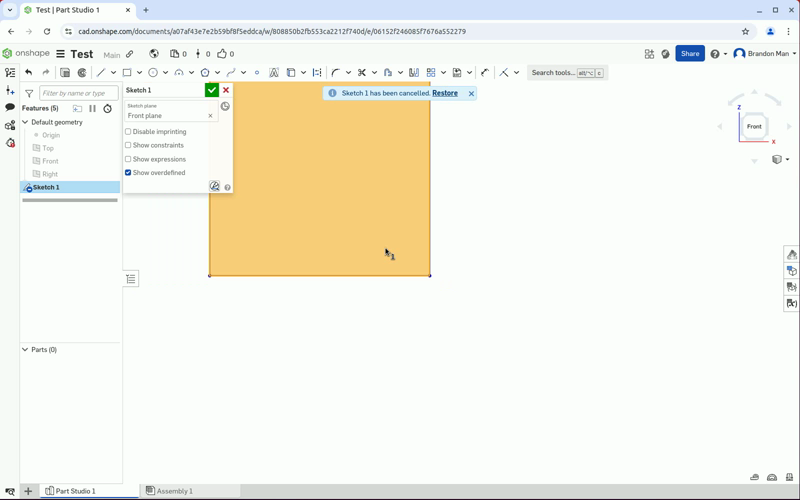
scroll(-6)
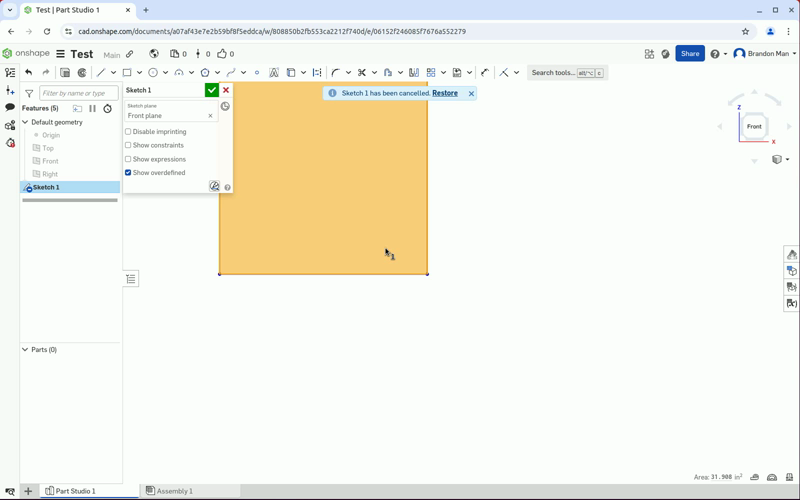
scroll(-6)
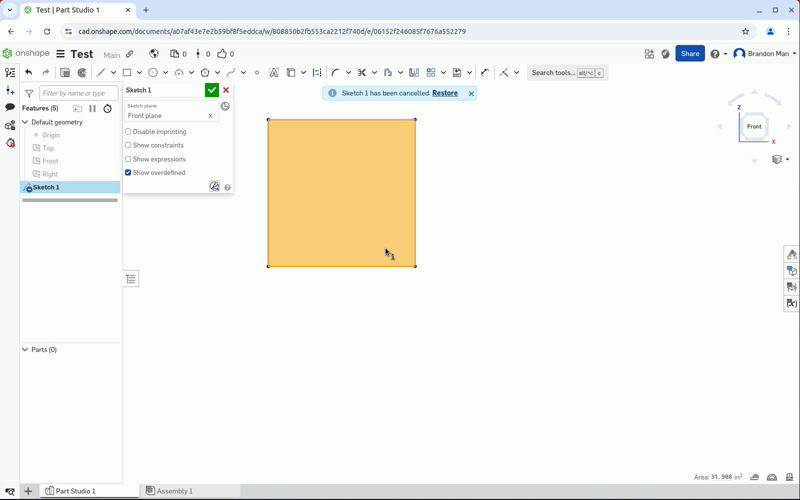
scroll(-6)
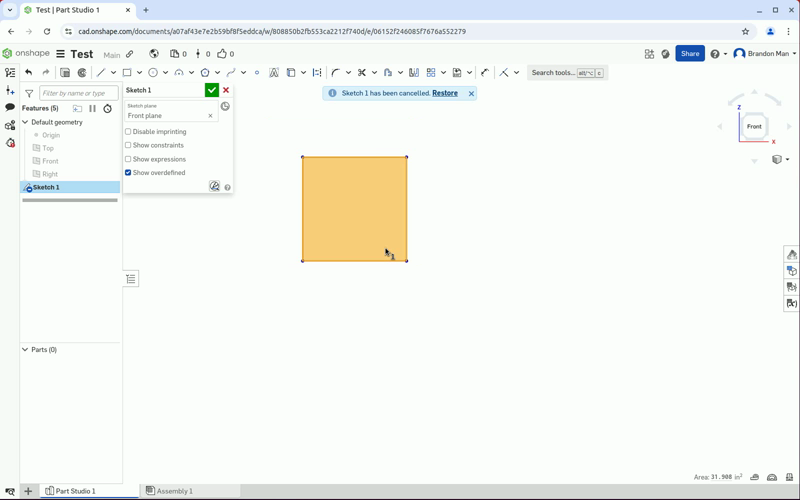
scroll(-6)
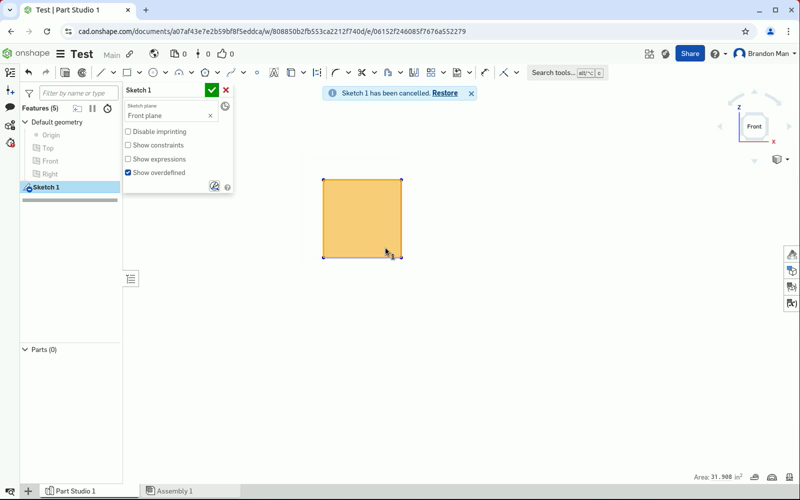
scroll(-6)
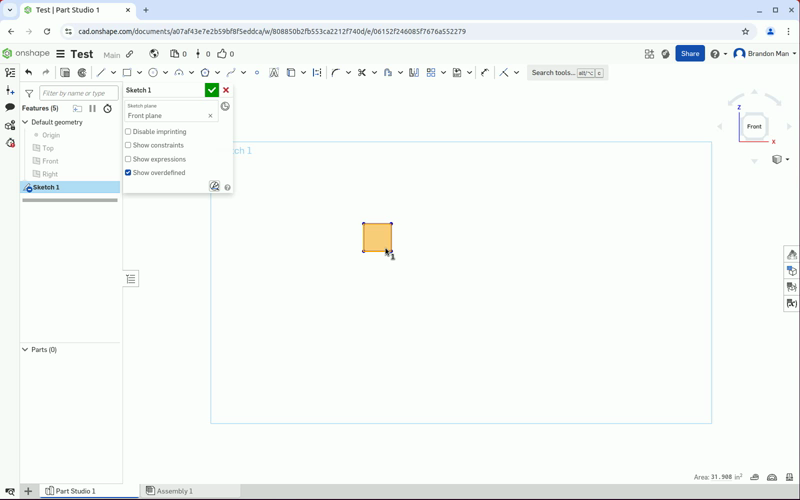
mouse_move(73, 352)
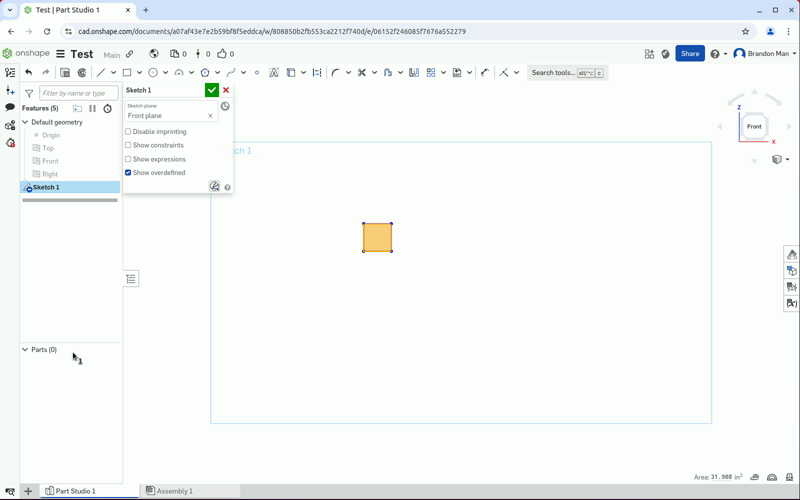
key(shift+y)
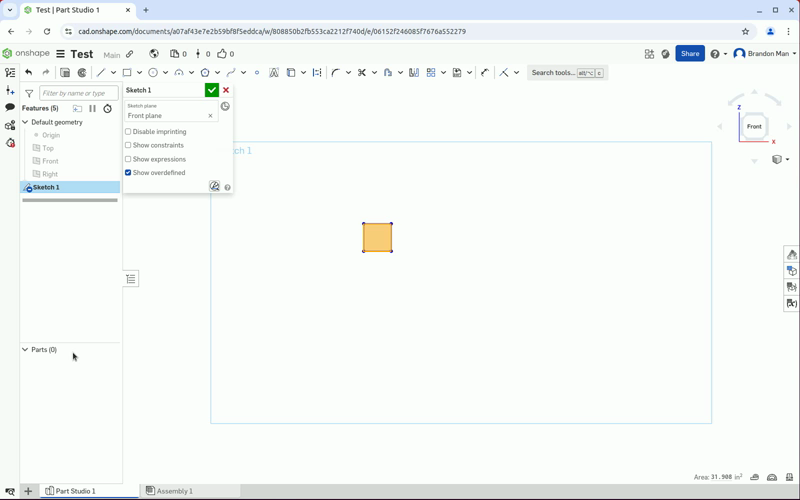
key(shift+e)
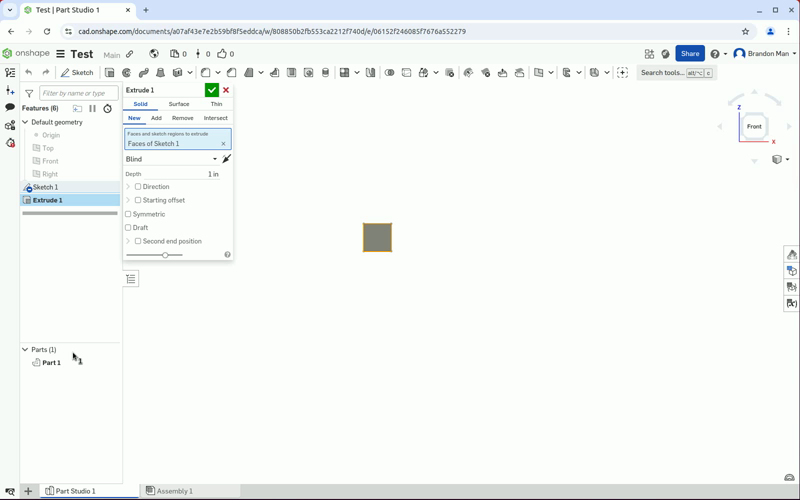
mouse_move(143, 106)
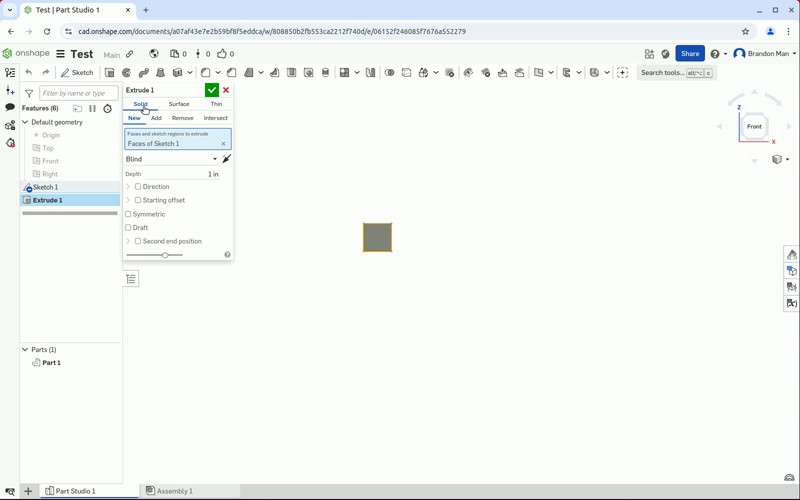
click(143, 106)
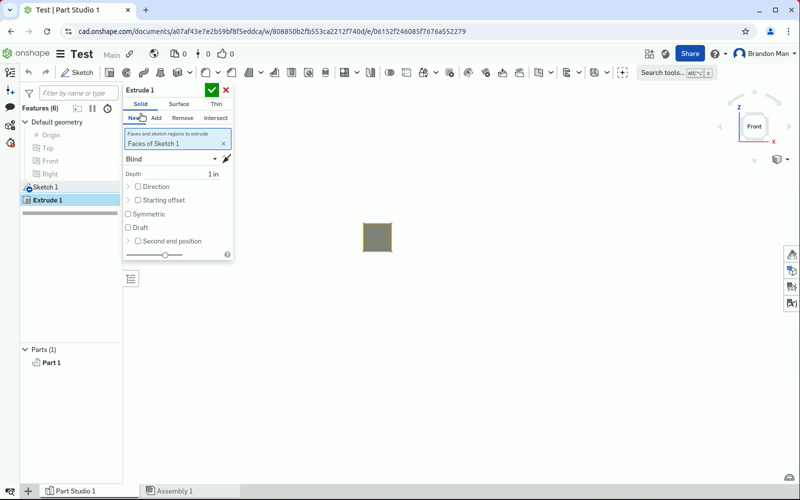
mouse_move(137, 120)
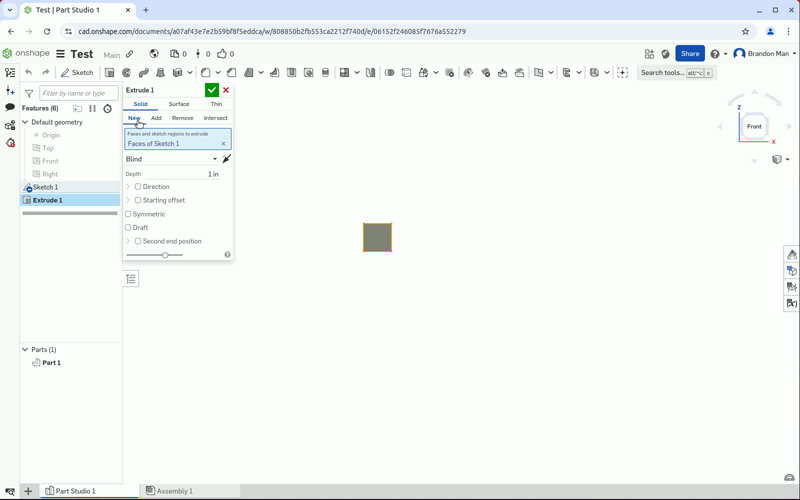
click(137, 120)
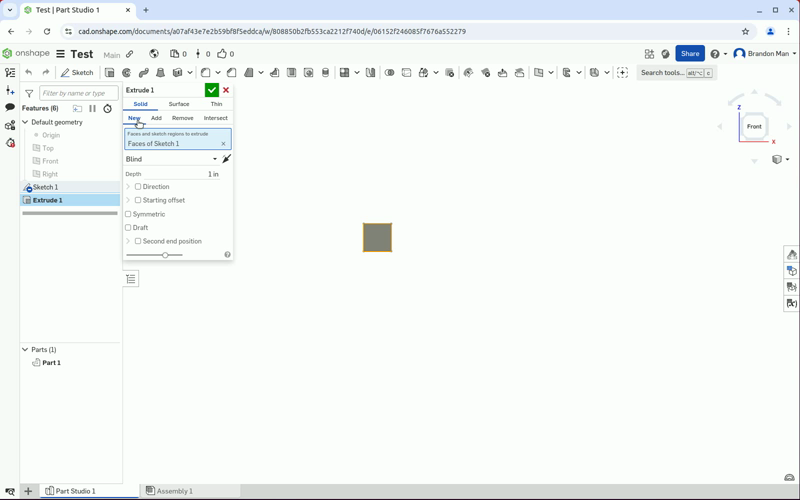
key(tab, 4)
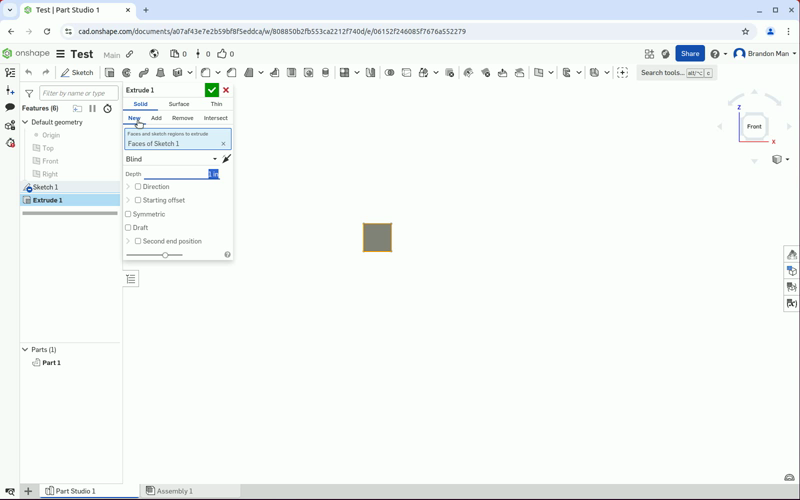
text(5.296)
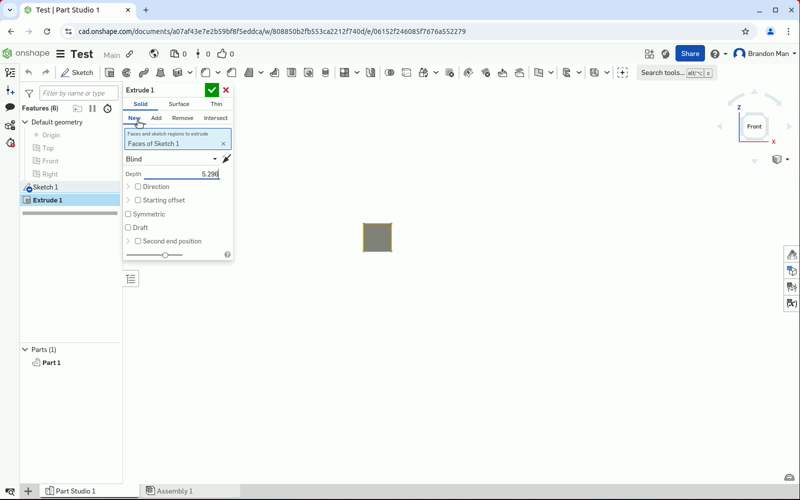
key(tab, 3)
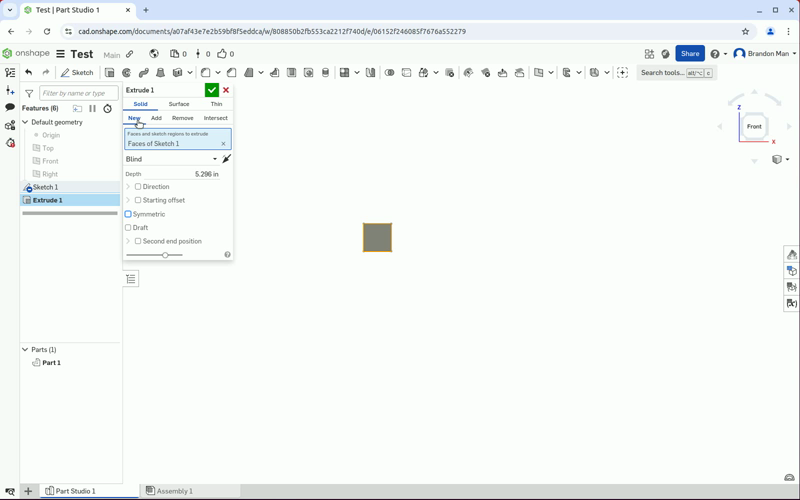
key(space)
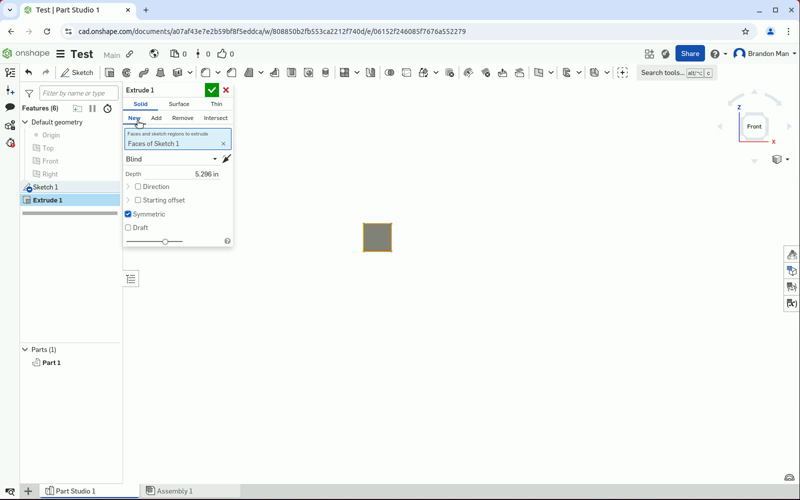
key(enter)
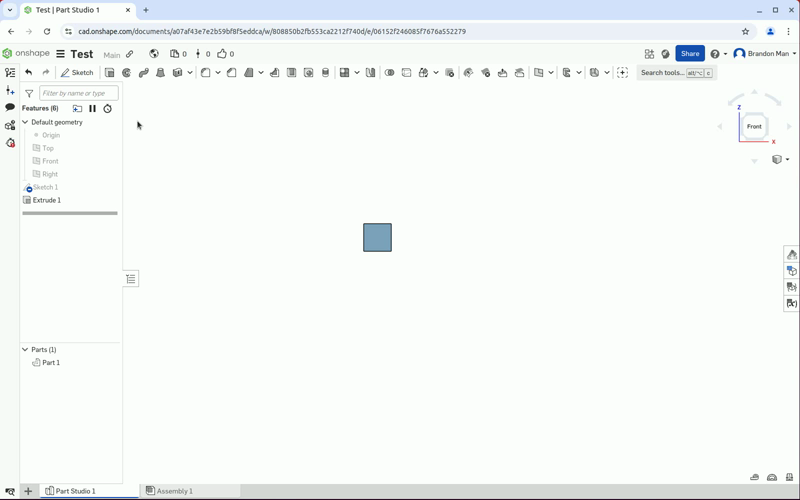
key(shift+h)
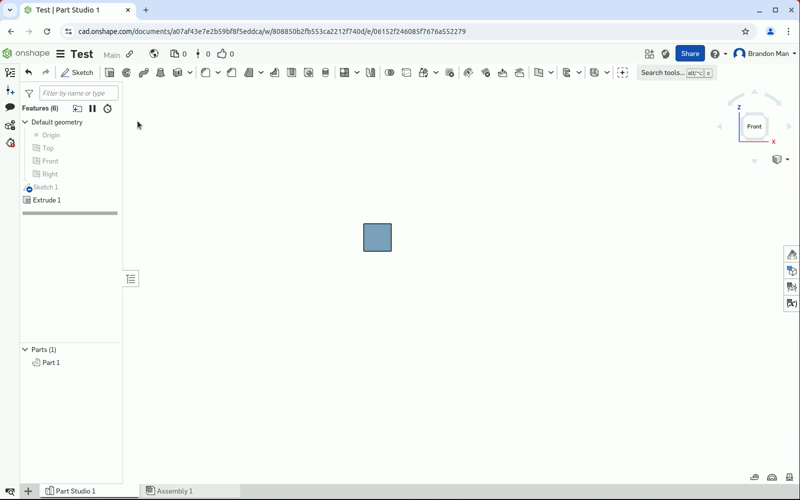
key(shift+h)
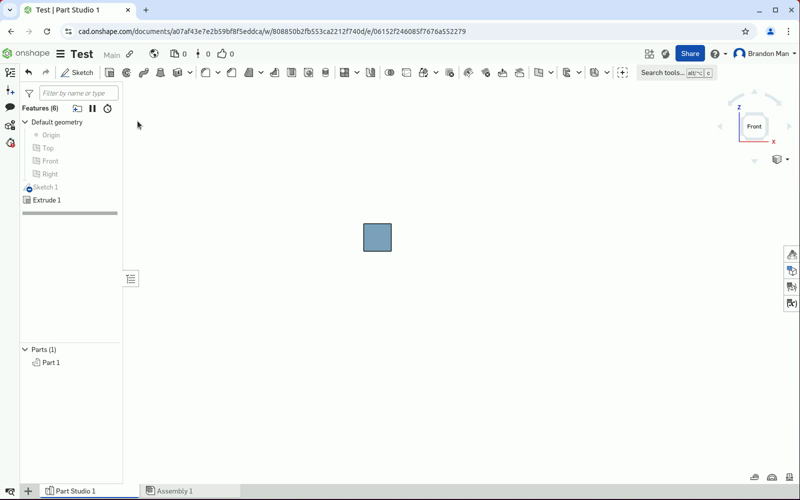
mouse_move(73, 189)
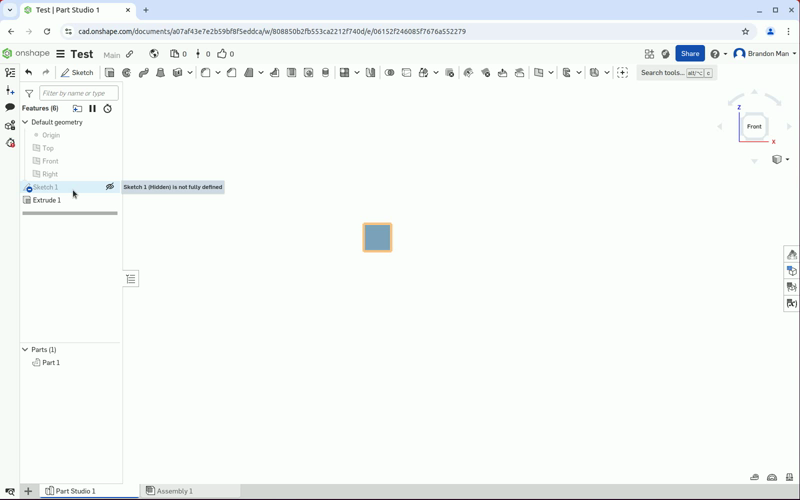
click(73, 189)
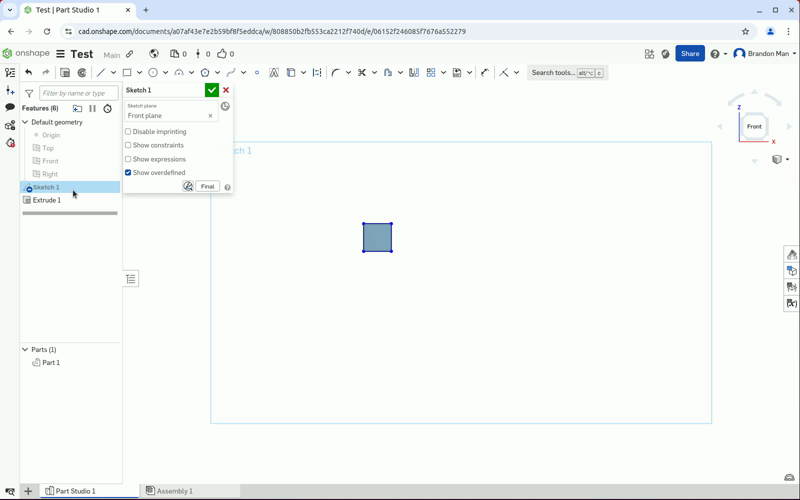
mouse_move(229, 92)
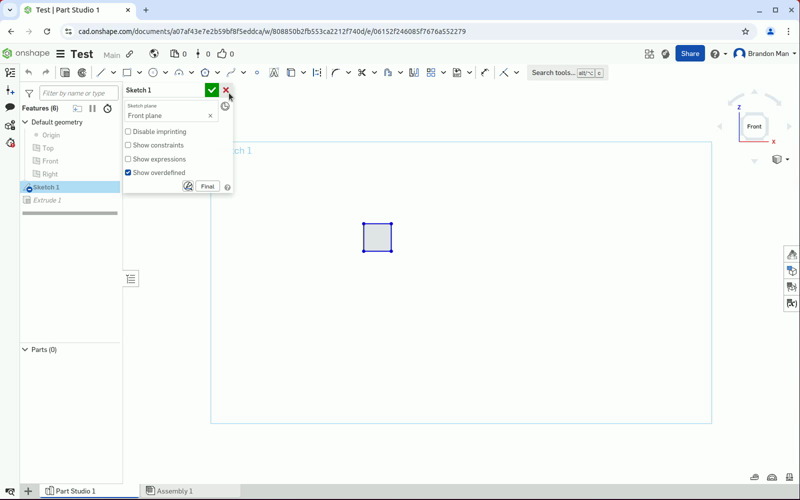
click(229, 92)
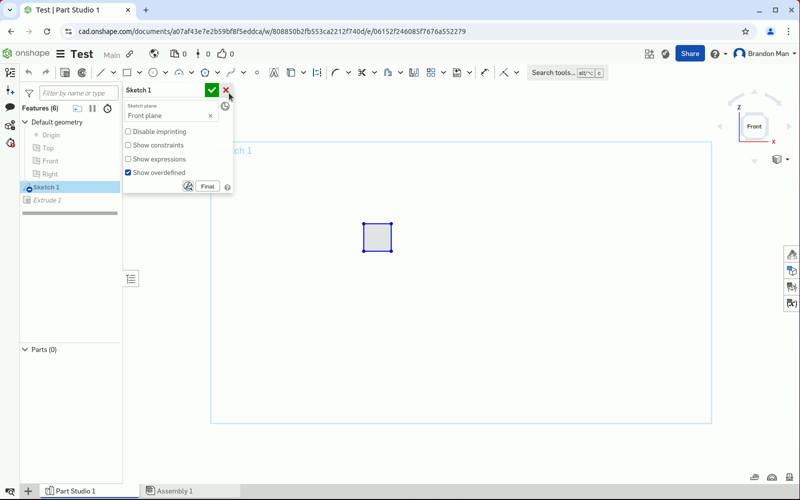
key(shift+s)
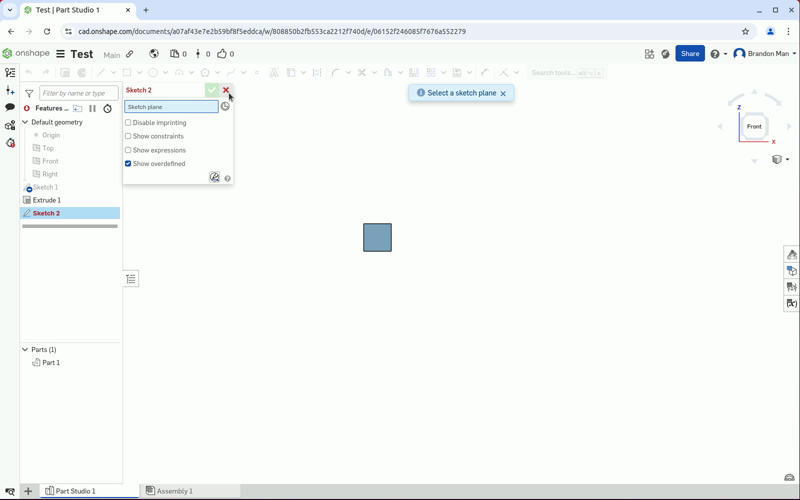
mouse_move(73, 163)
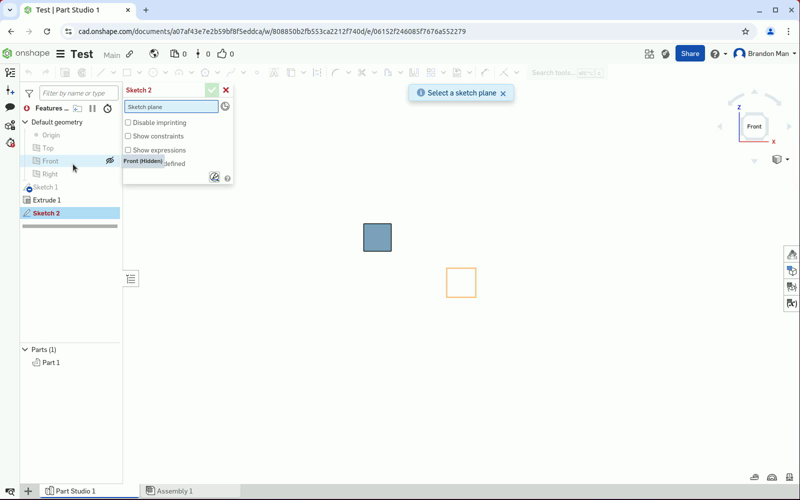
click(73, 163)
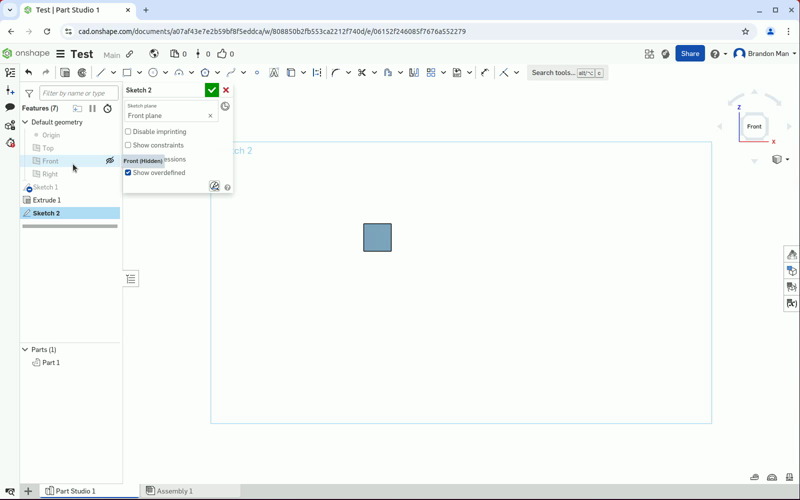
mouse_move(73, 352)
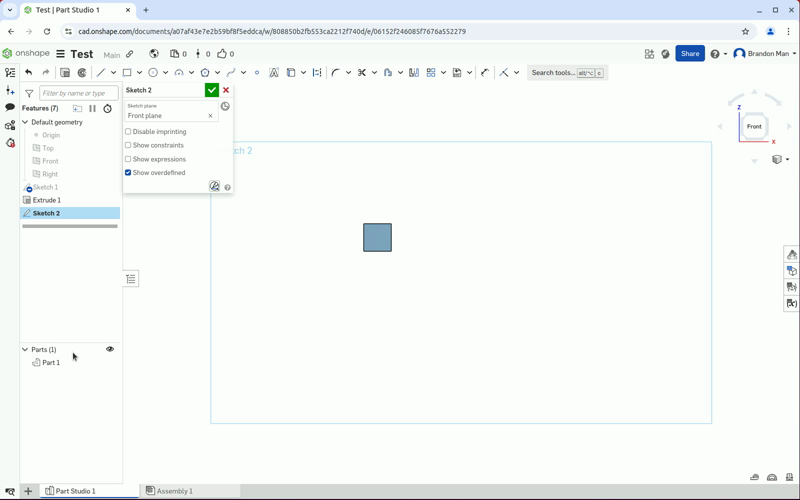
key(y)
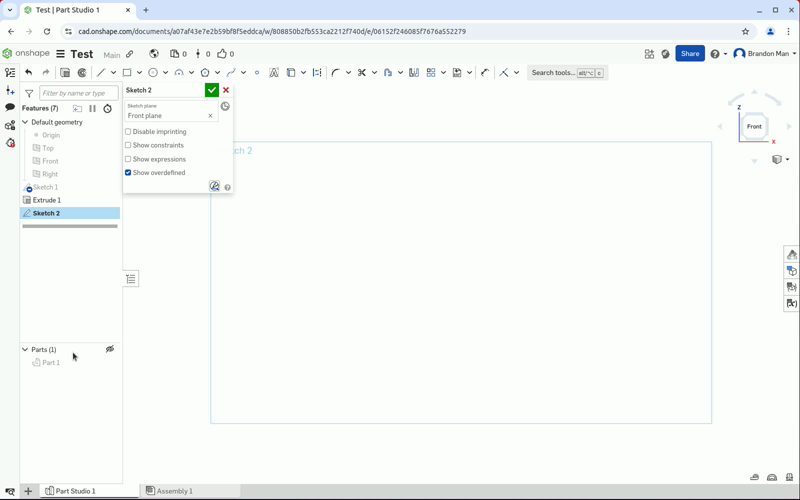
key(l)
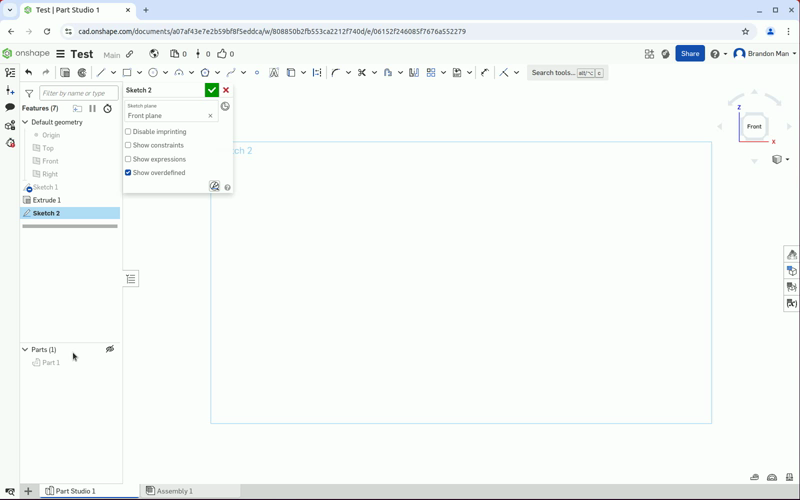
key_down(shift)
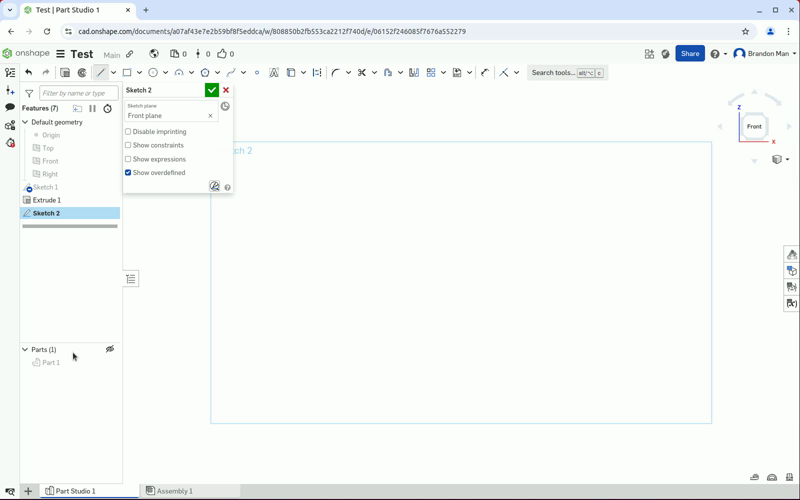
mouse_move(363, 224)
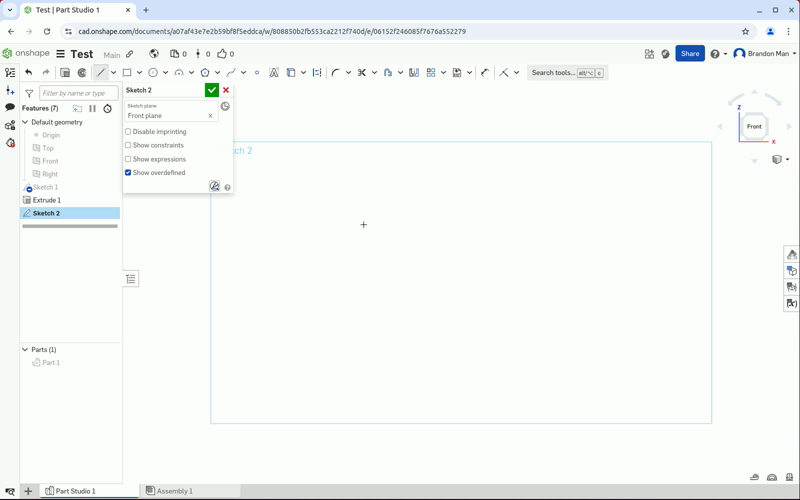
click(363, 224)
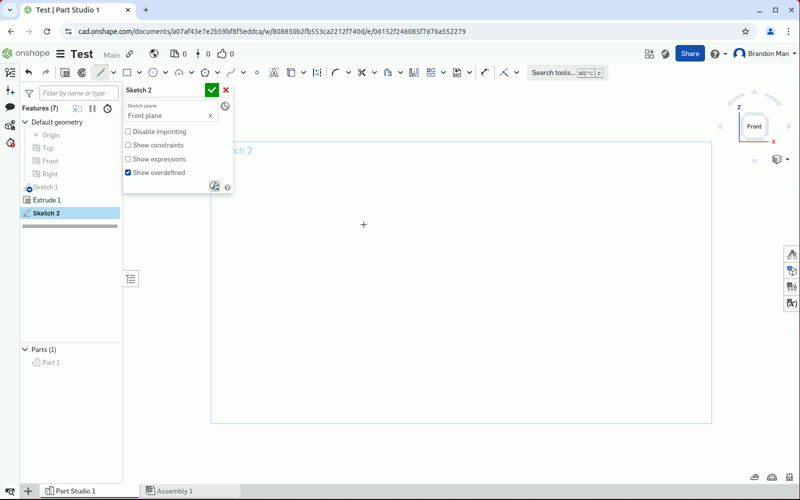
key_up(shift)
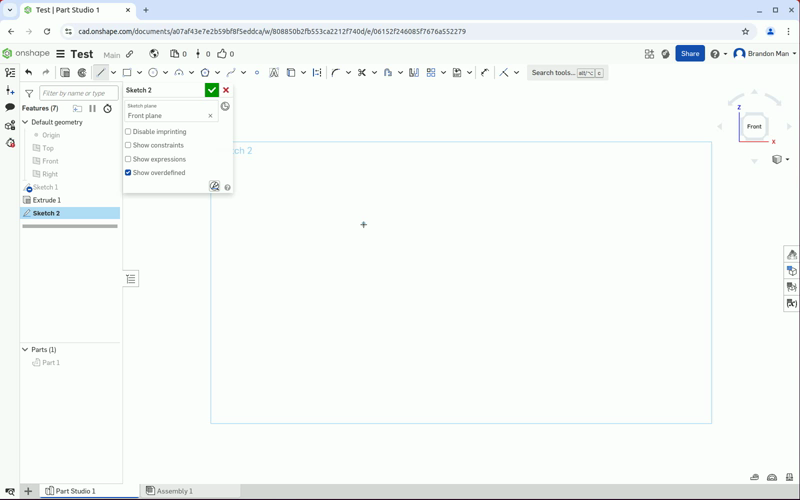
key_down(shift)
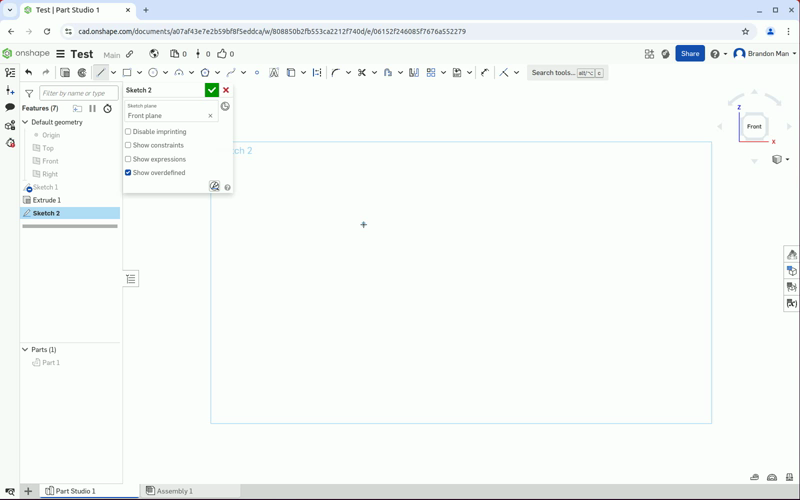
mouse_move(393, 224)
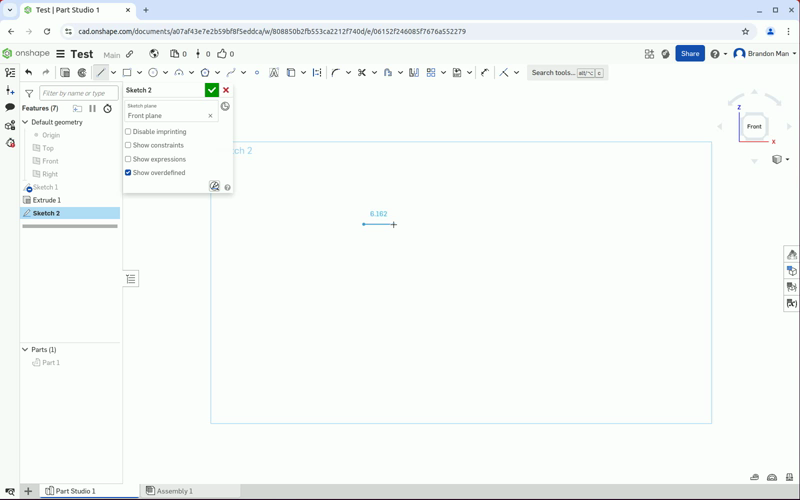
mouse_move(391, 224)
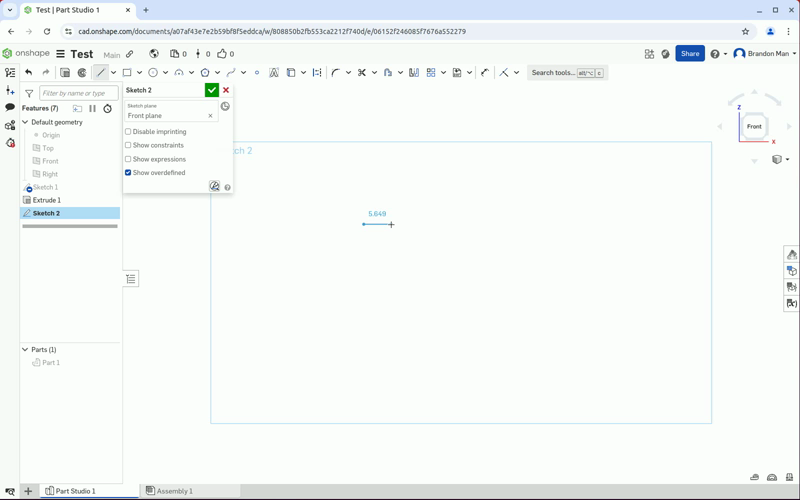
click(391, 224)
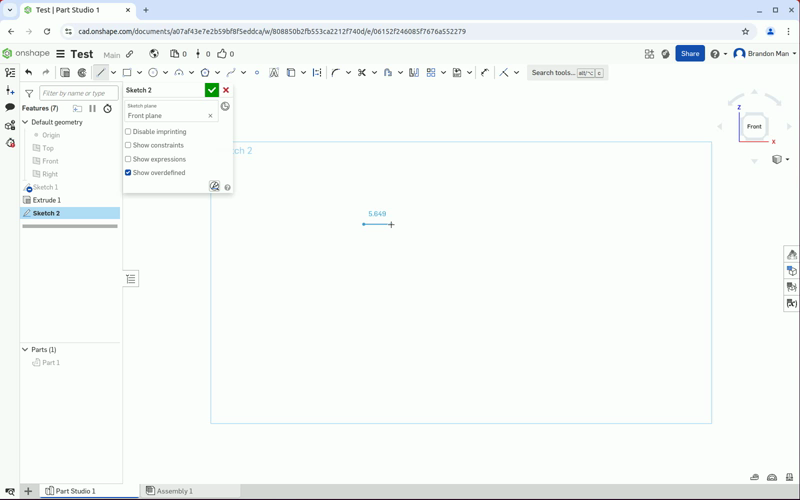
key_up(shift)
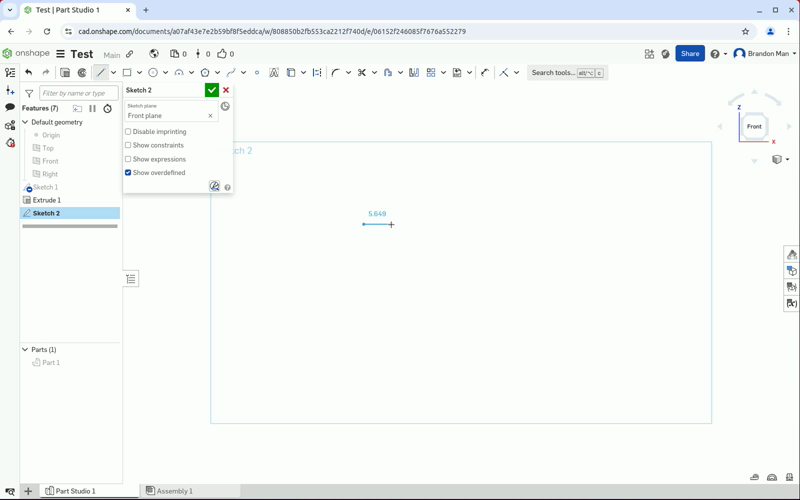
key_down(shift)
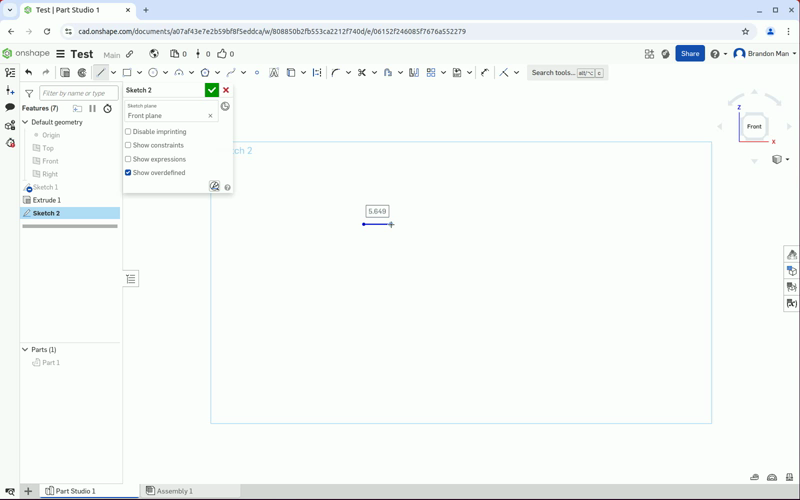
mouse_move(421, 224)
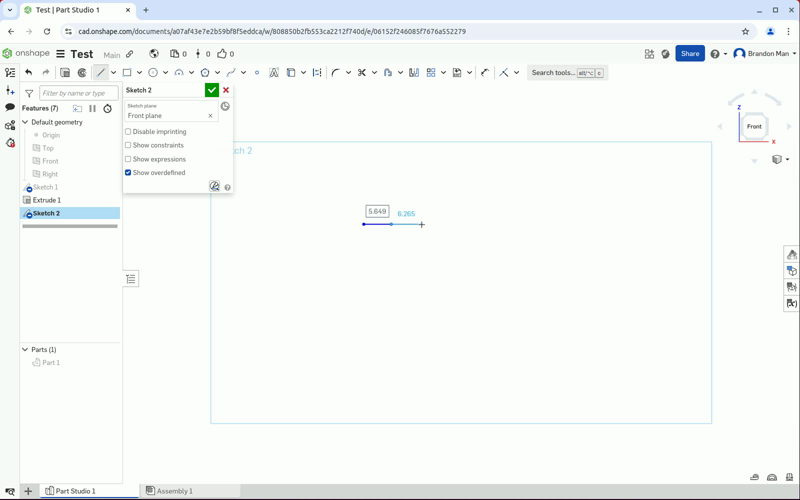
mouse_move(391, 196)
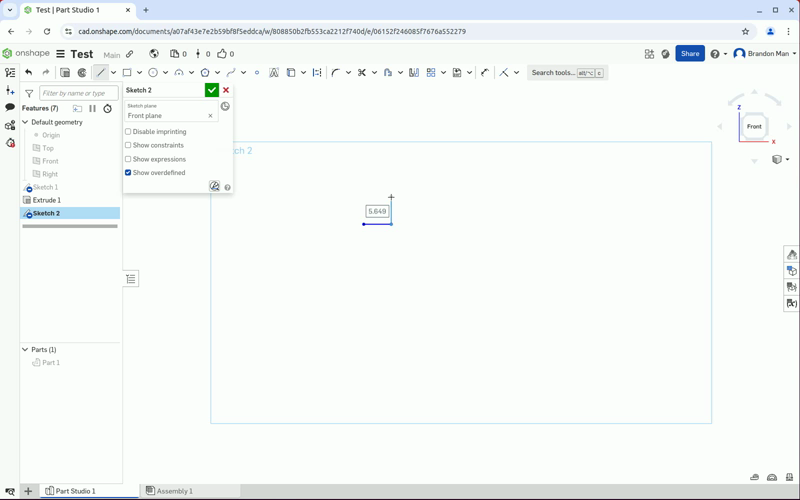
click(391, 196)
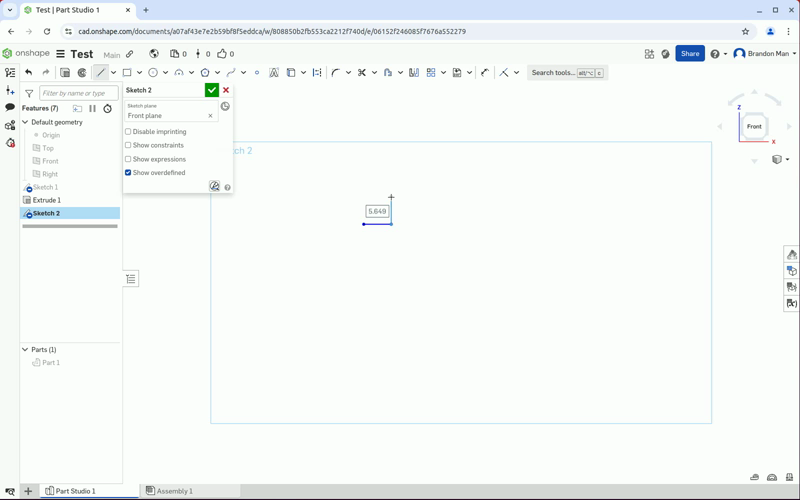
key_up(shift)
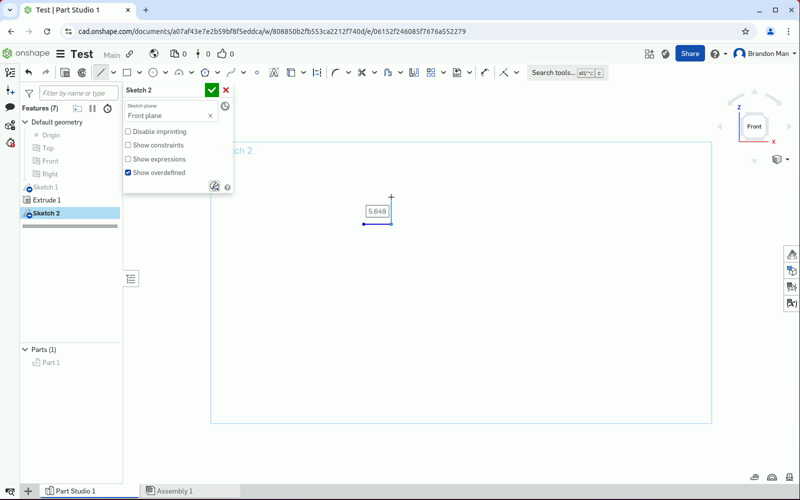
key_down(shift)
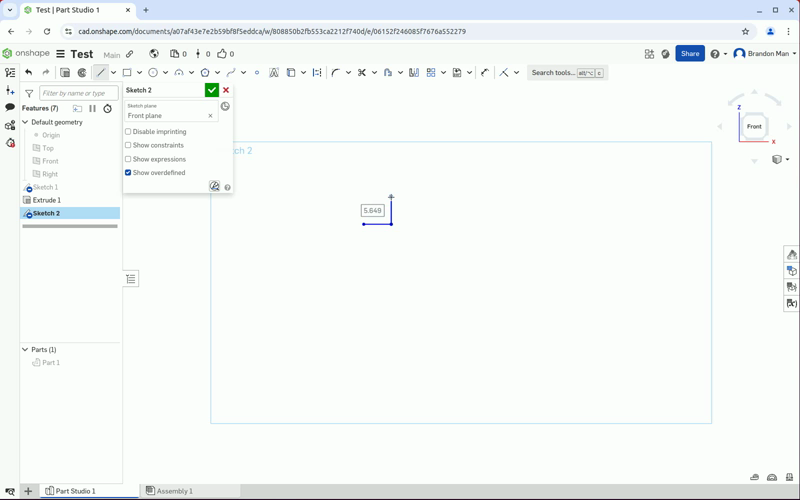
mouse_move(421, 196)
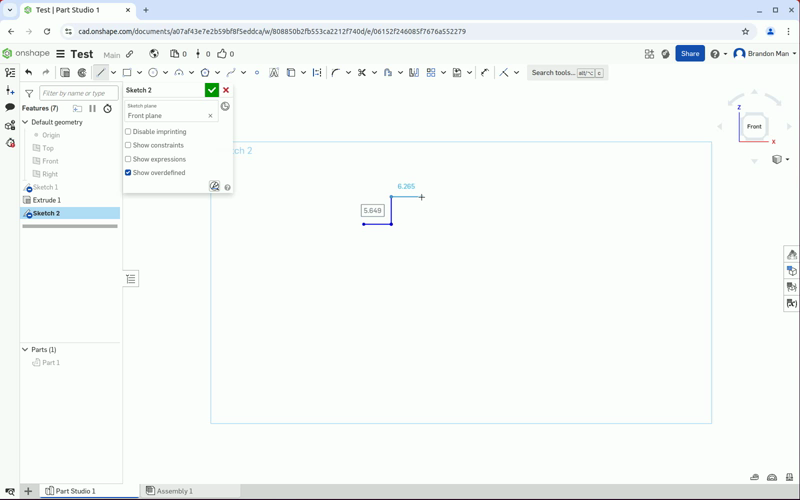
mouse_move(363, 196)
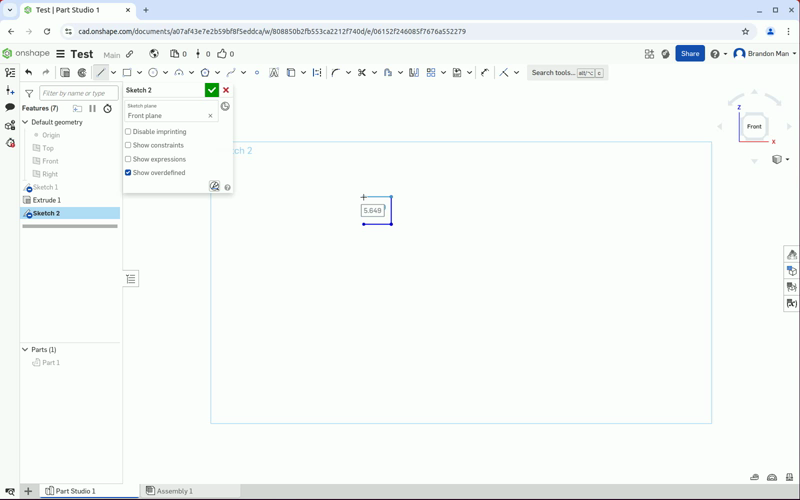
click(363, 196)
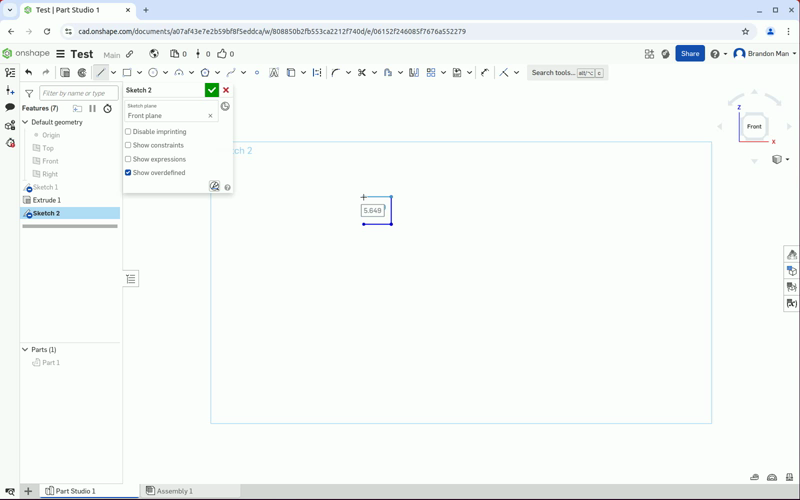
key_up(shift)
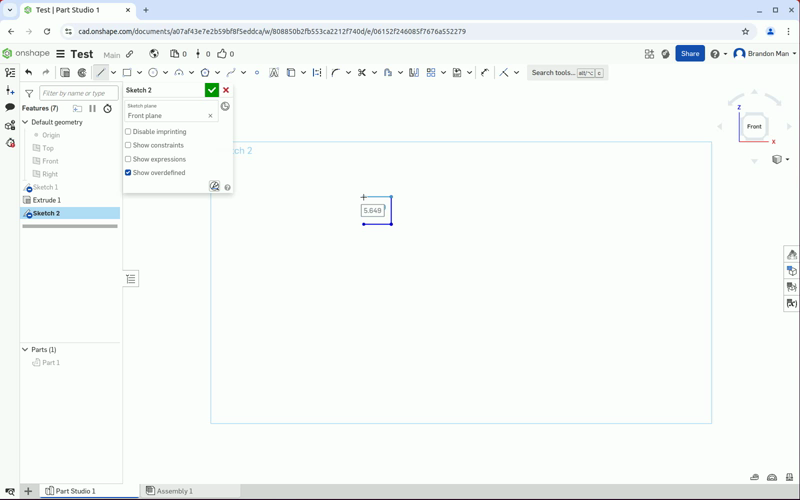
mouse_move(393, 196)
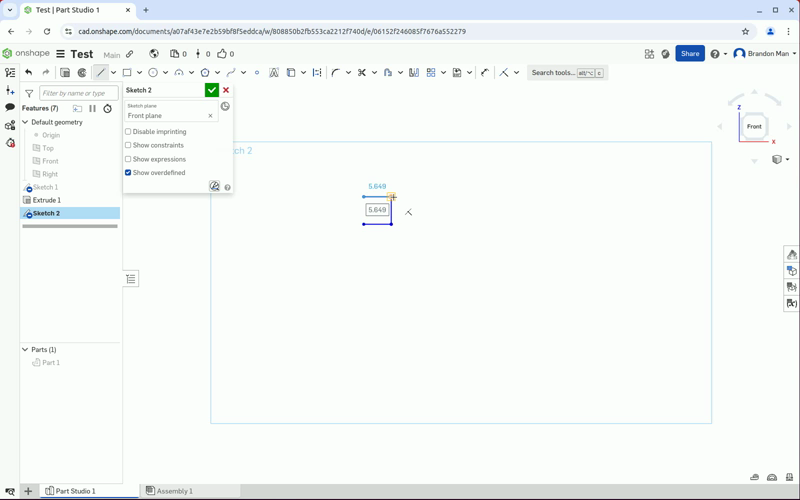
key_down(shift)
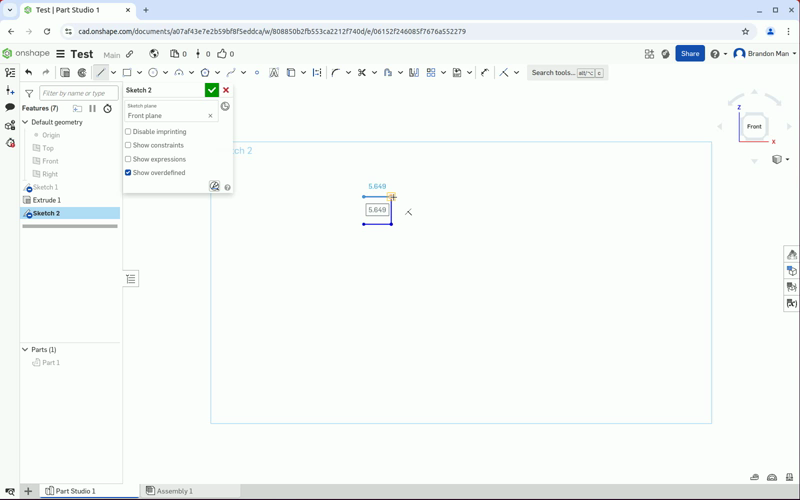
mouse_move(363, 224)
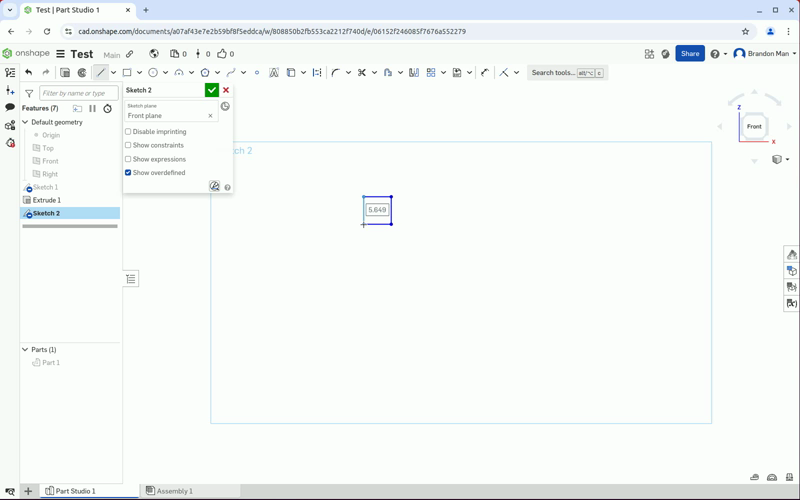
key_up(shift)
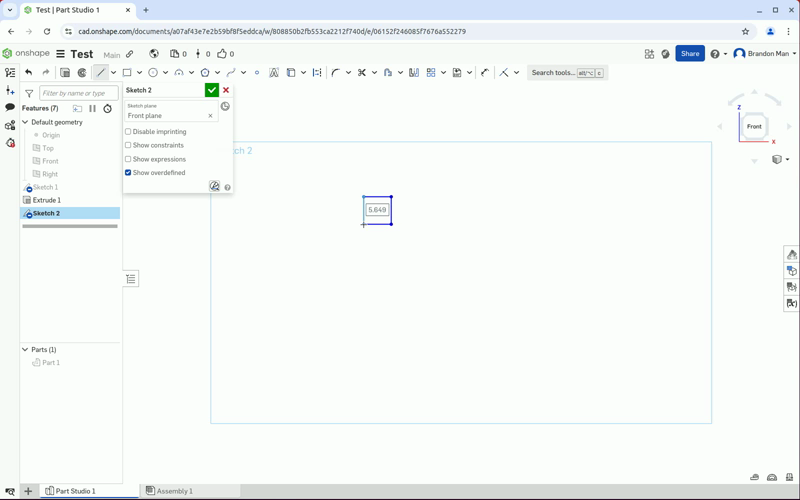
click(363, 224)
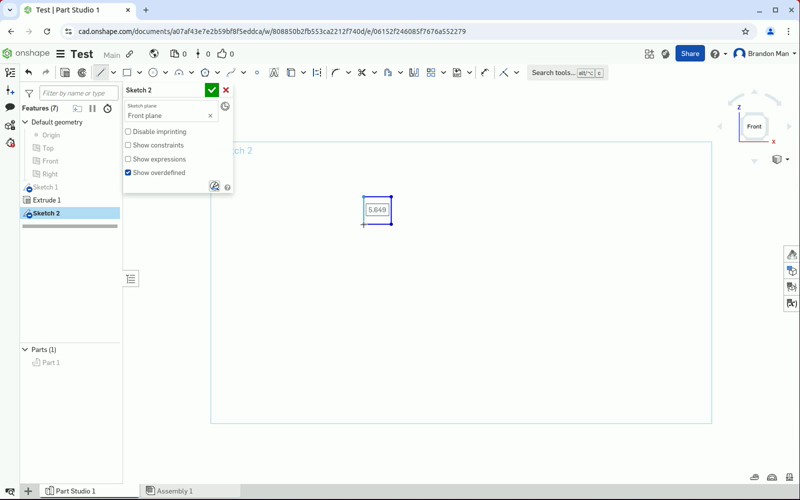
key(esc)
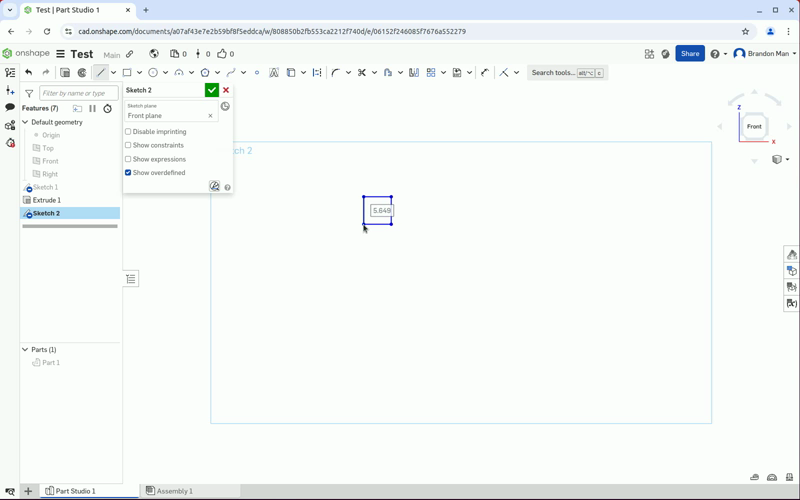
mouse_move(387, 208)
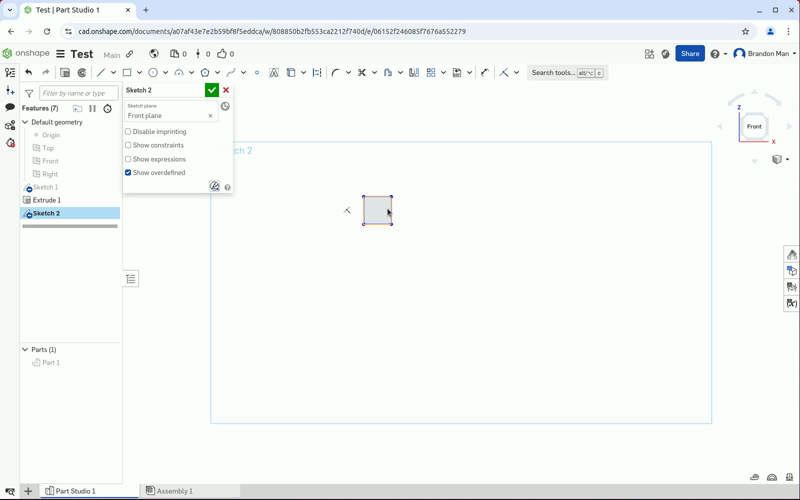
scroll(6)
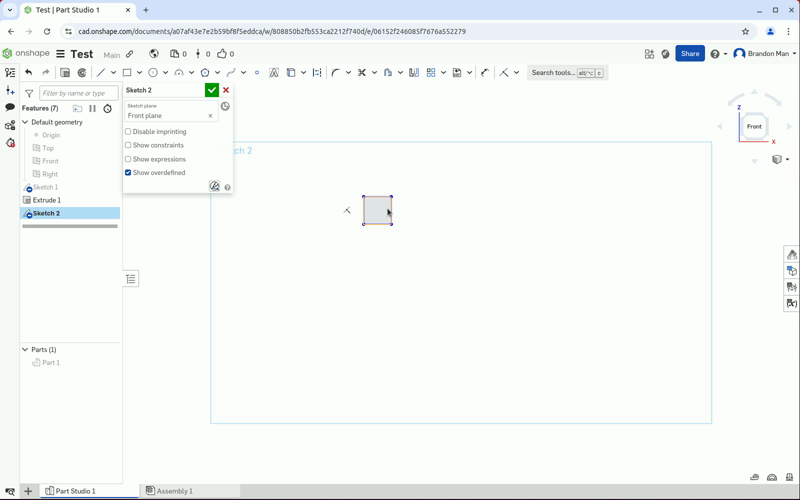
scroll(6)
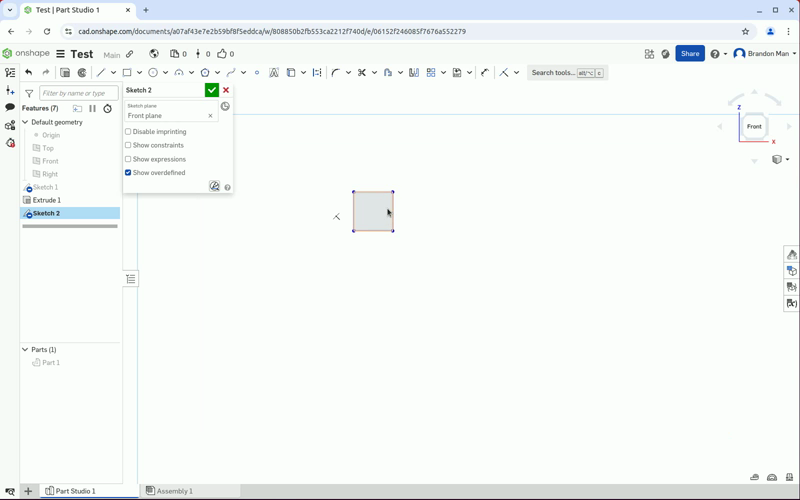
scroll(6)
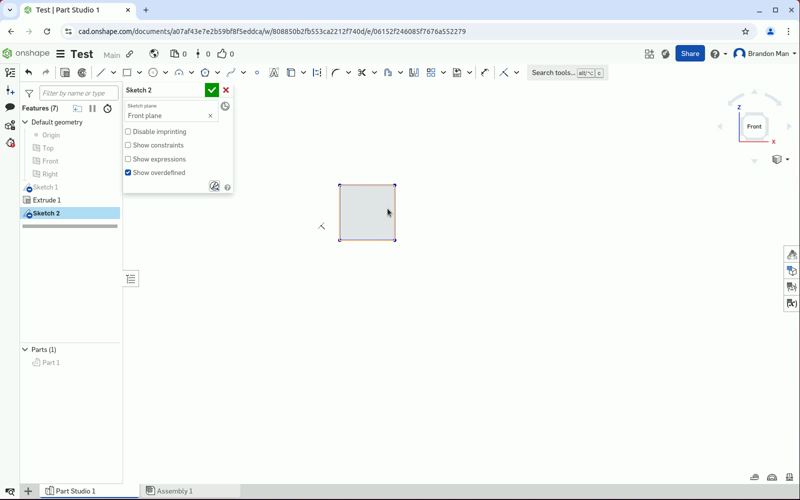
scroll(6)
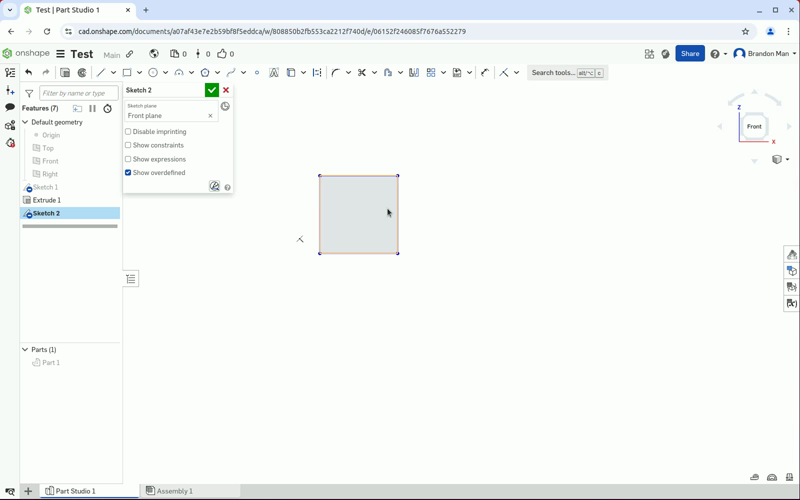
scroll(6)
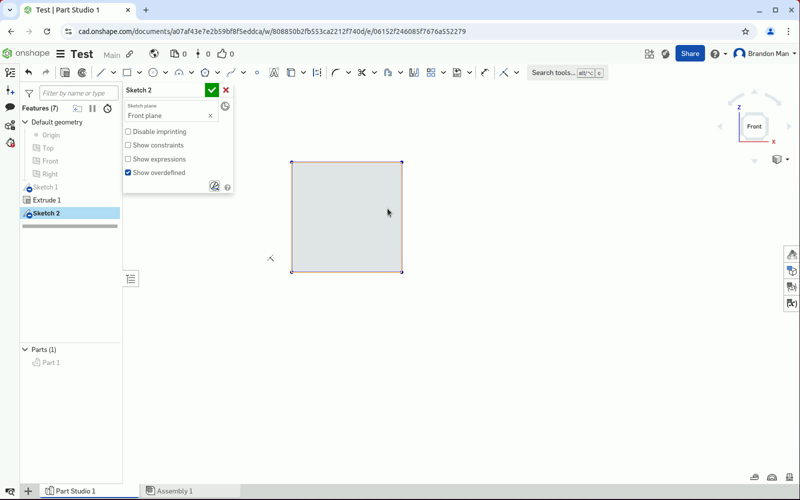
scroll(6)
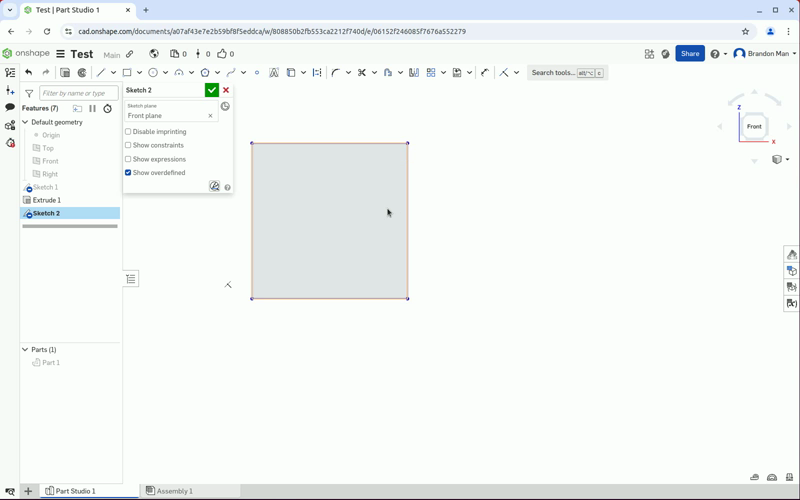
scroll(6)
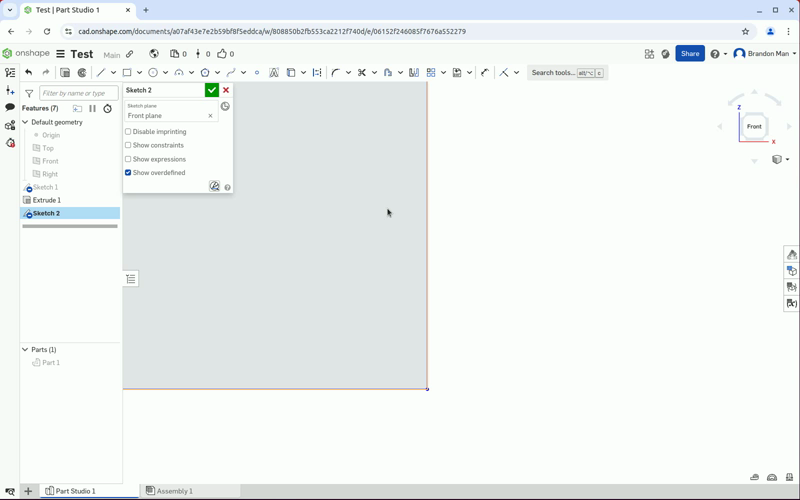
click(387, 208)
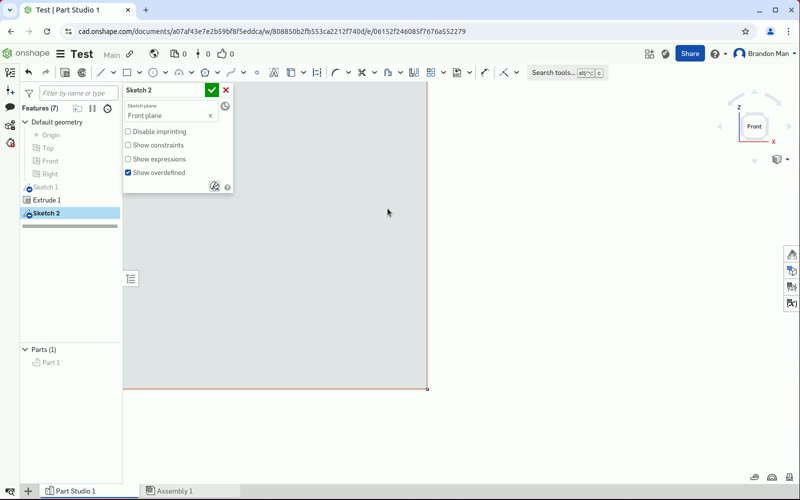
scroll(-6)
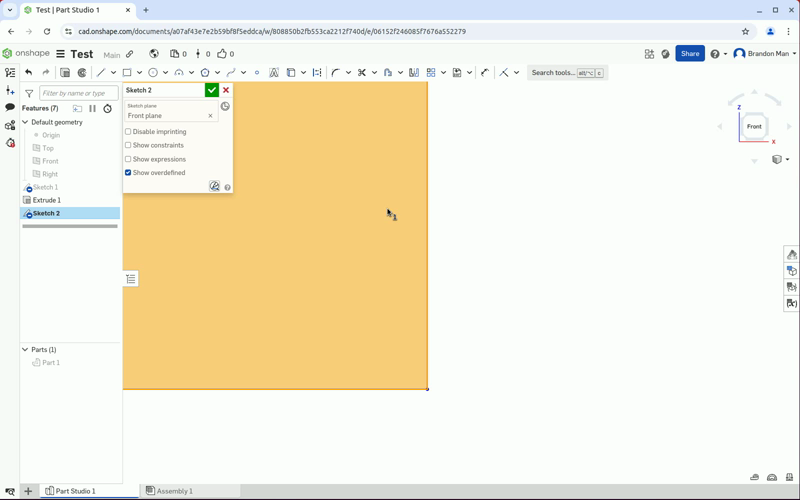
scroll(-6)
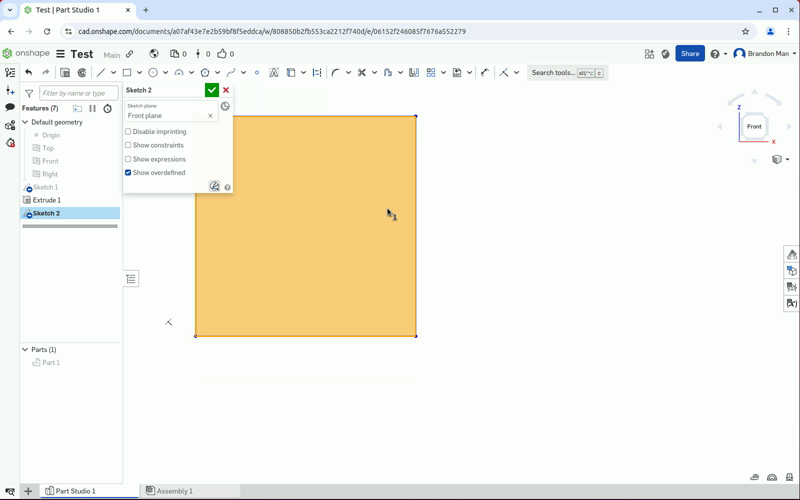
scroll(-6)
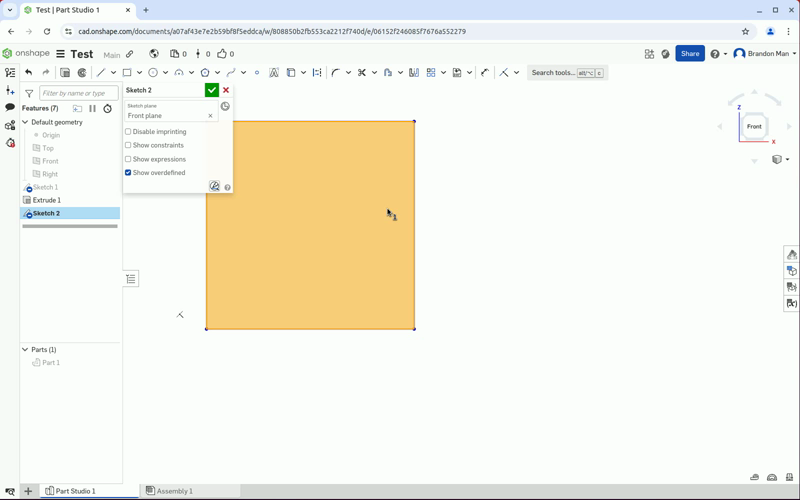
scroll(-6)
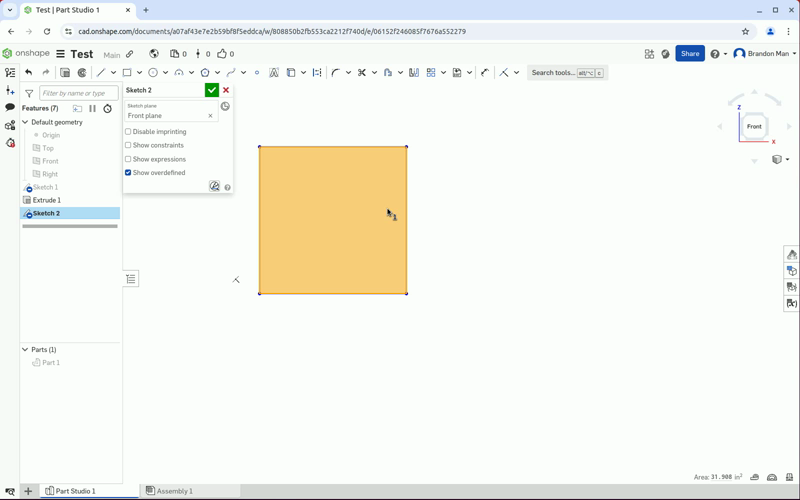
scroll(-6)
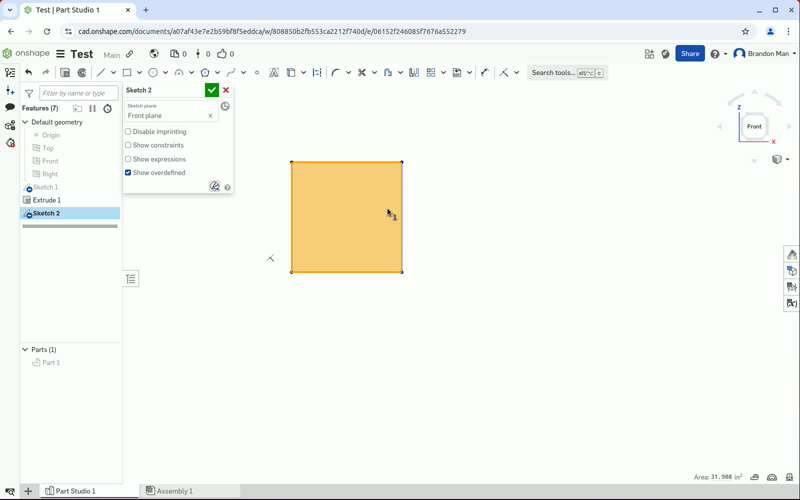
scroll(-6)
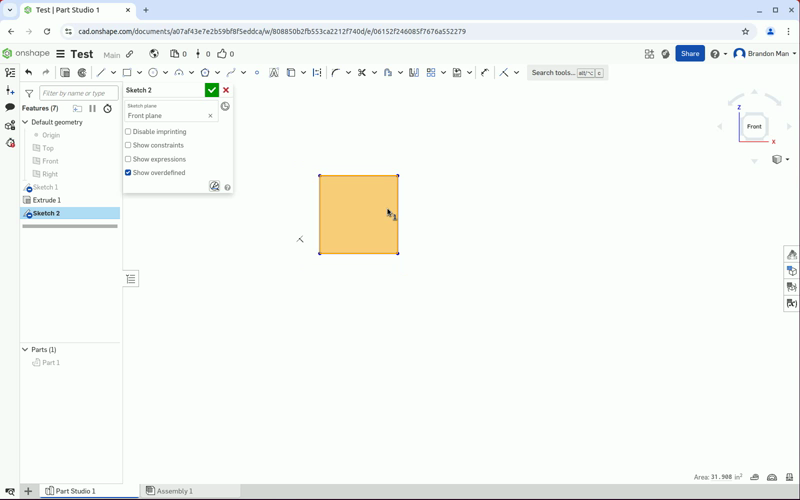
scroll(-6)
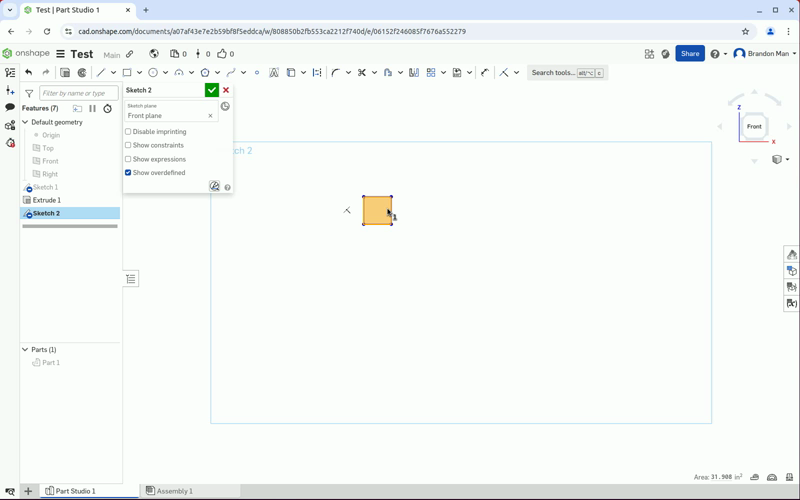
mouse_move(73, 352)
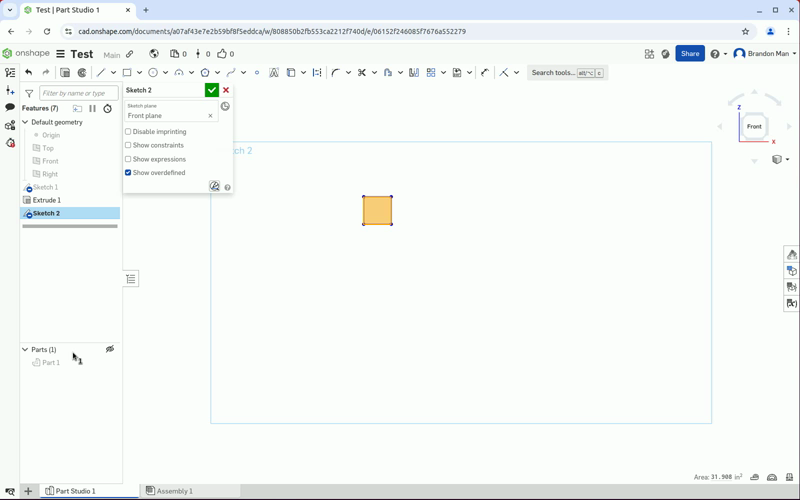
key(shift+y)
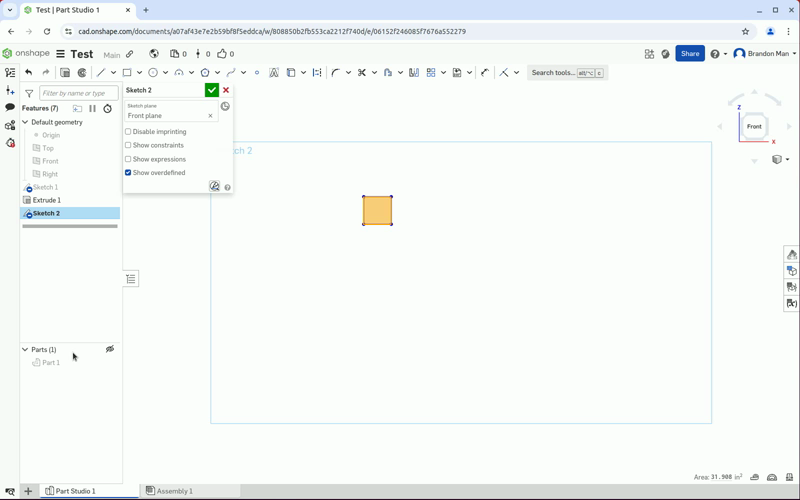
key(shift+e)
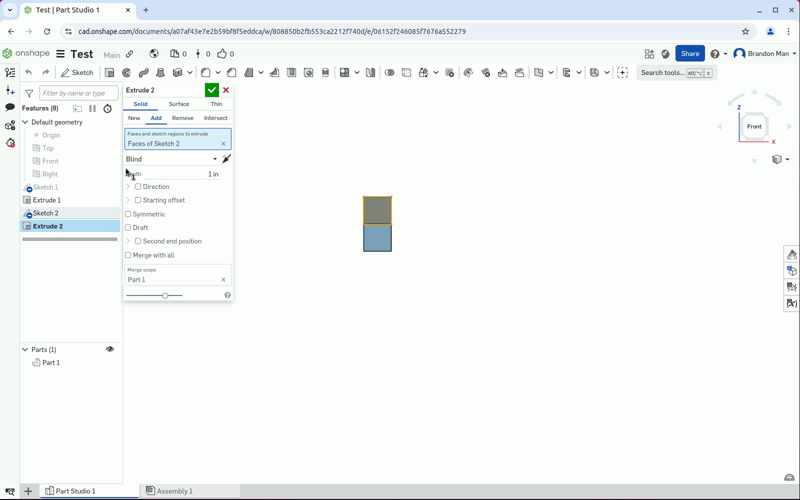
mouse_move(143, 106)
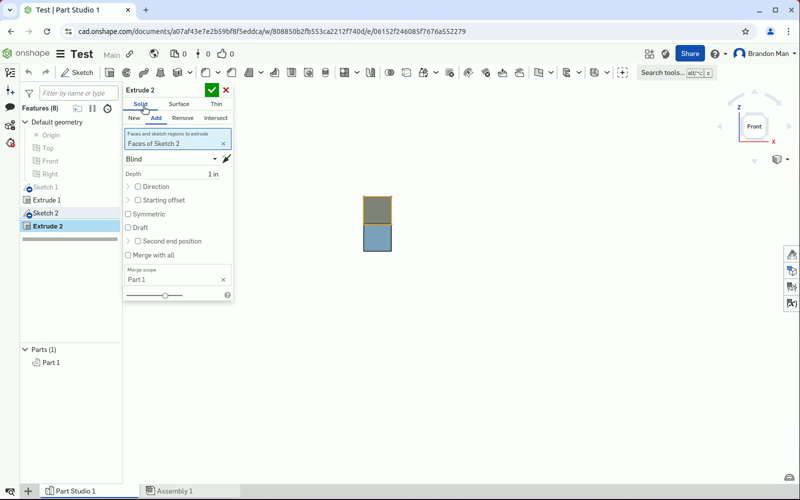
click(143, 106)
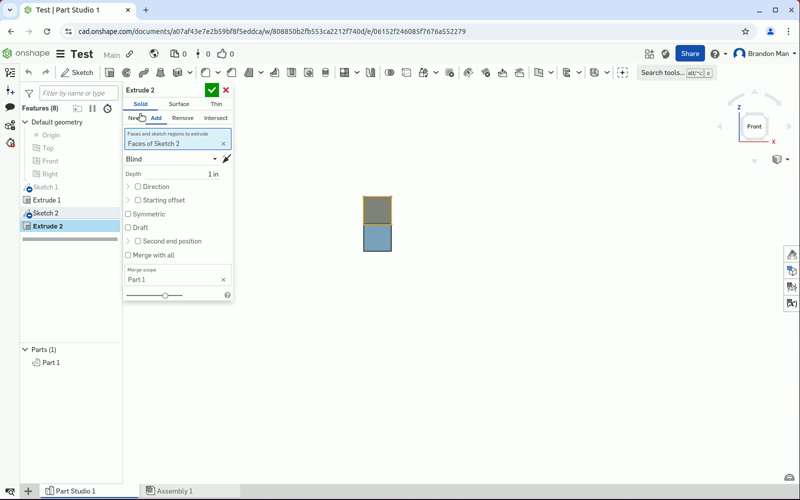
mouse_move(137, 120)
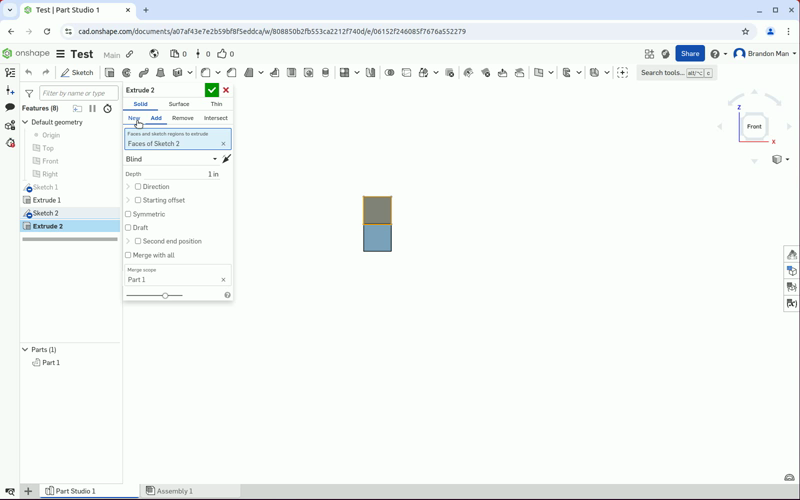
click(137, 120)
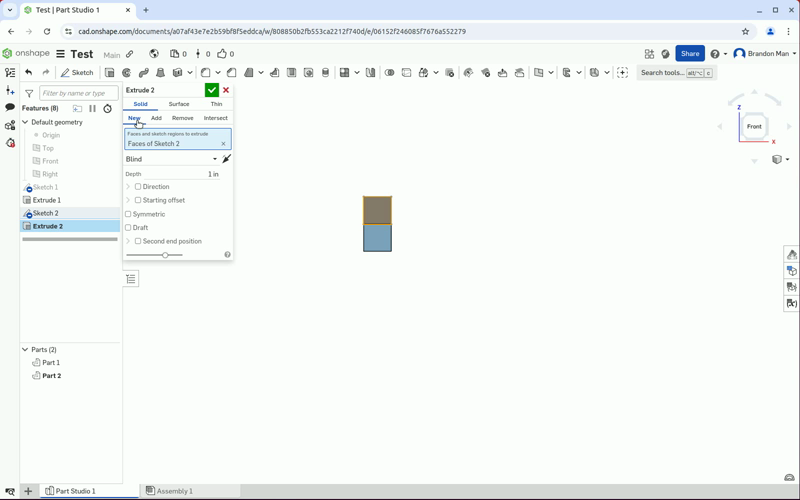
key(tab, 4)
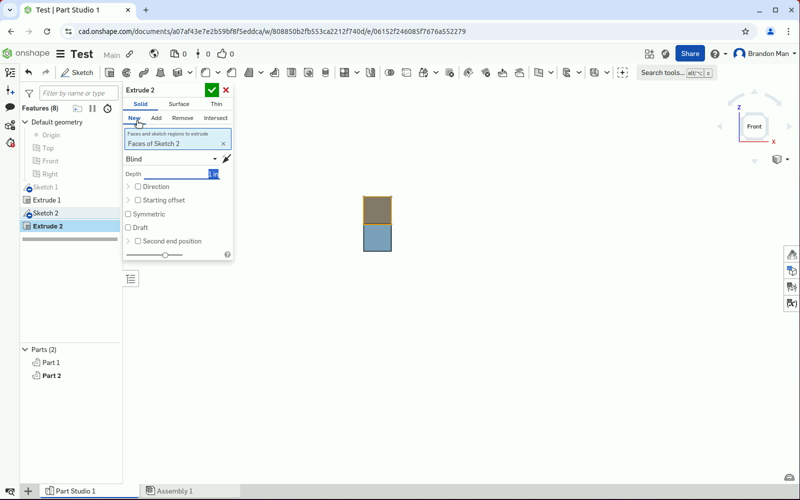
text(5.296)
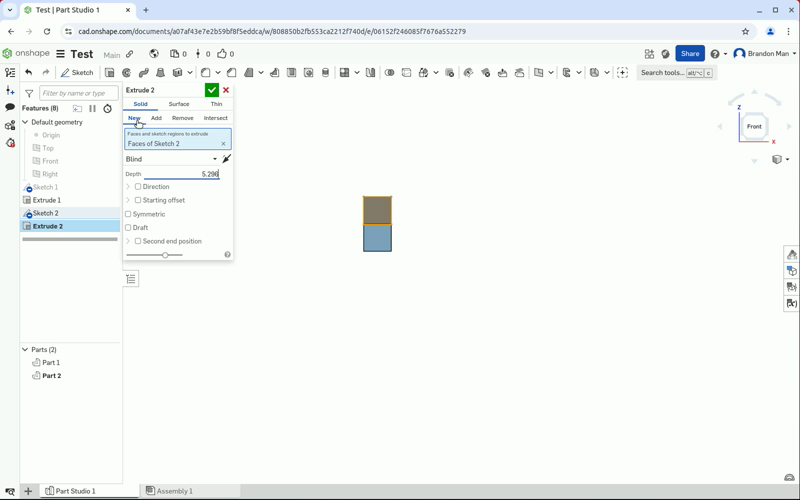
key(tab, 3)
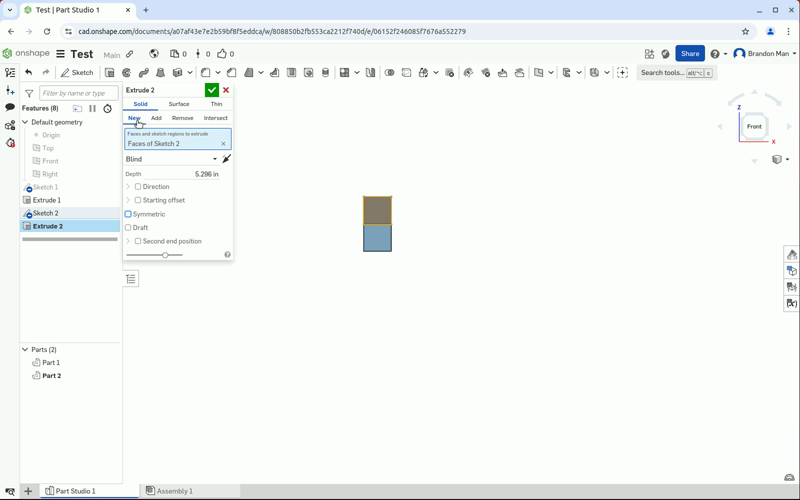
key(space)
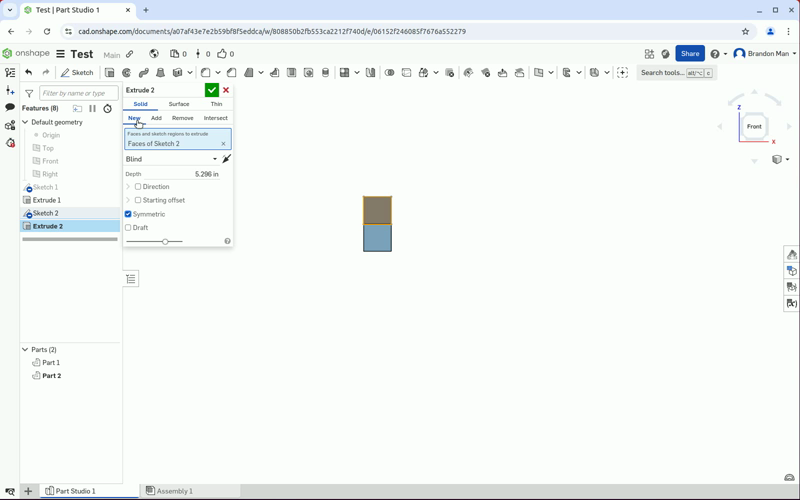
key(enter)
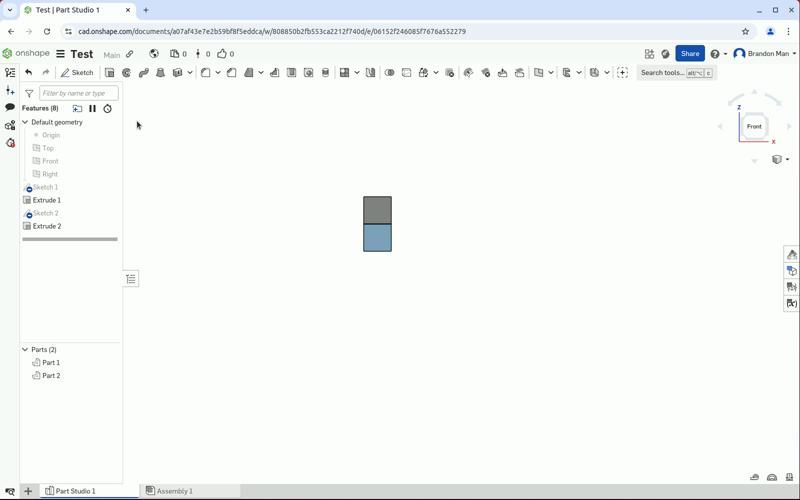
key(shift+h)
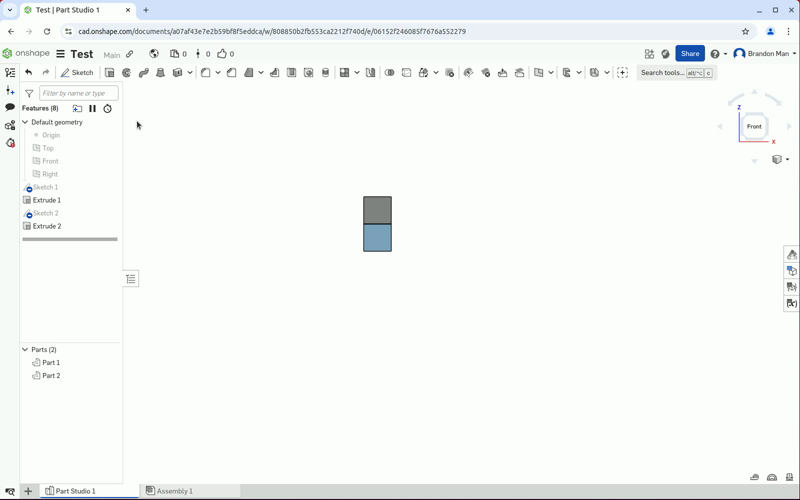
key(shift+h)
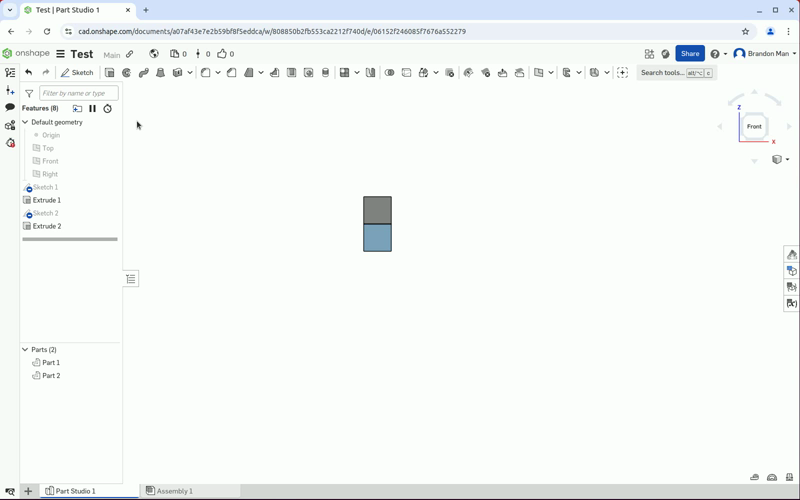
mouse_move(73, 189)
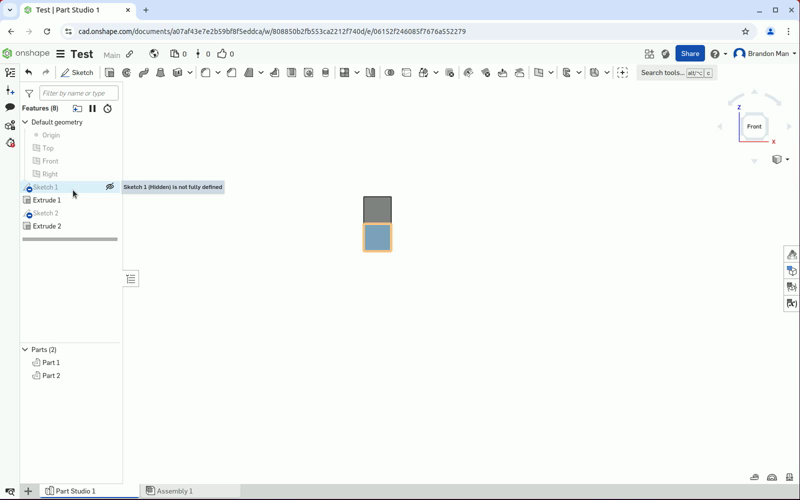
click(73, 189)
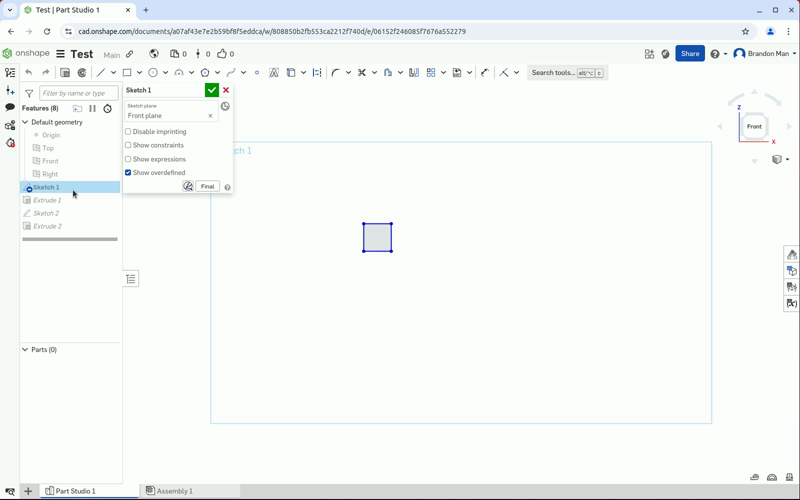
mouse_move(229, 92)
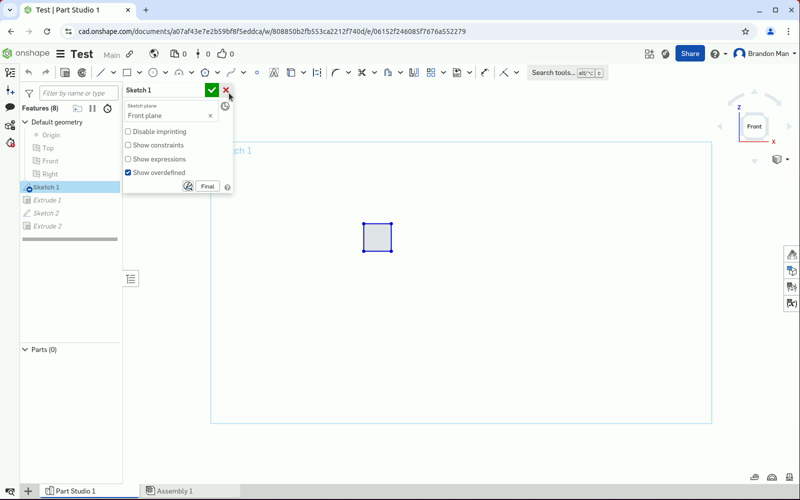
click(229, 92)
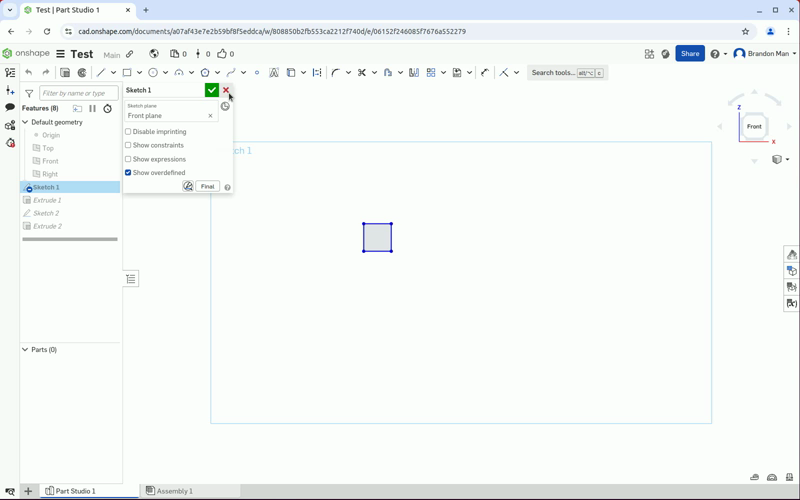
key(shift+s)
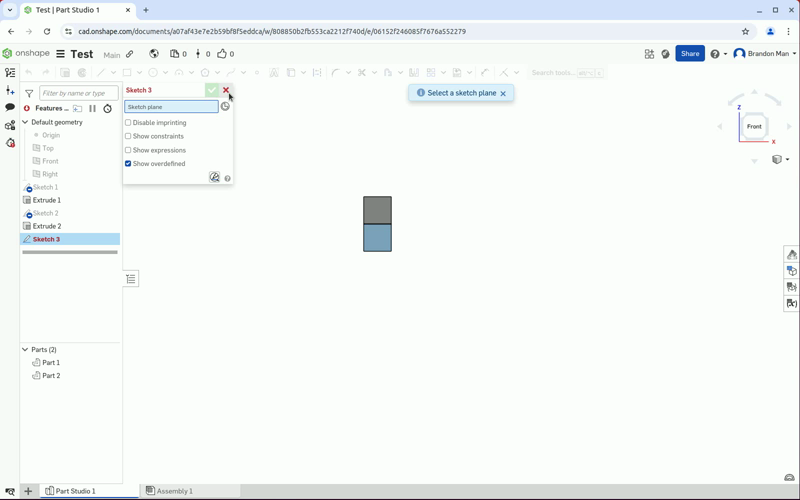
mouse_move(73, 163)
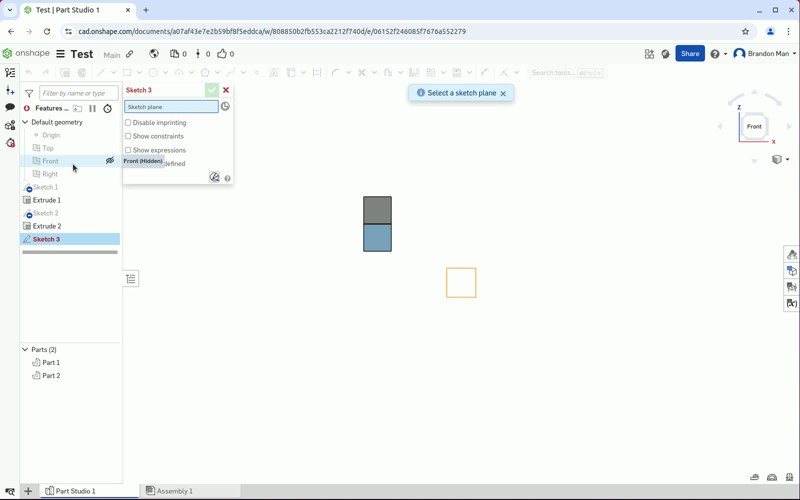
click(73, 163)
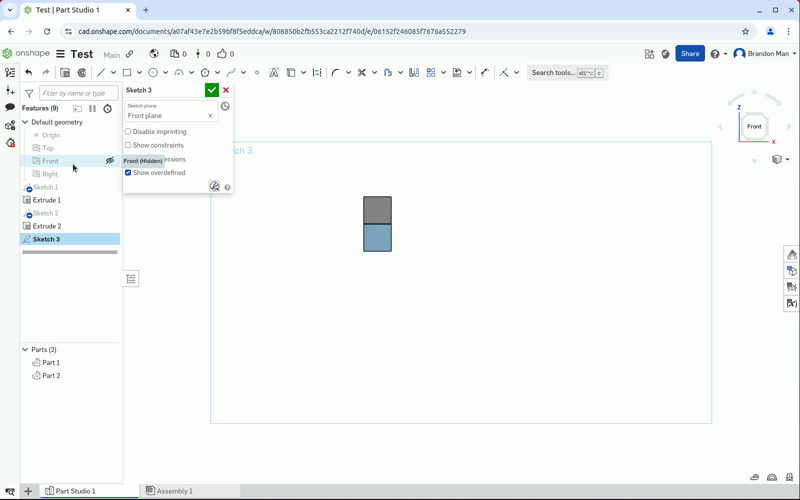
mouse_move(73, 352)
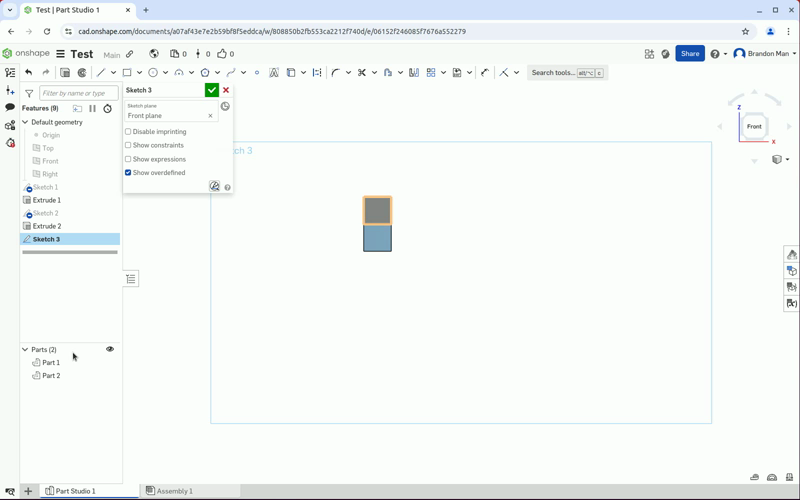
key(y)
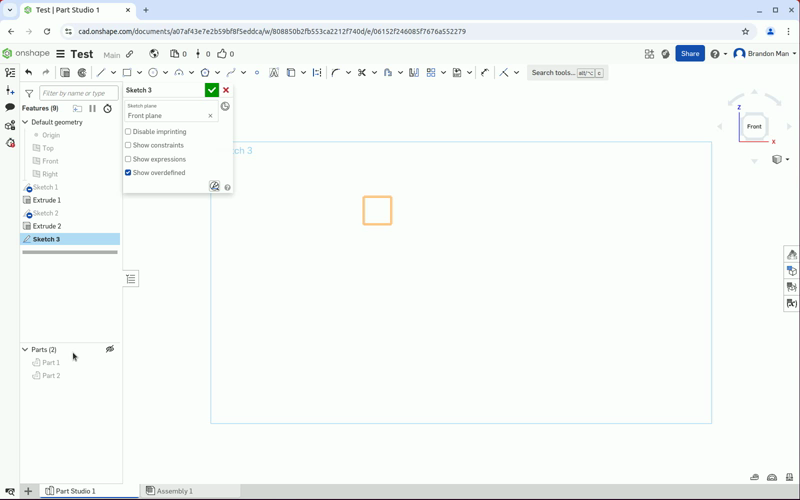
key(l)
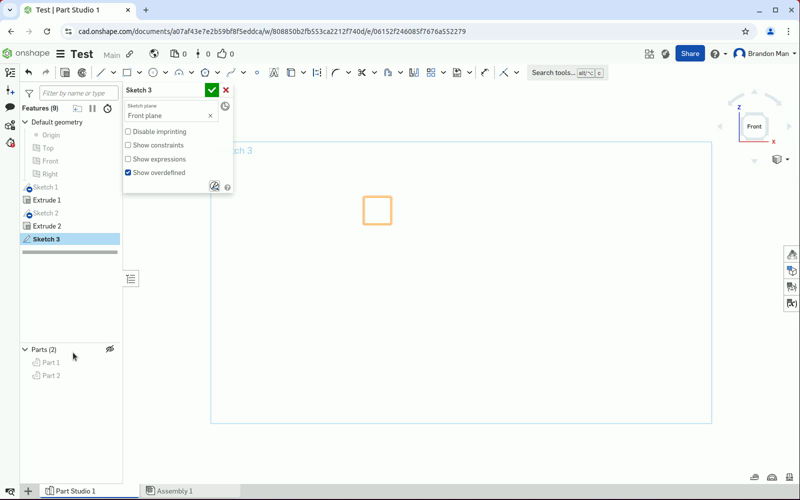
key_down(shift)
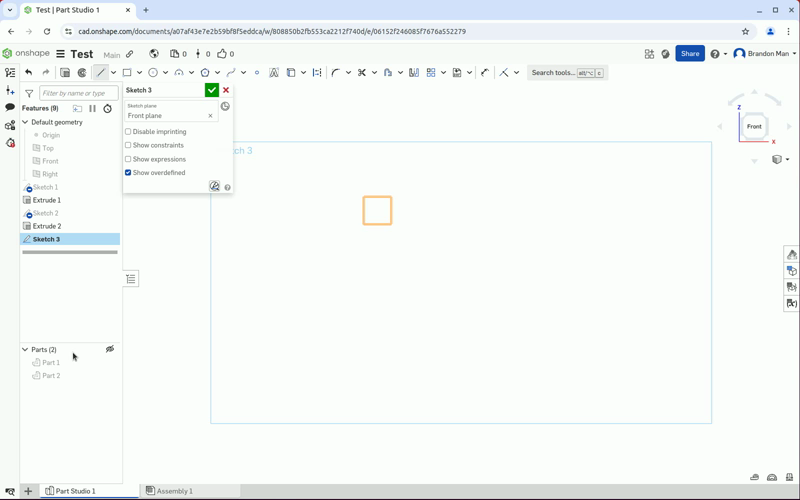
mouse_move(390, 197)
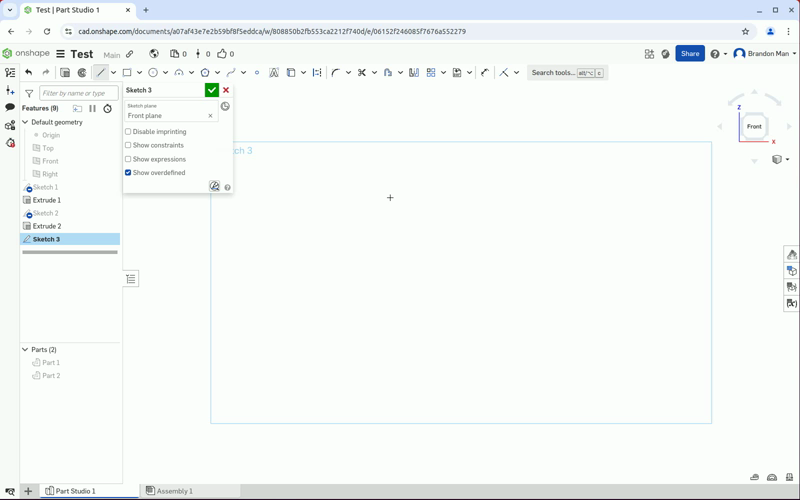
click(390, 197)
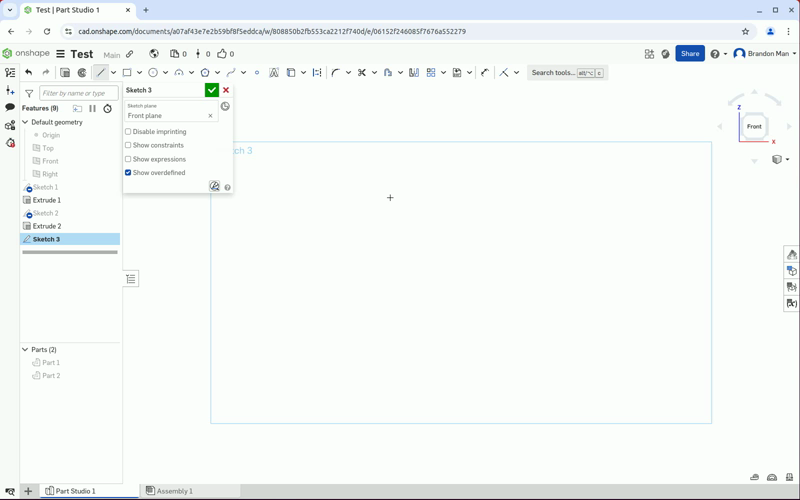
key_up(shift)
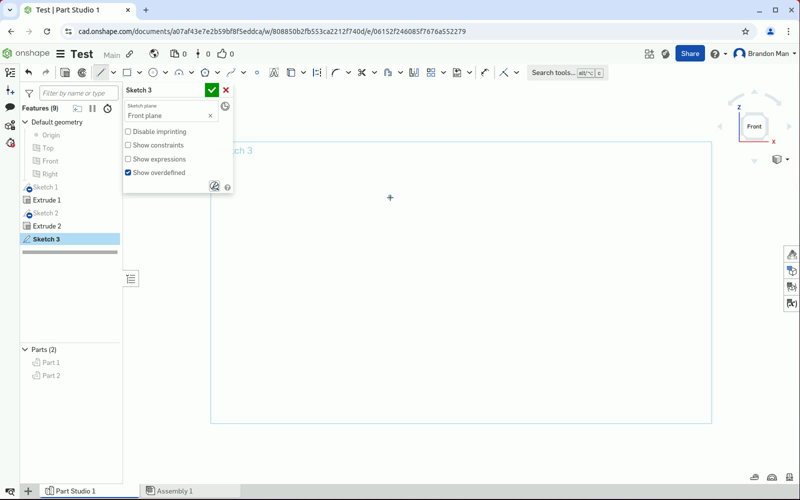
key_down(shift)
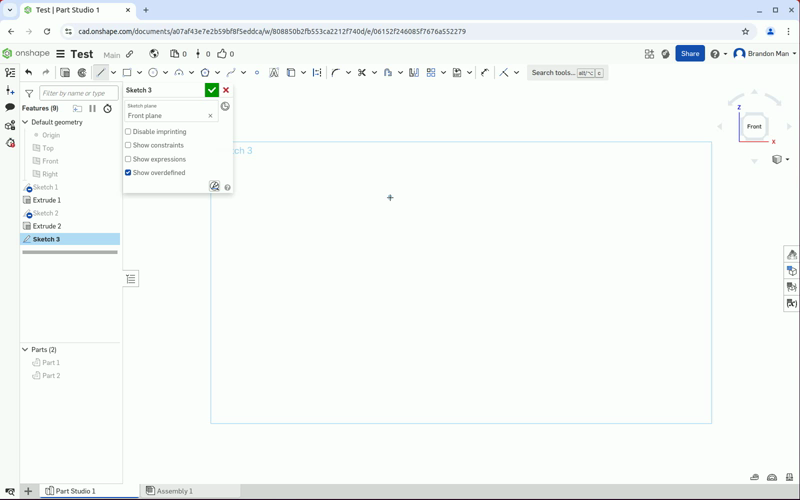
mouse_move(420, 197)
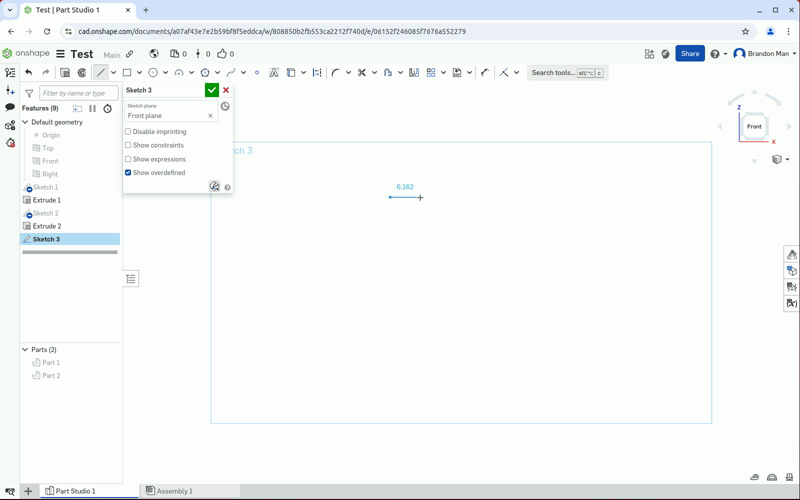
mouse_move(418, 197)
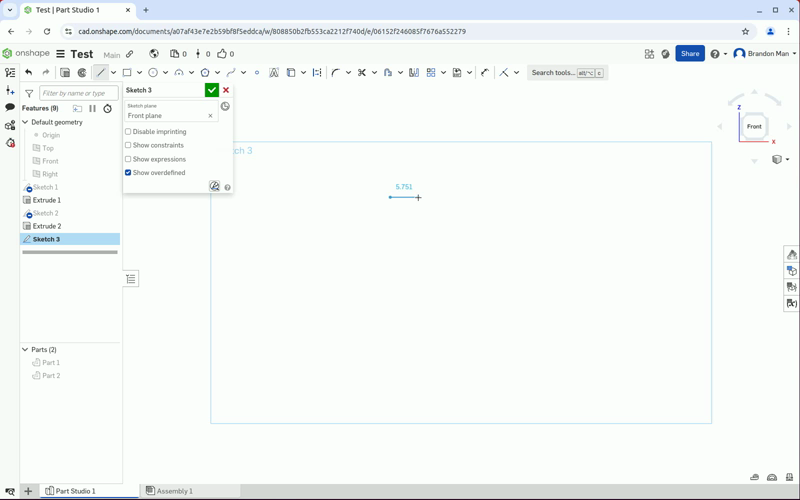
click(418, 197)
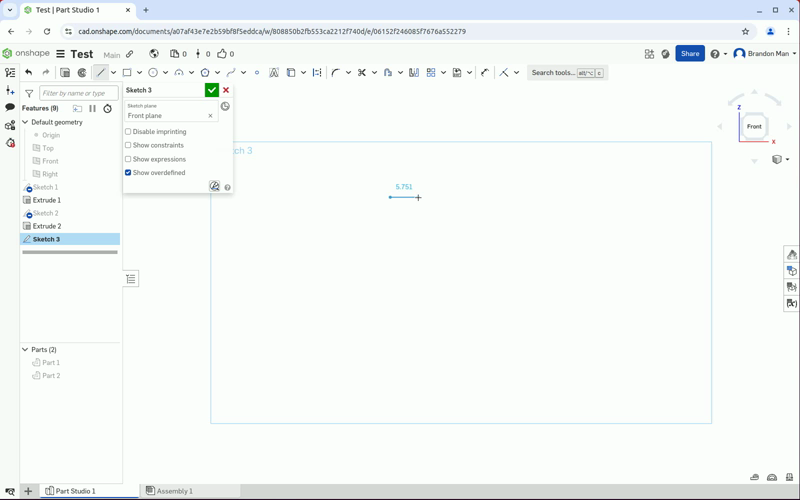
key_up(shift)
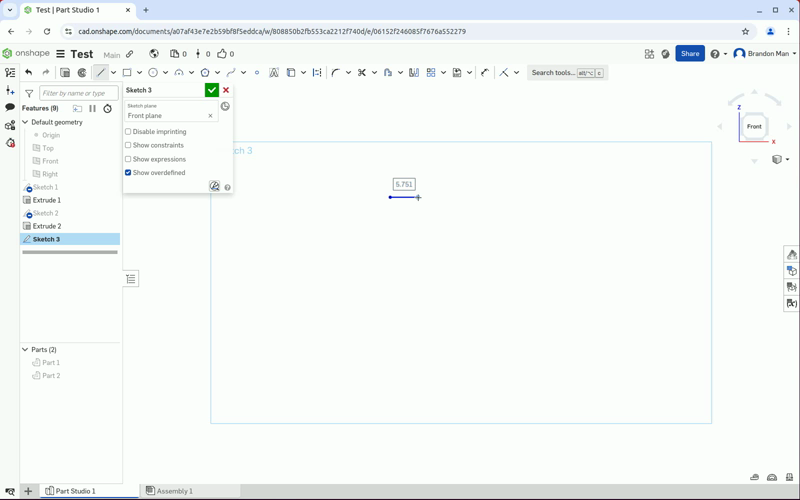
key_down(shift)
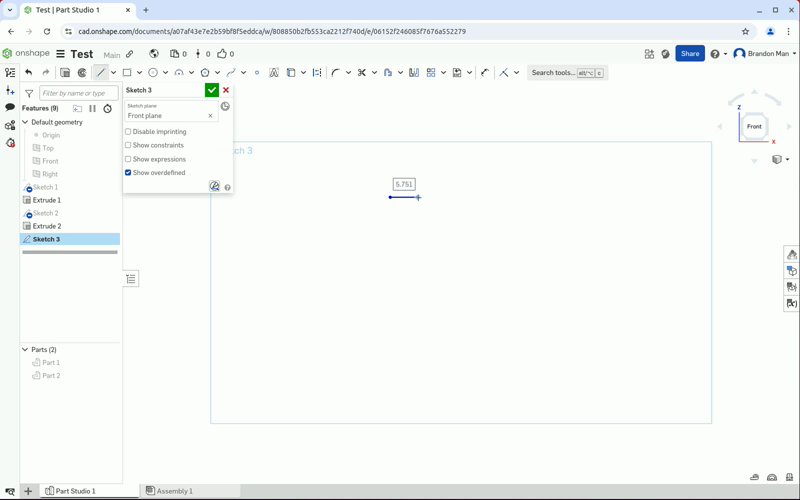
mouse_move(448, 197)
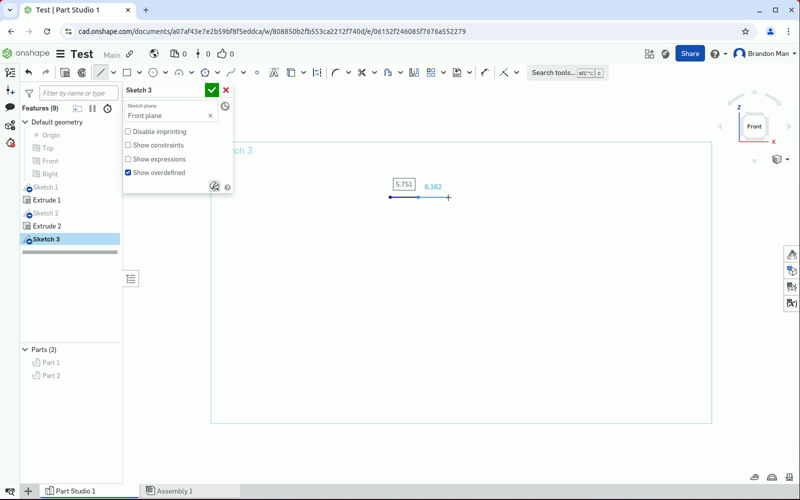
mouse_move(418, 169)
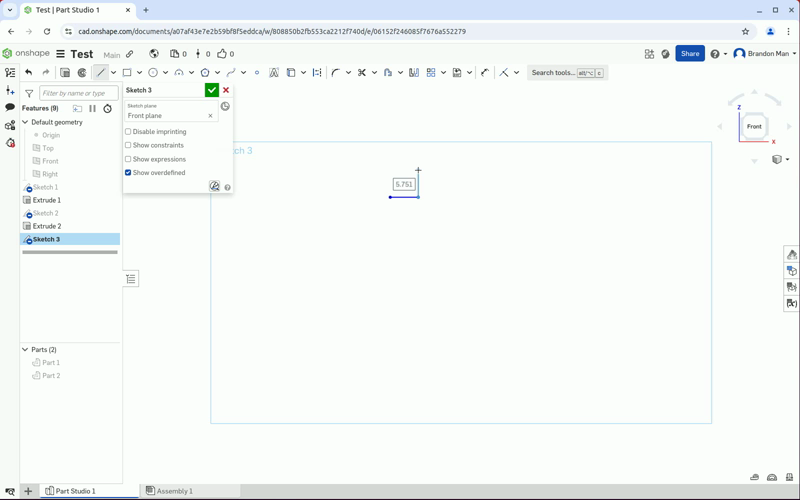
click(418, 169)
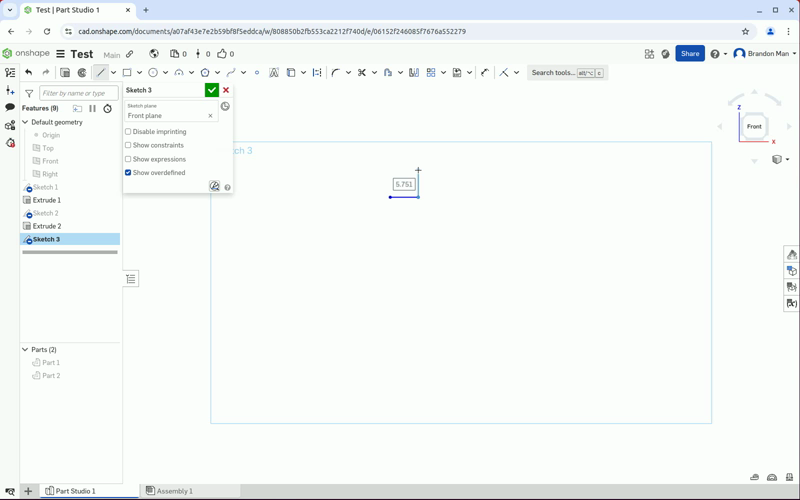
key_up(shift)
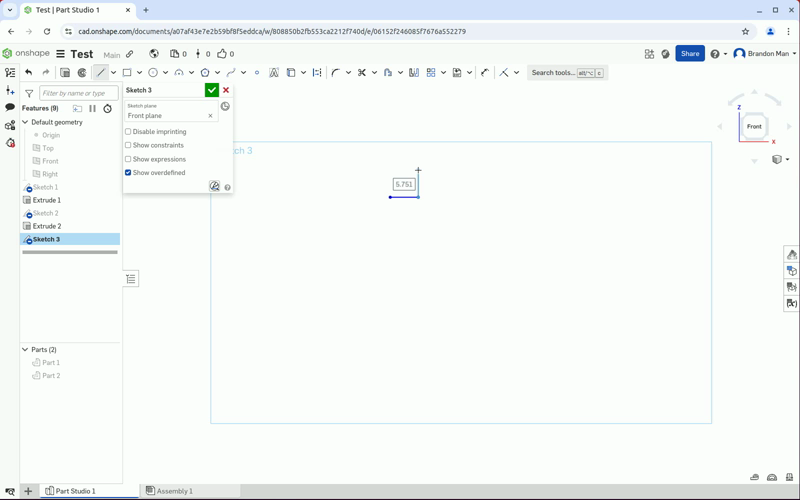
key_down(shift)
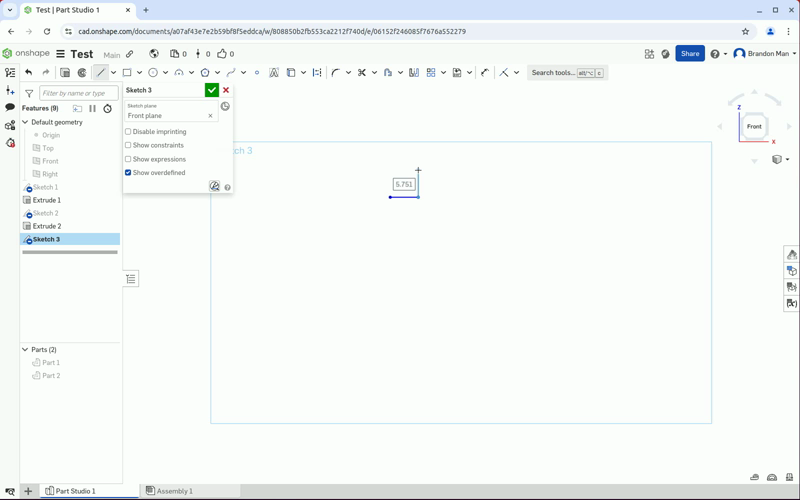
mouse_move(448, 169)
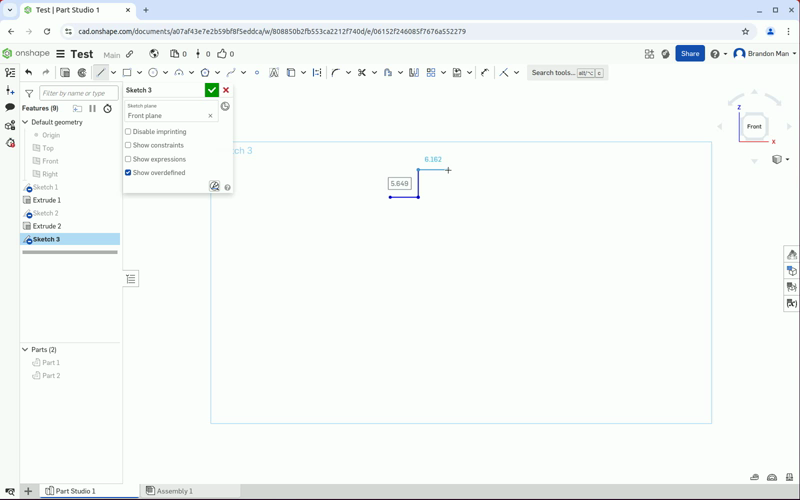
mouse_move(390, 169)
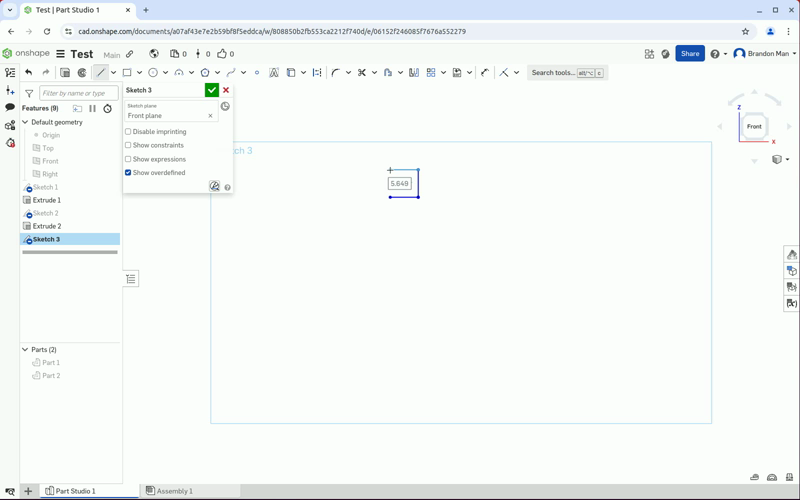
click(390, 169)
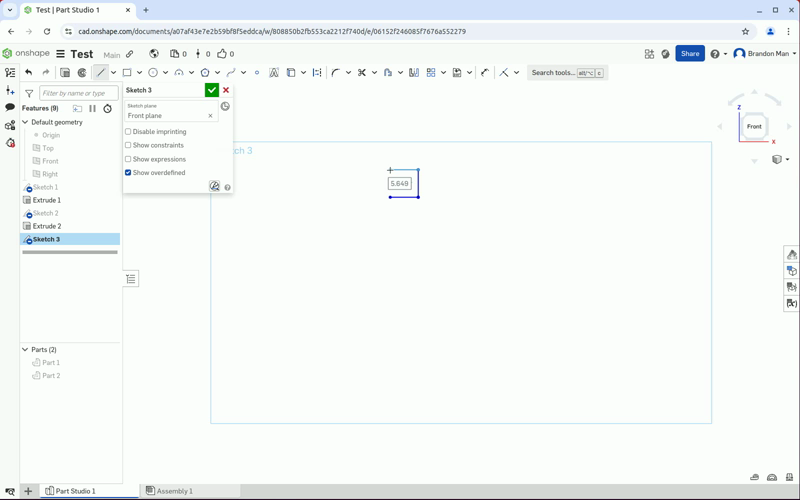
key_up(shift)
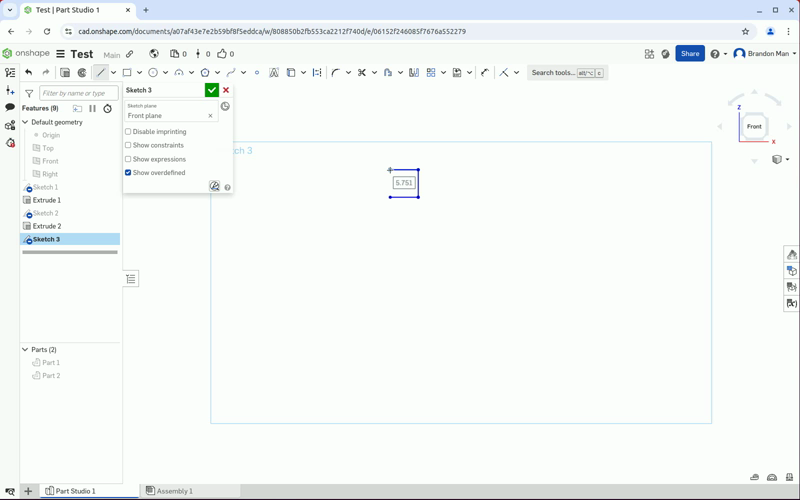
mouse_move(420, 169)
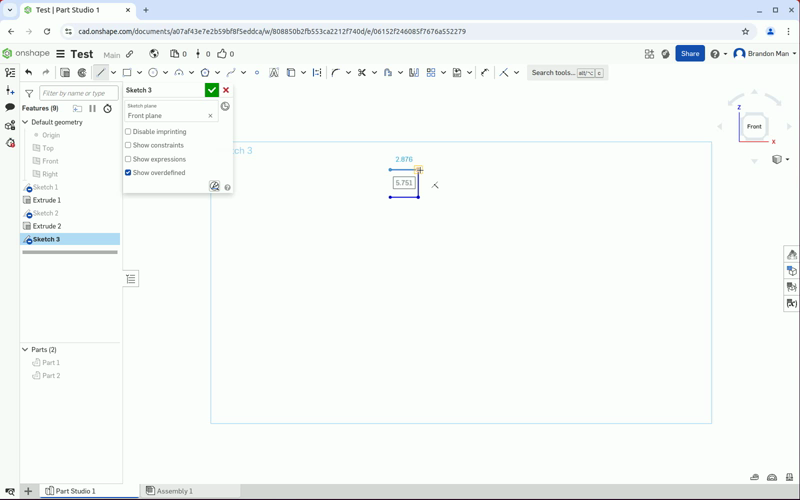
key_down(shift)
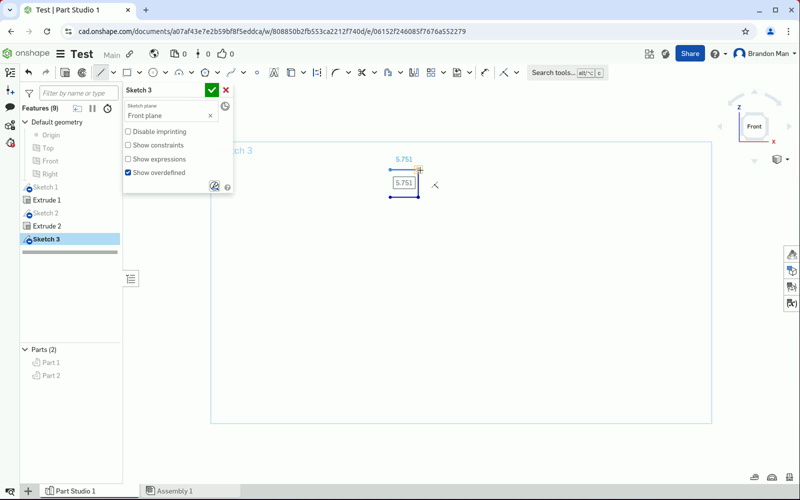
mouse_move(390, 197)
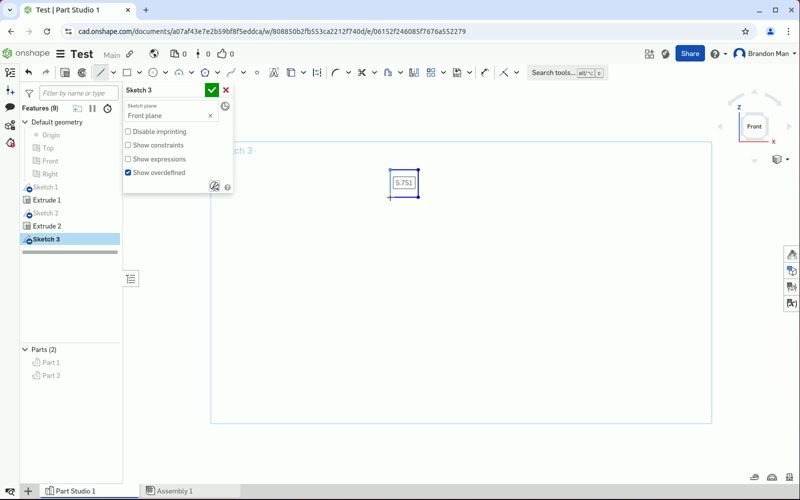
key_up(shift)
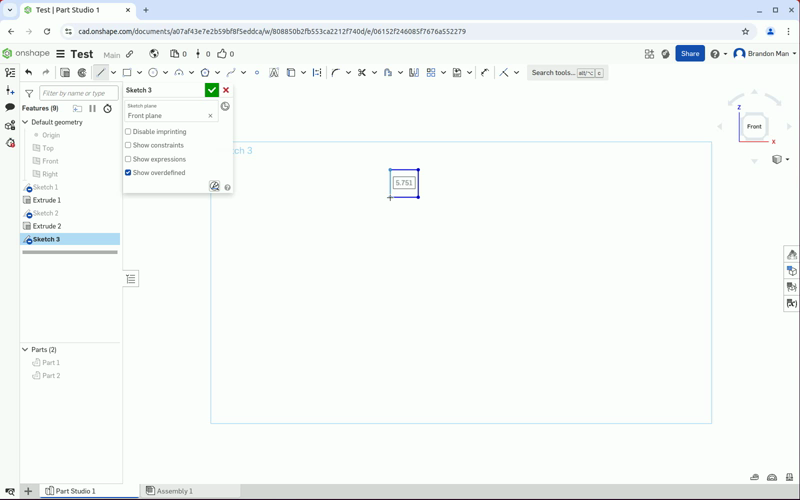
click(390, 197)
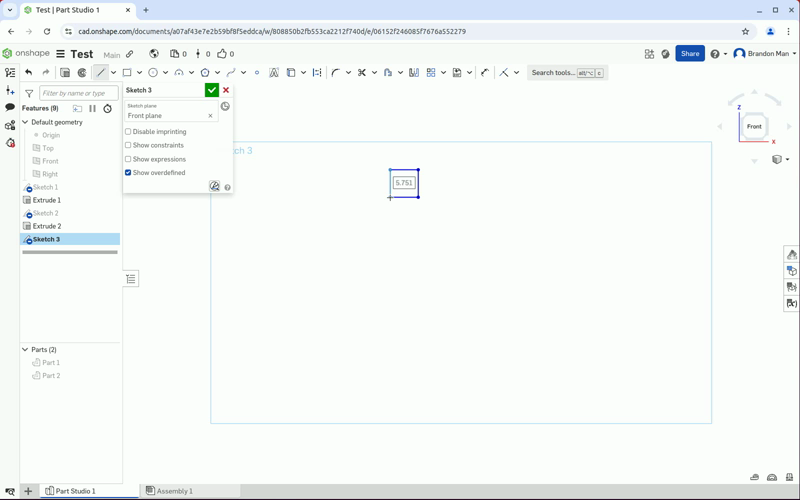
key(esc)
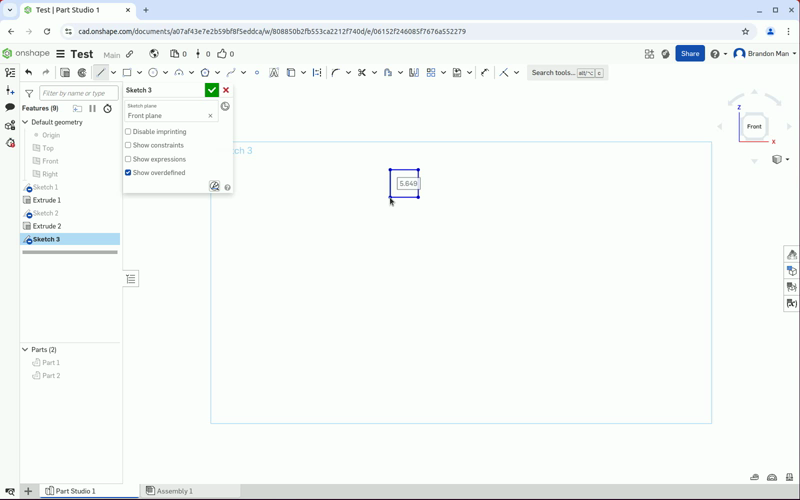
mouse_move(392, 170)
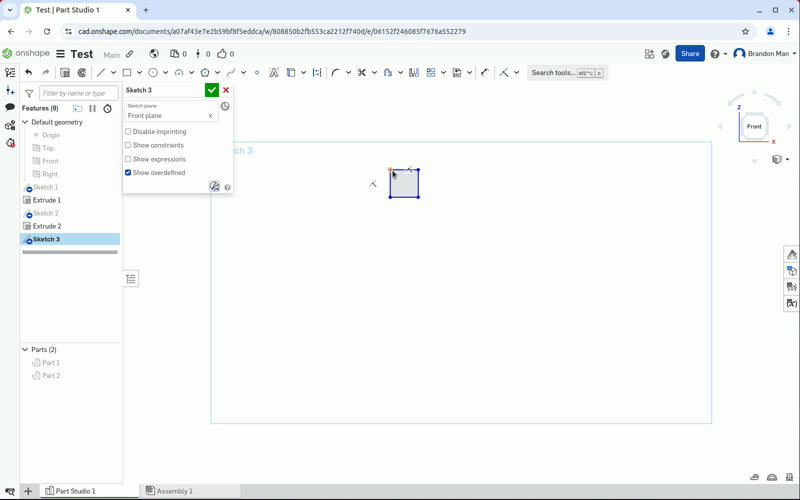
scroll(6)
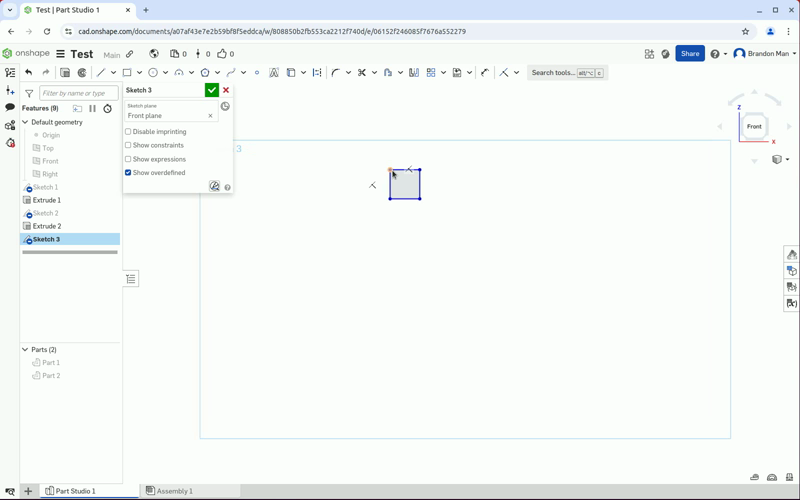
scroll(6)
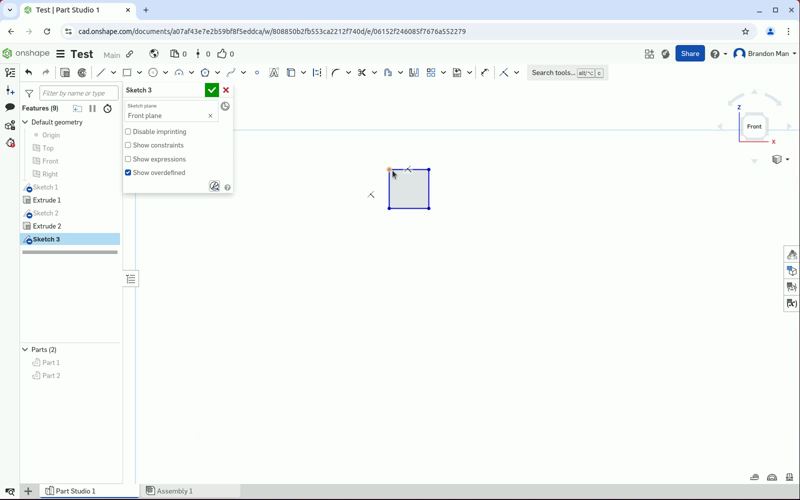
scroll(6)
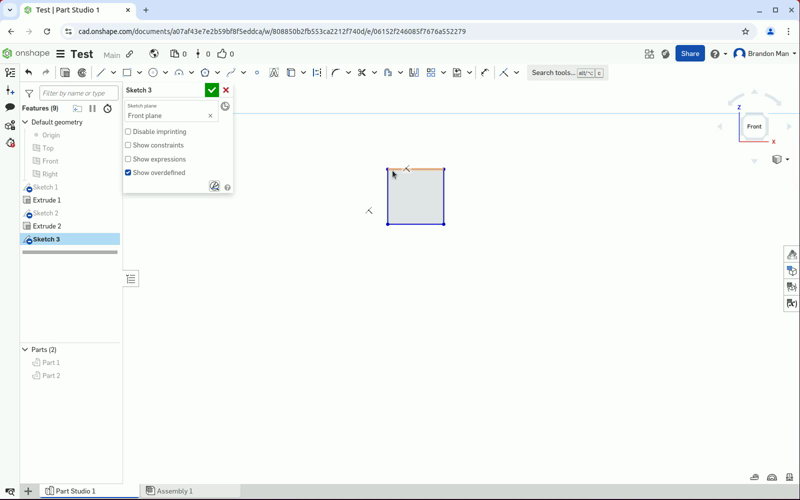
scroll(6)
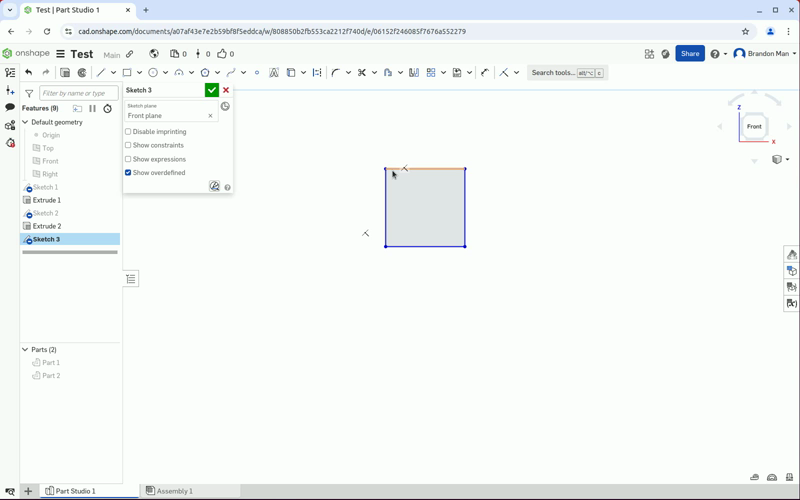
scroll(6)
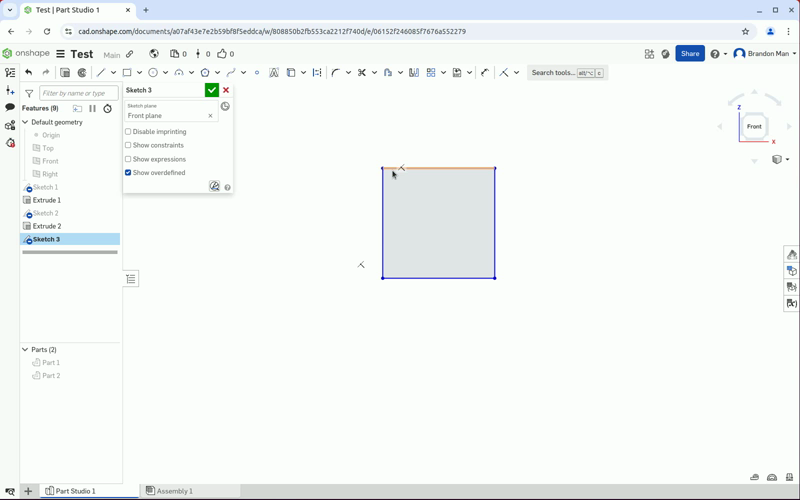
scroll(6)
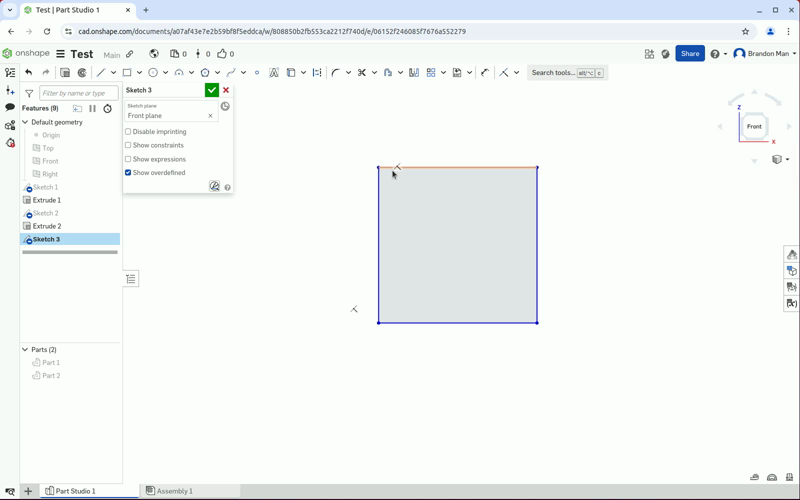
scroll(6)
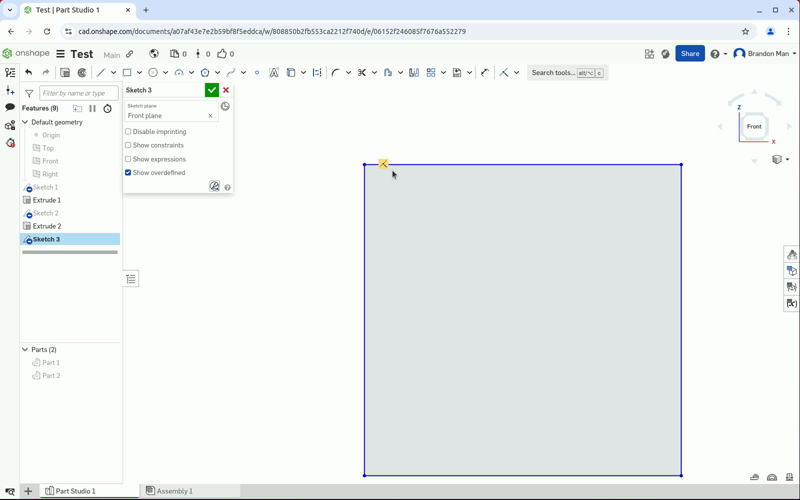
click(392, 170)
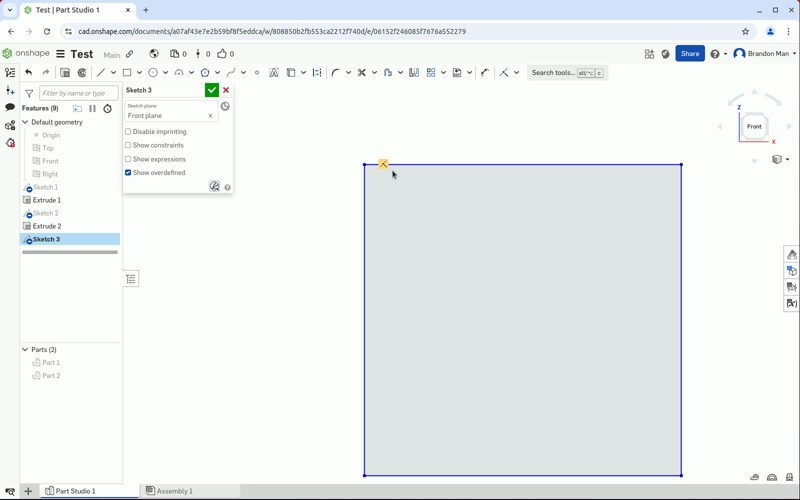
scroll(-6)
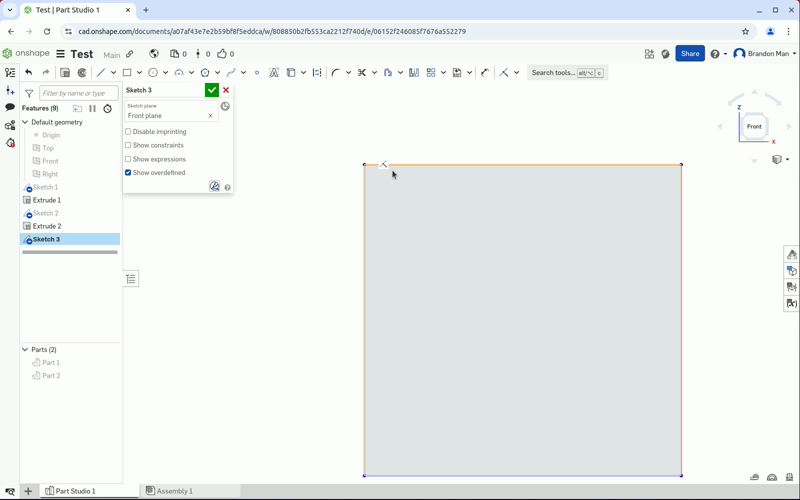
scroll(-6)
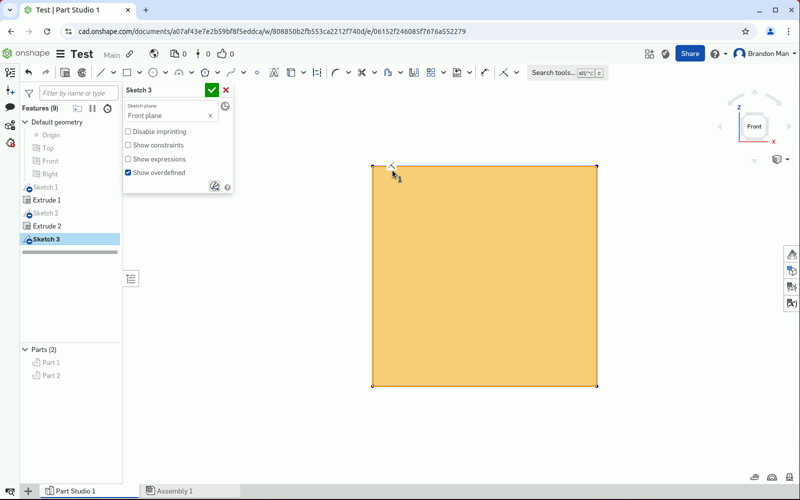
scroll(-6)
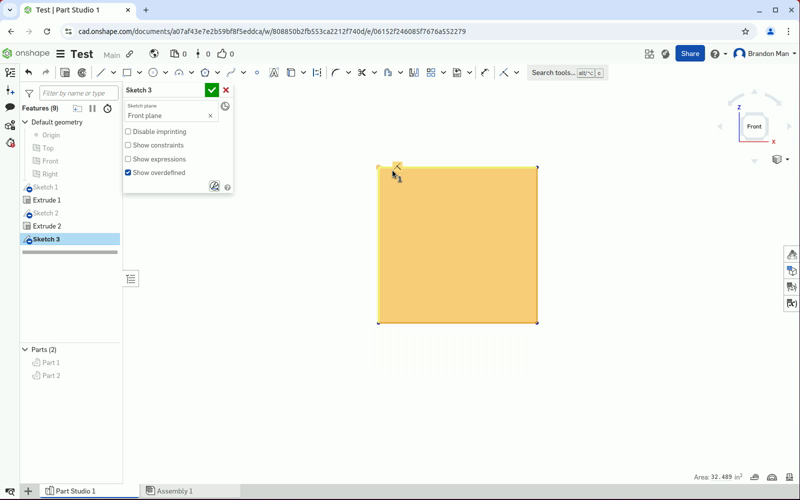
scroll(-6)
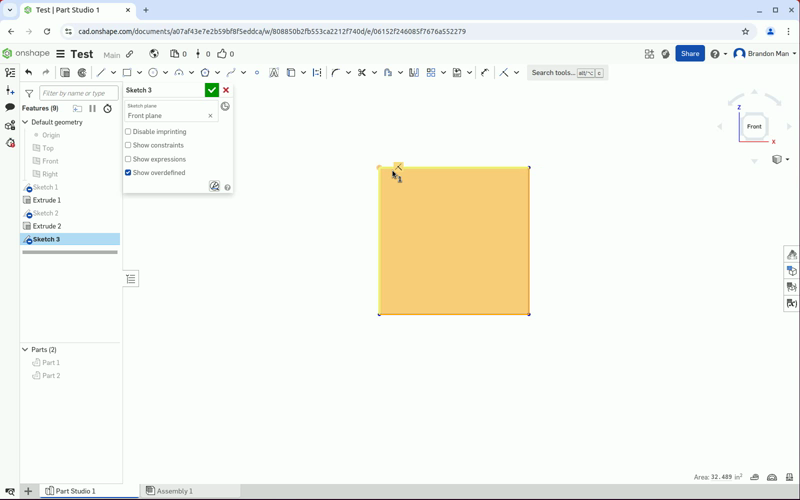
scroll(-6)
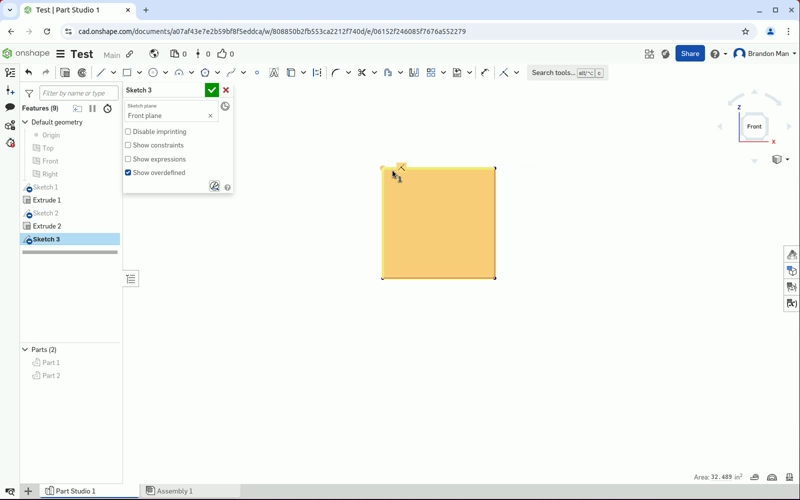
scroll(-6)
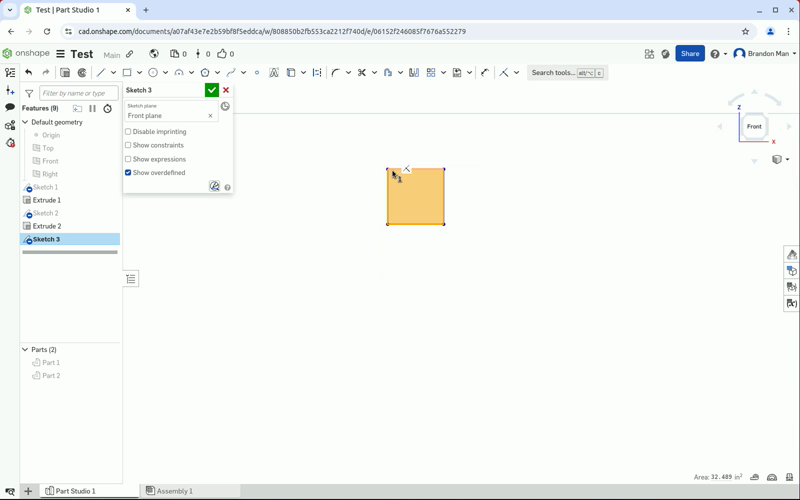
scroll(-6)
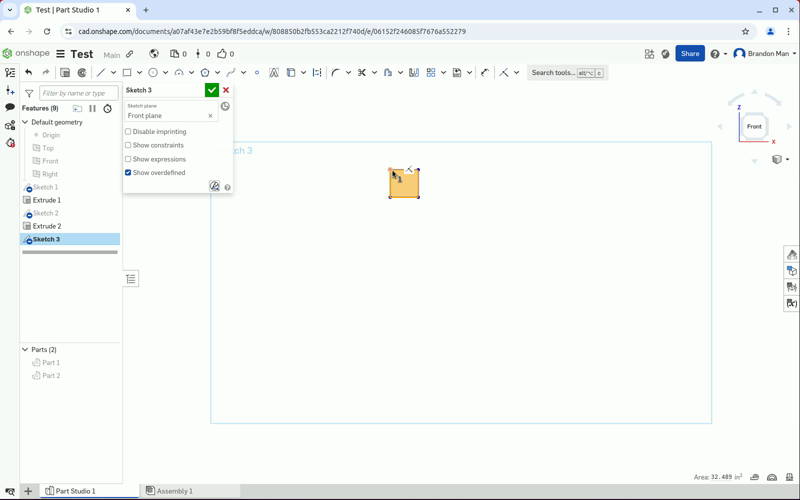
mouse_move(73, 352)
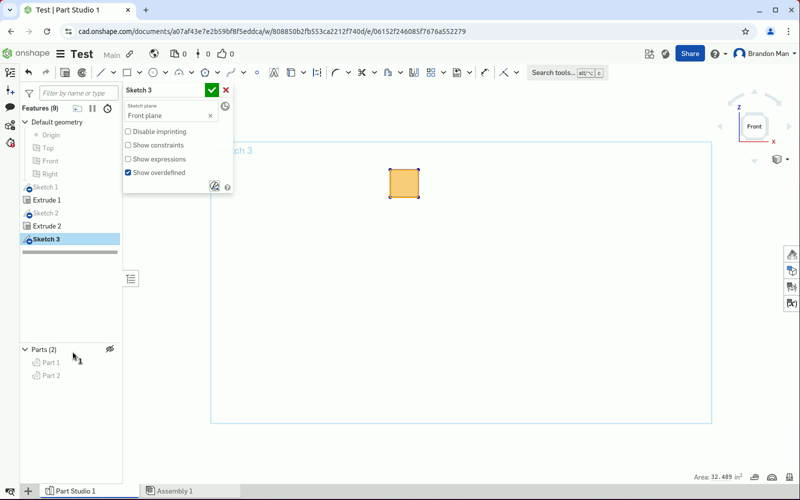
key(shift+y)
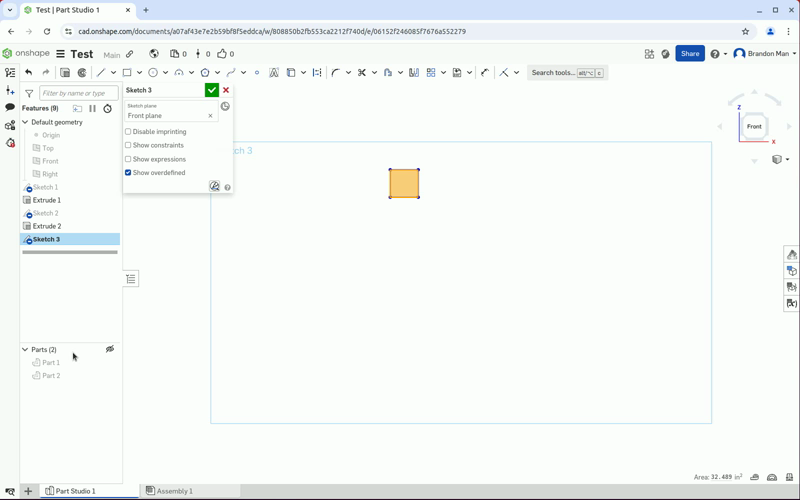
key(shift+e)
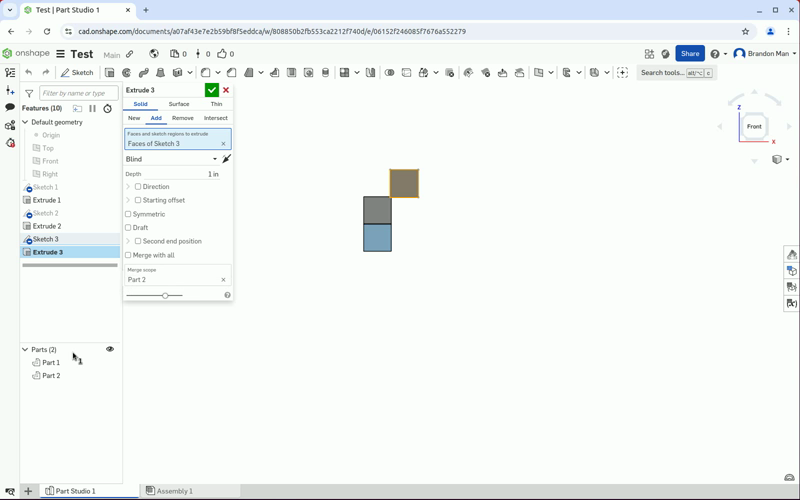
mouse_move(143, 106)
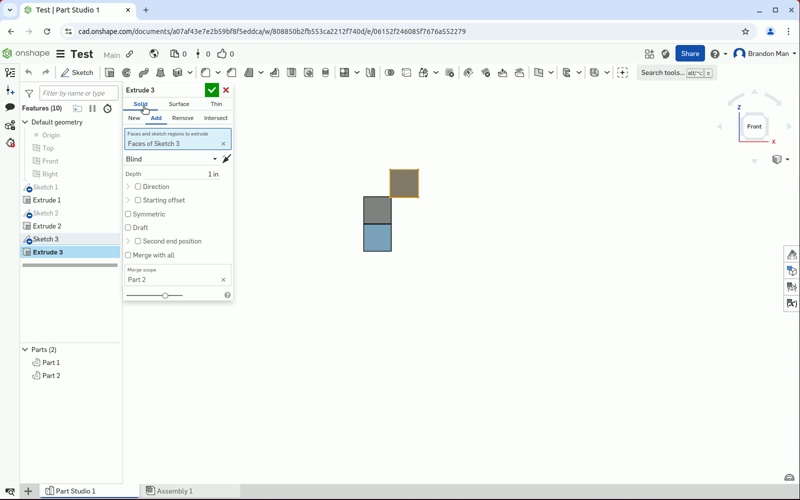
click(143, 106)
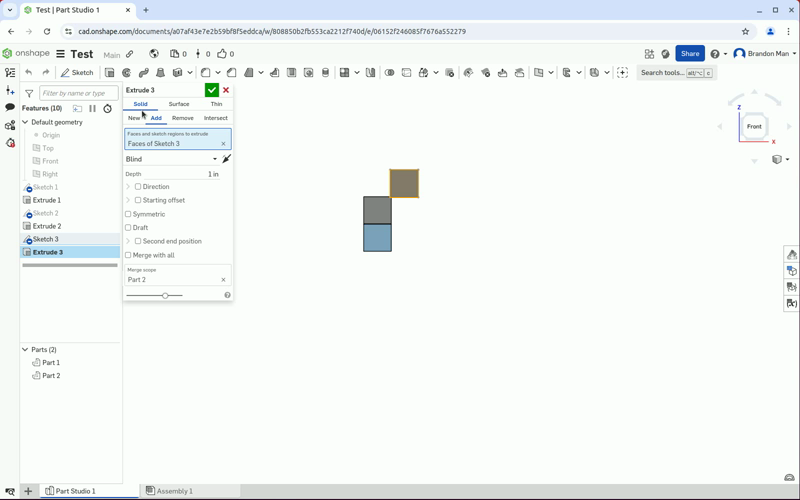
mouse_move(137, 120)
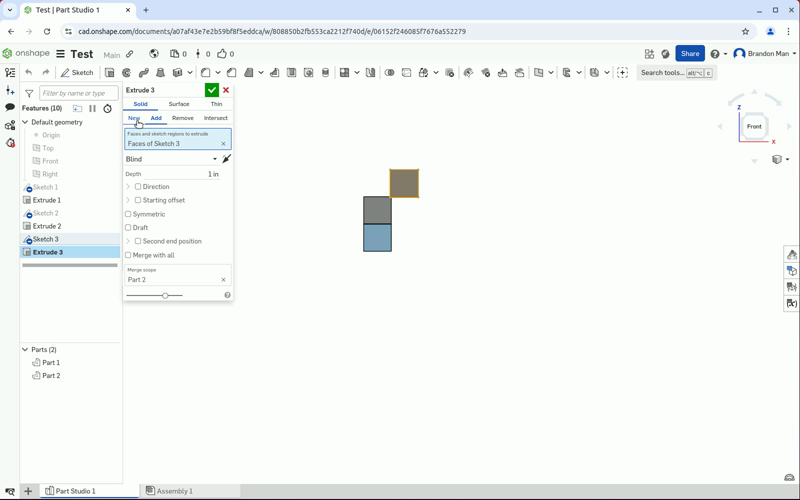
click(137, 120)
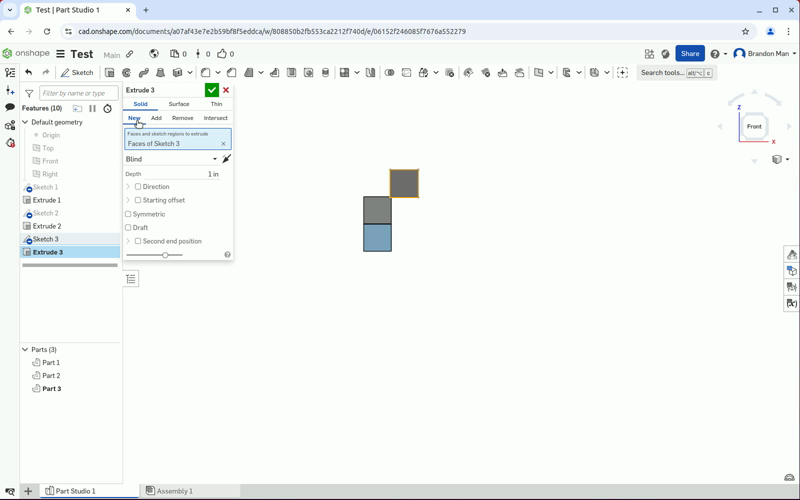
key(tab, 4)
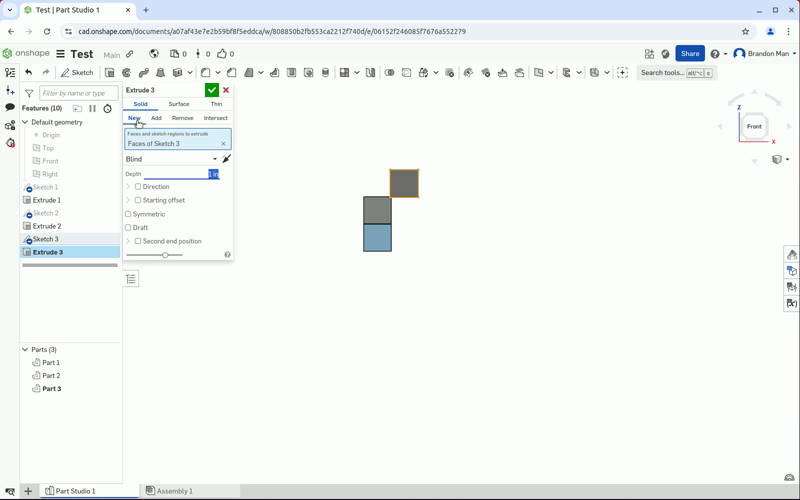
text(5.296)
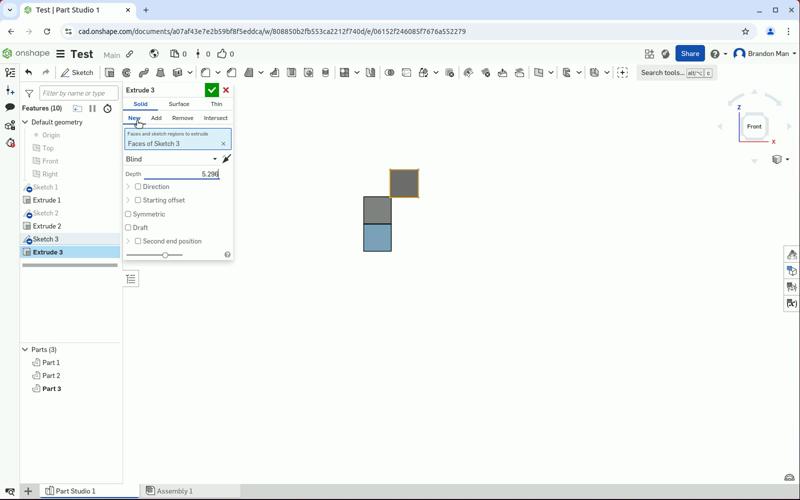
key(tab, 3)
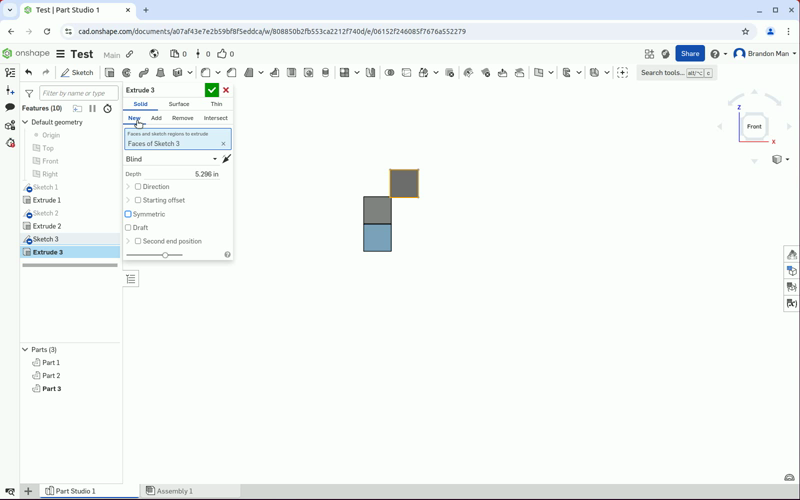
key(space)
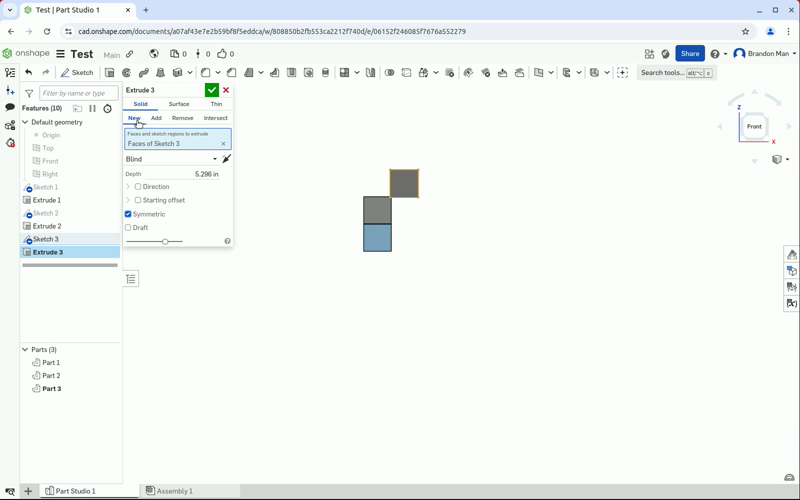
key(enter)
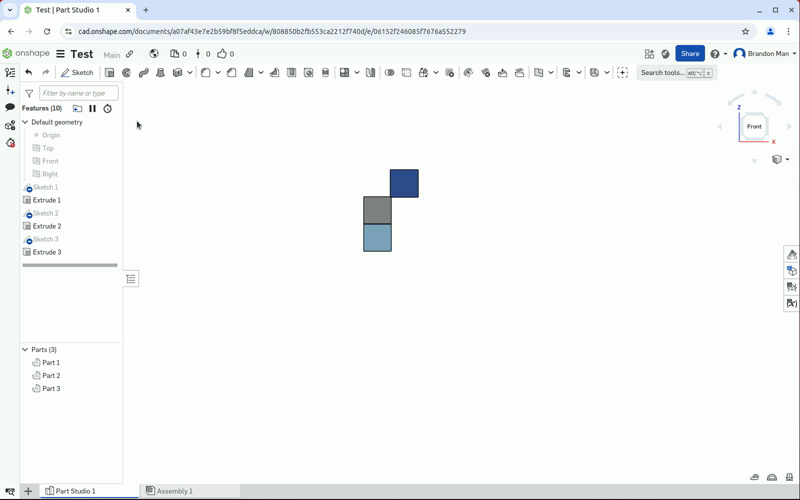
key(shift+h)
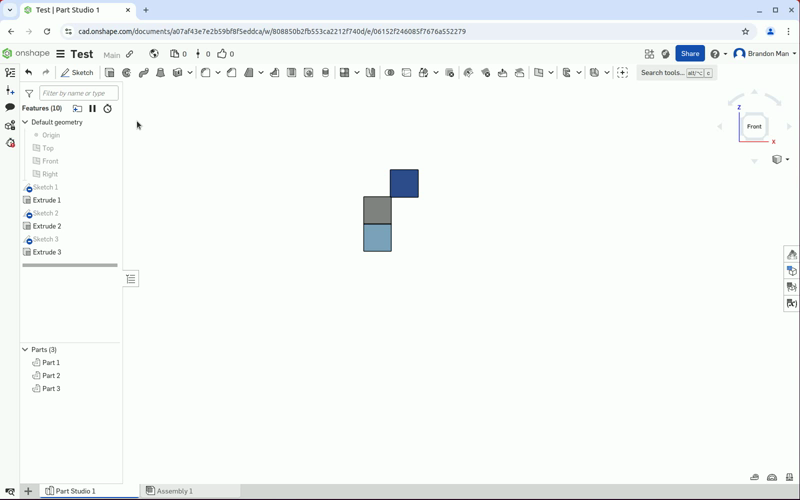
key(shift+h)
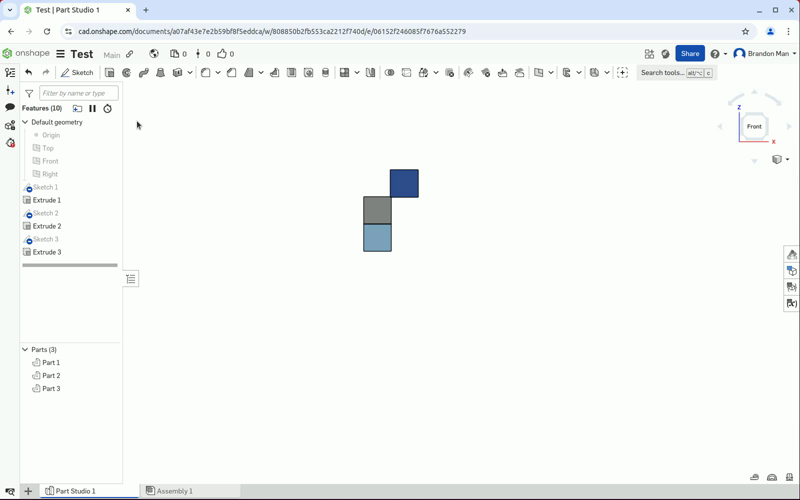
mouse_move(73, 189)
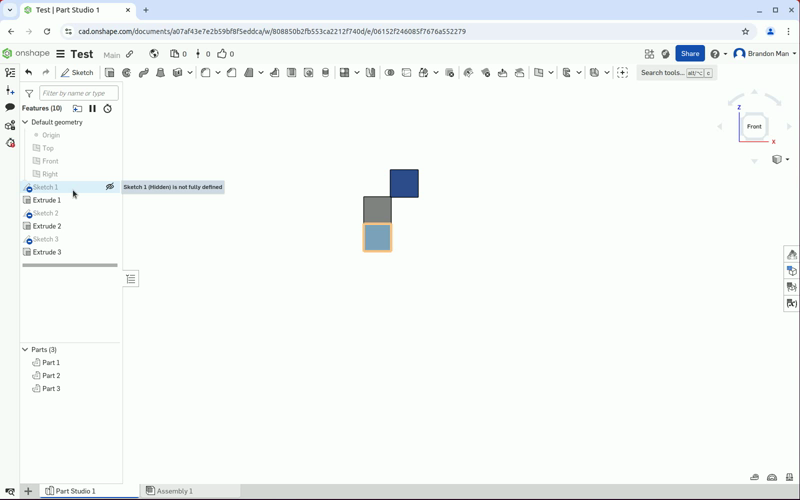
click(73, 189)
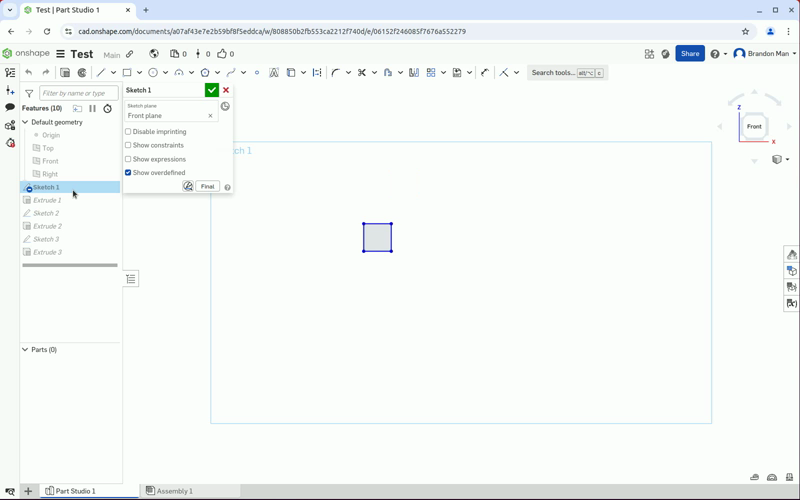
mouse_move(229, 92)
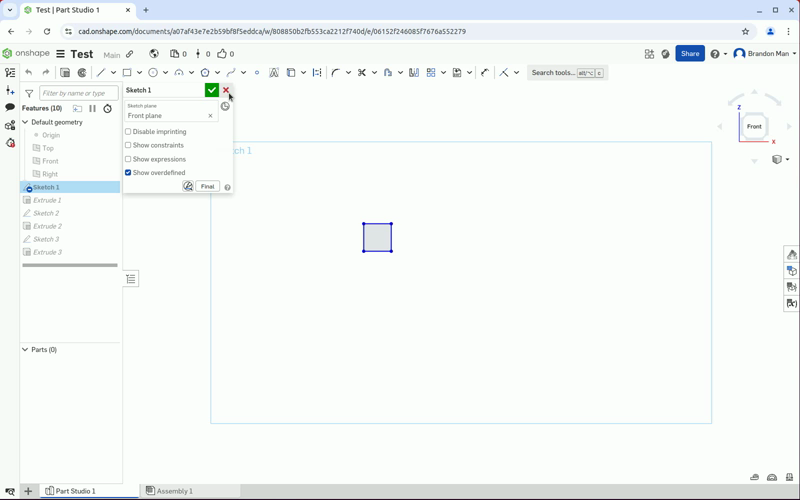
click(229, 92)
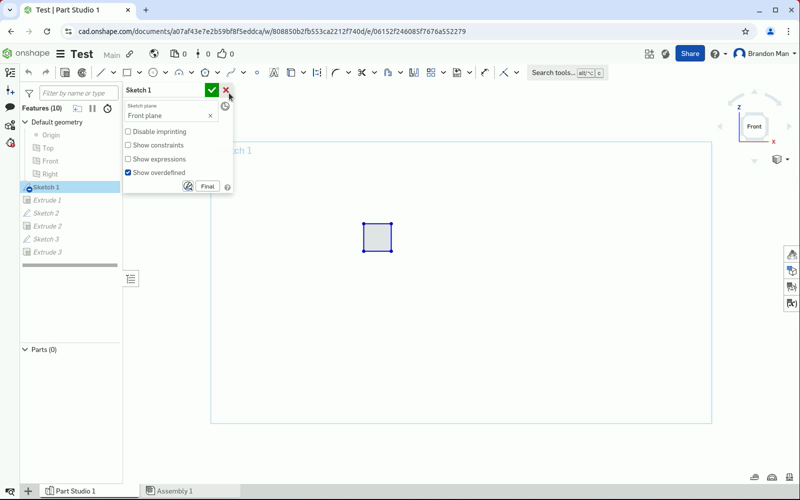
key(shift+s)
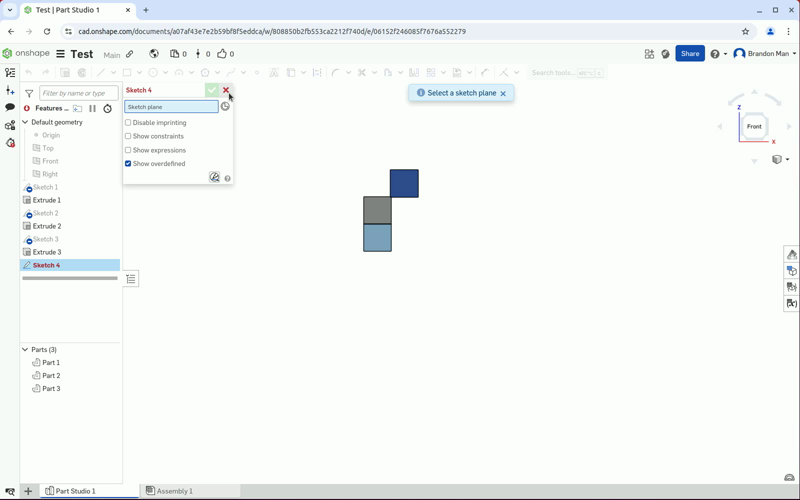
mouse_move(73, 163)
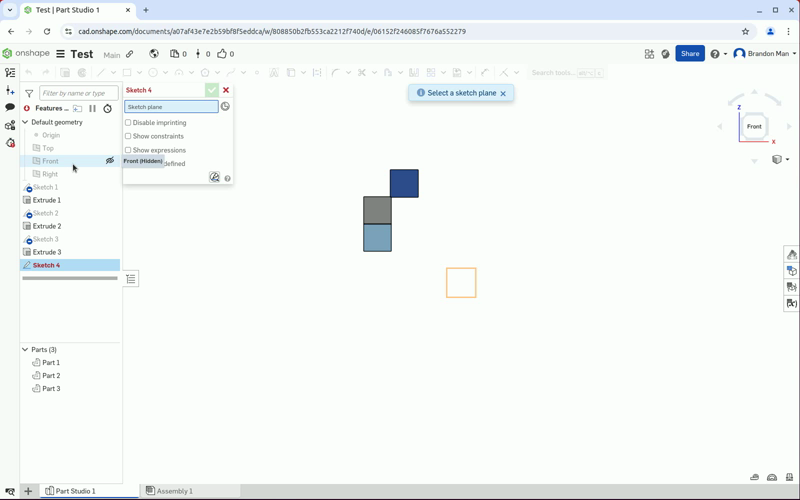
click(73, 163)
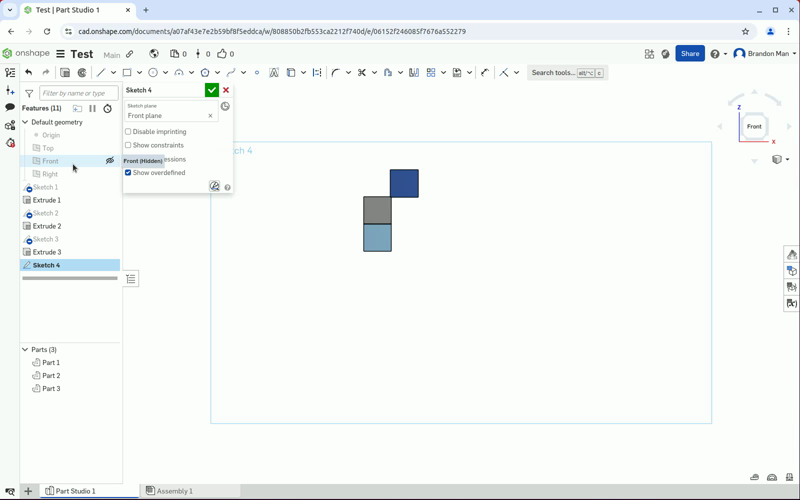
mouse_move(73, 352)
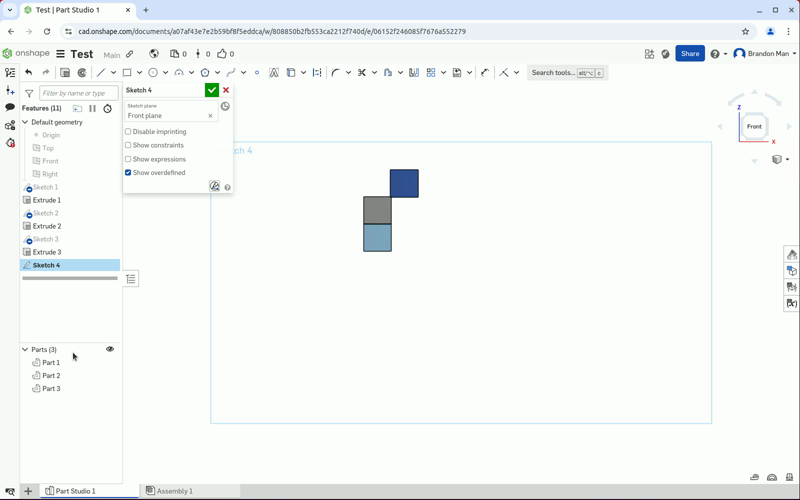
key(y)
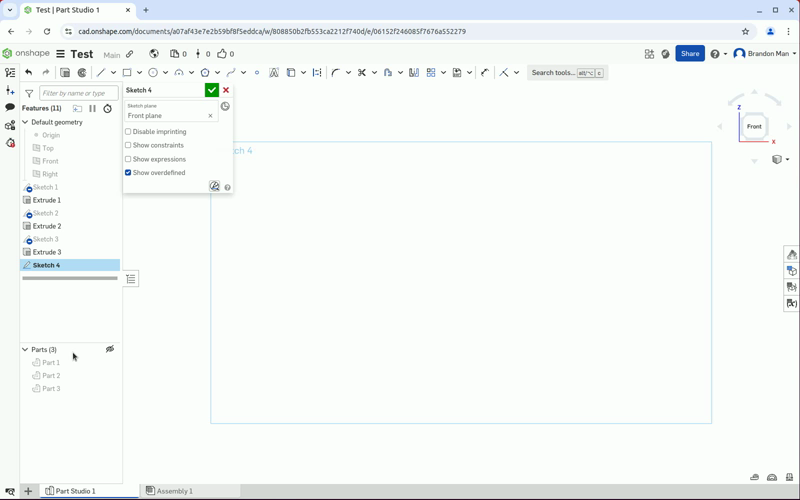
key(l)
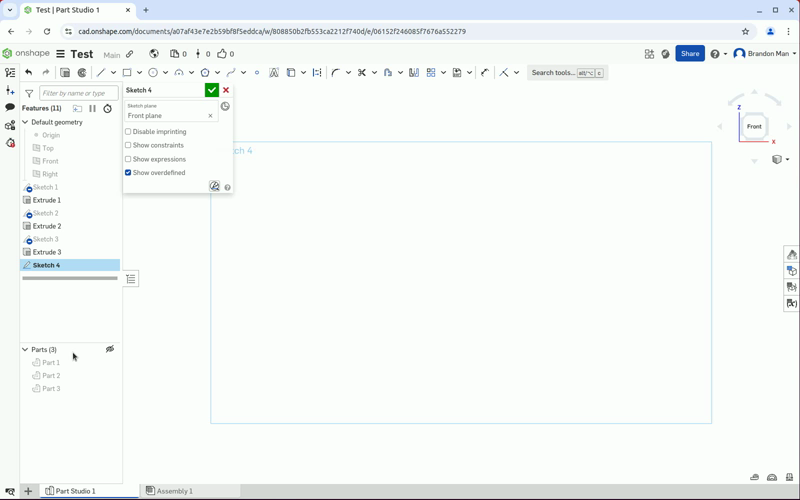
key_down(shift)
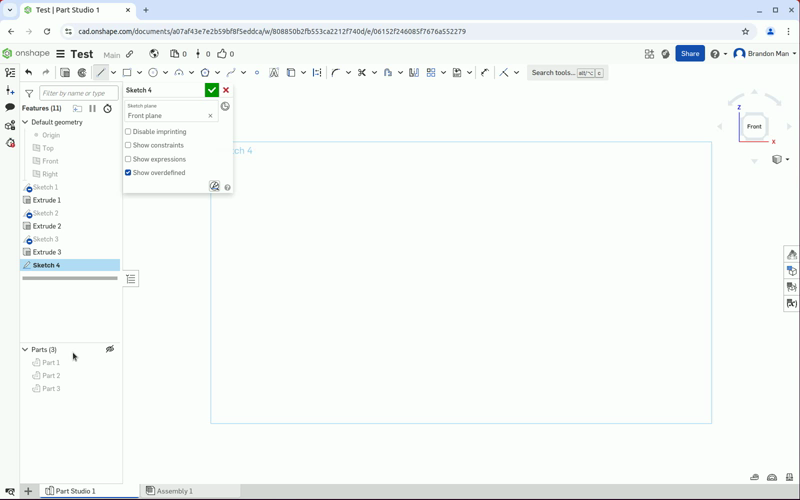
mouse_move(390, 224)
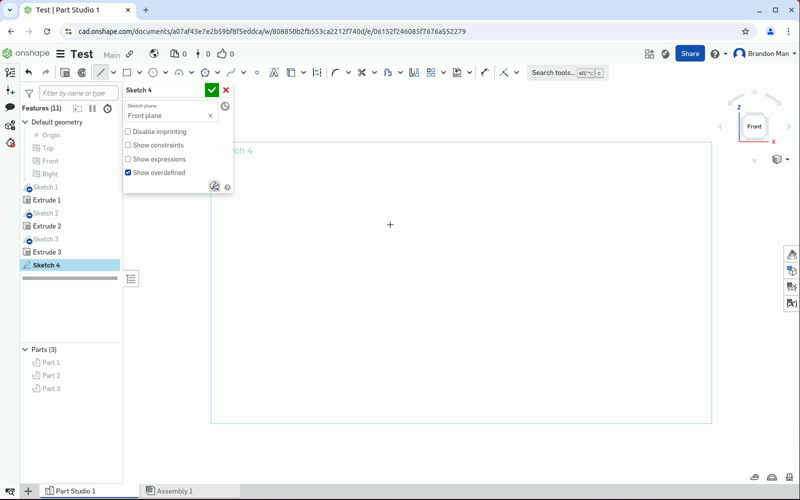
click(390, 224)
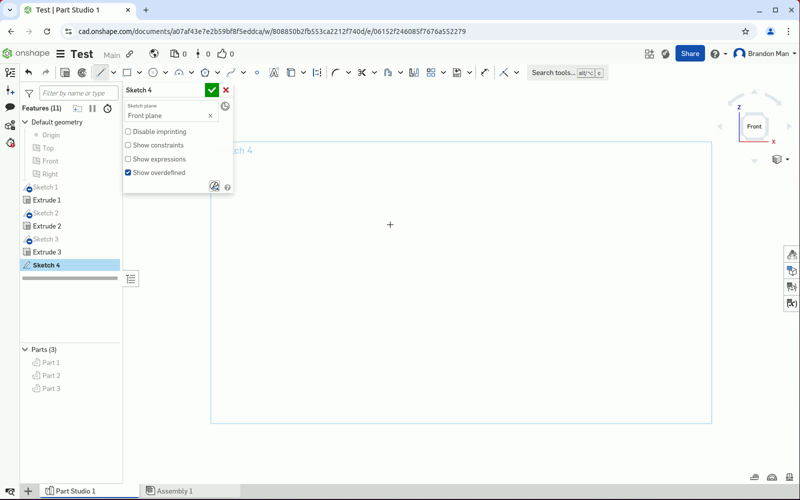
key_up(shift)
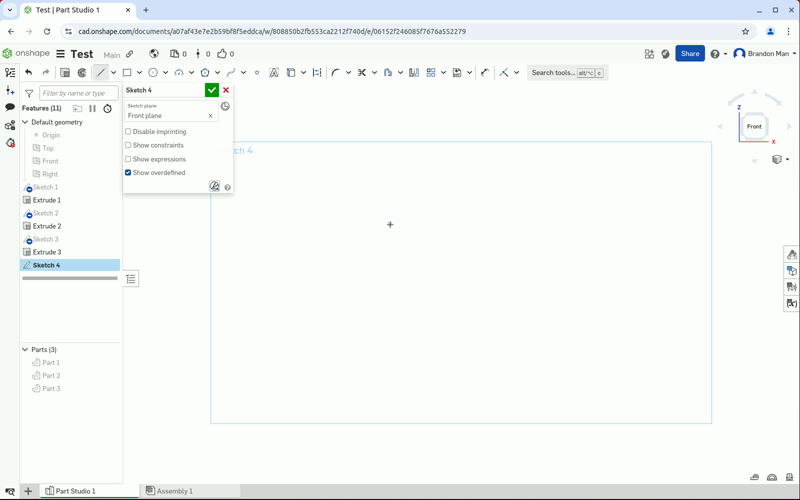
key_down(shift)
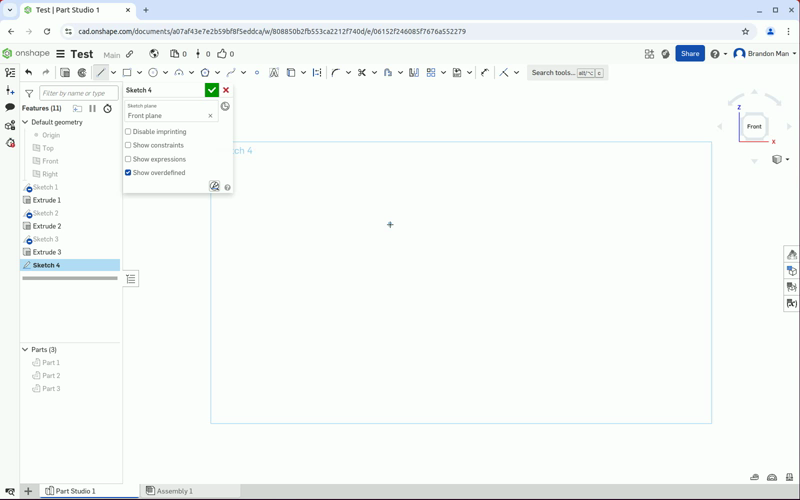
mouse_move(420, 224)
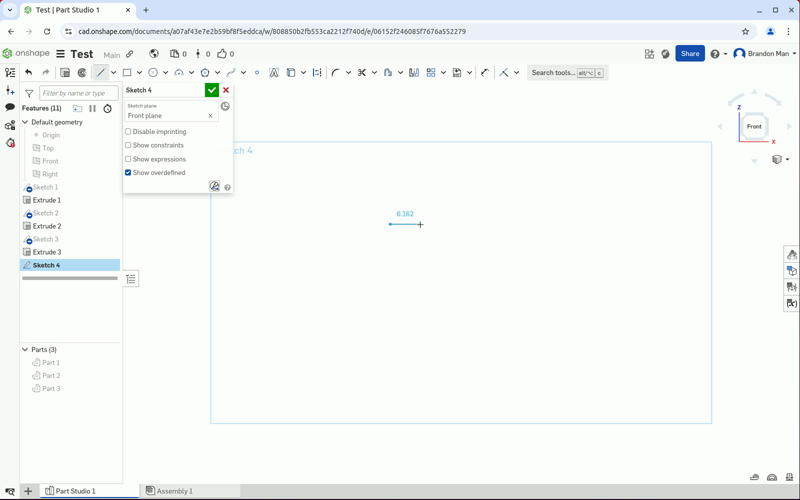
mouse_move(418, 224)
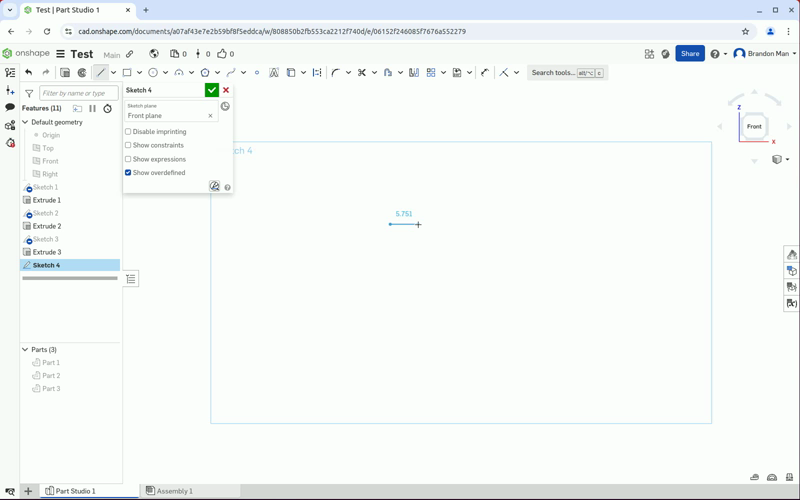
click(418, 224)
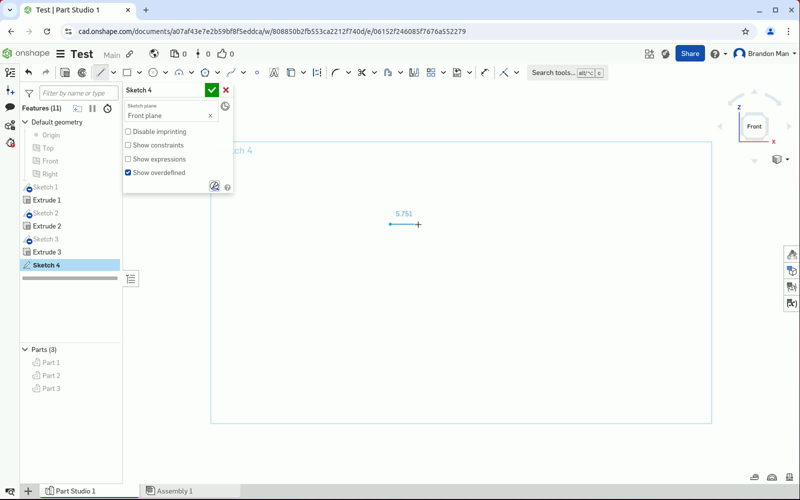
key_up(shift)
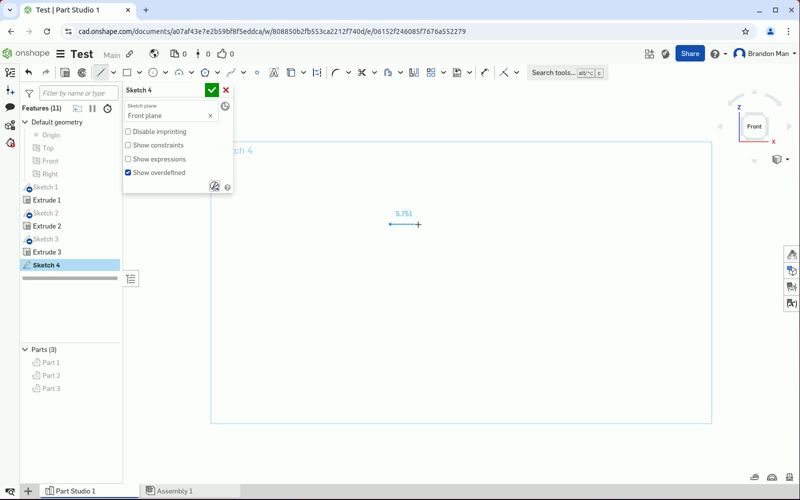
key_down(shift)
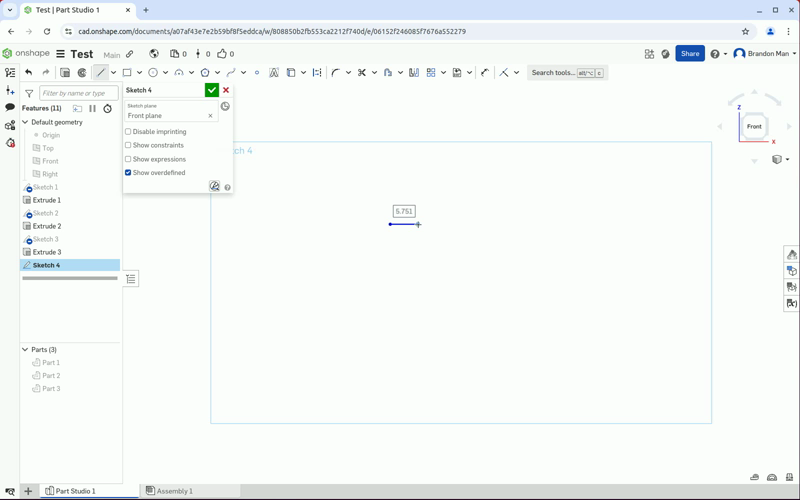
mouse_move(448, 224)
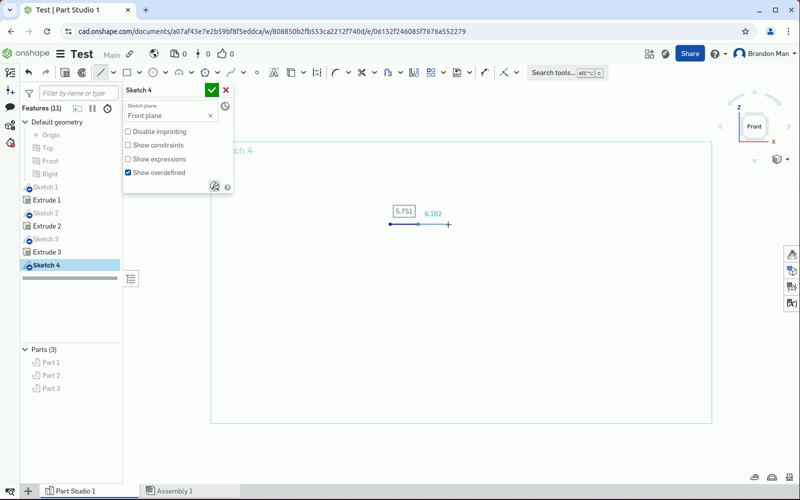
mouse_move(418, 196)
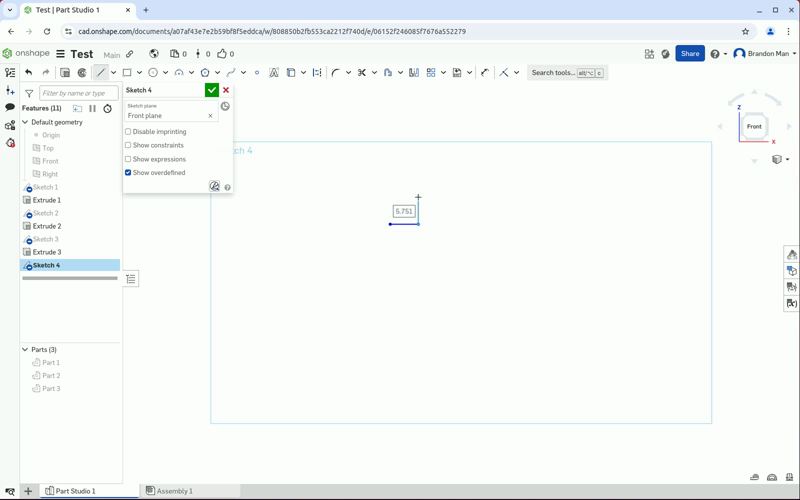
click(418, 196)
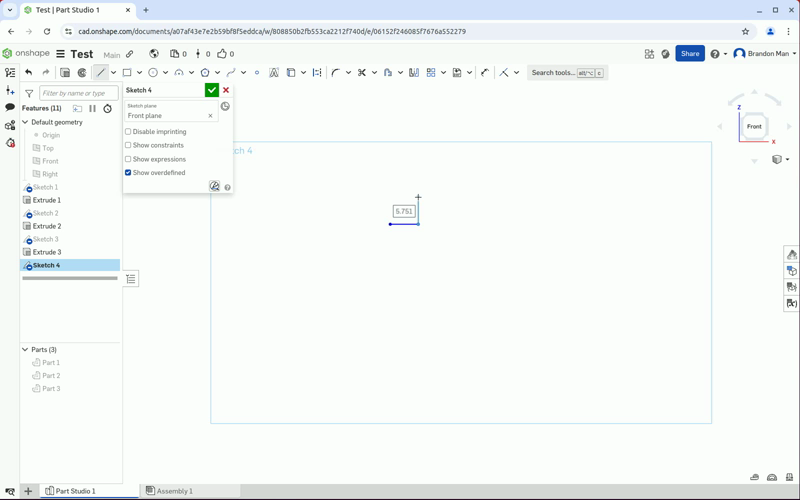
key_up(shift)
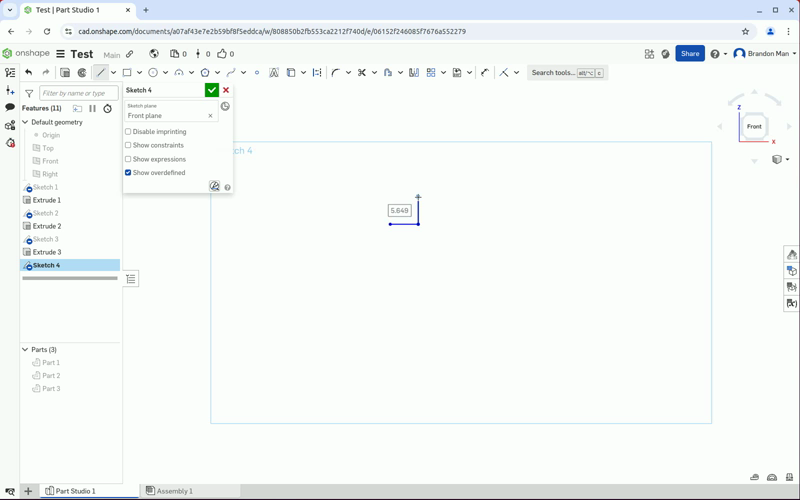
key_down(shift)
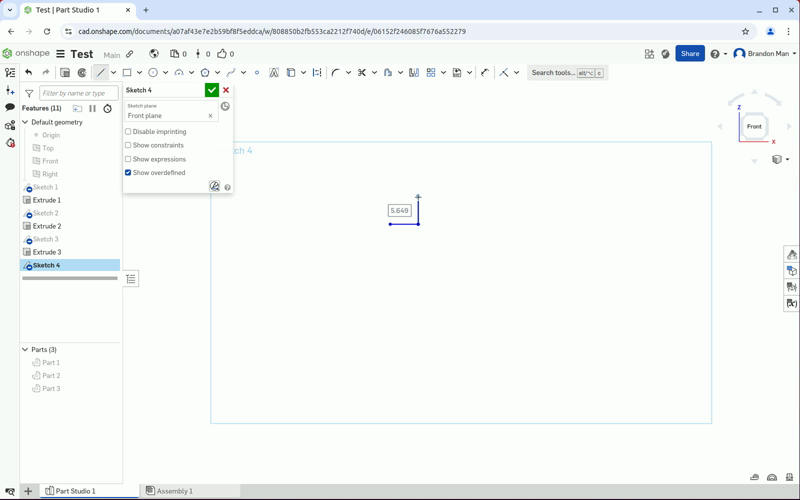
mouse_move(448, 196)
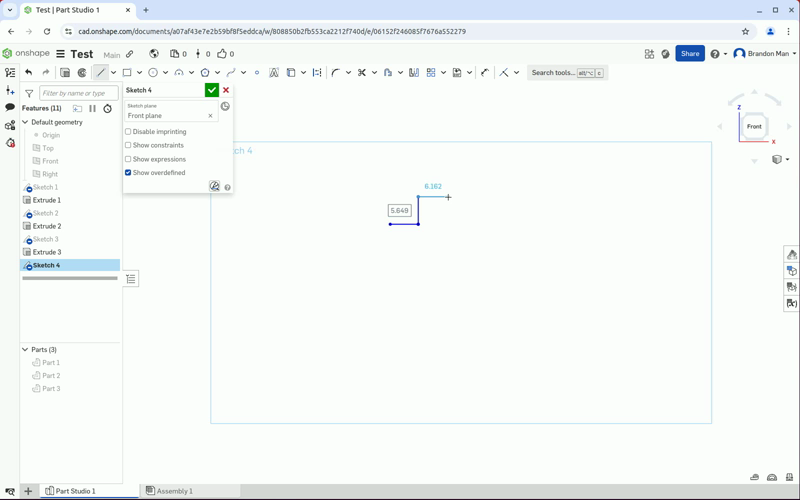
mouse_move(390, 196)
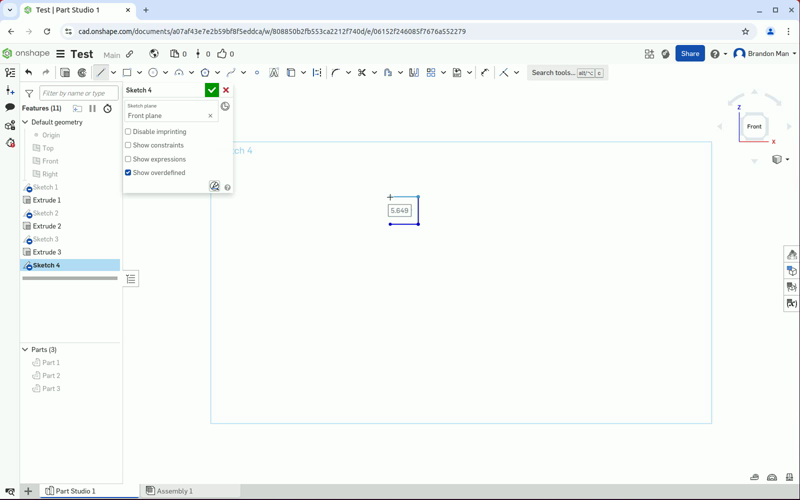
click(390, 196)
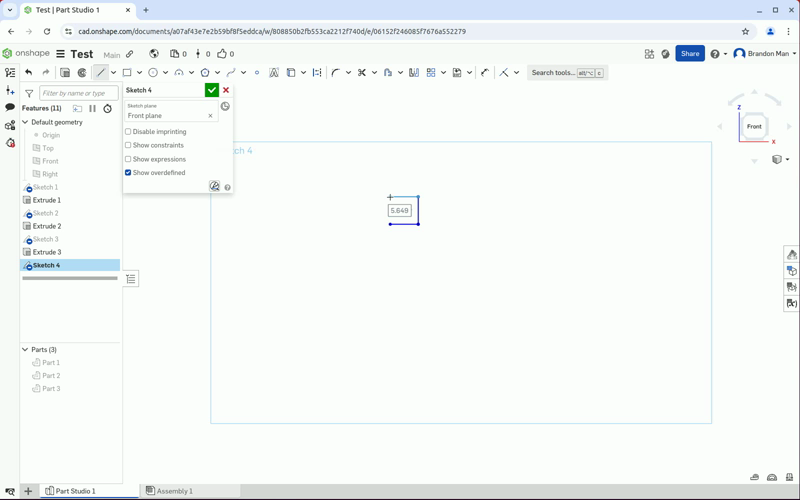
key_up(shift)
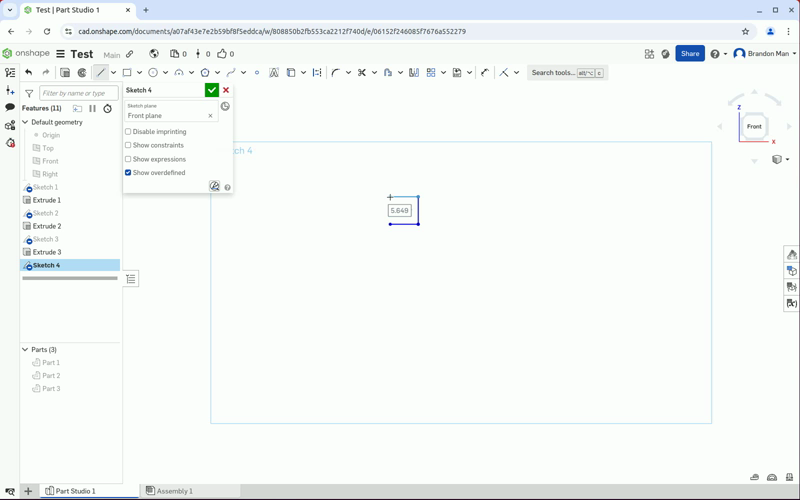
mouse_move(420, 196)
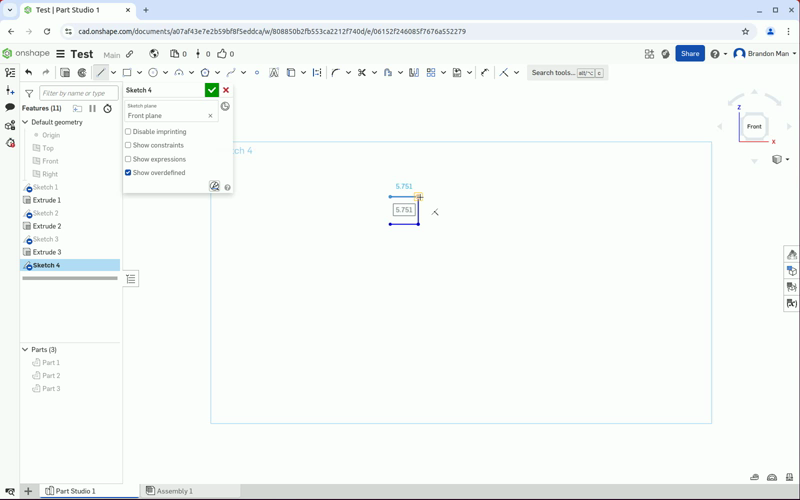
key_down(shift)
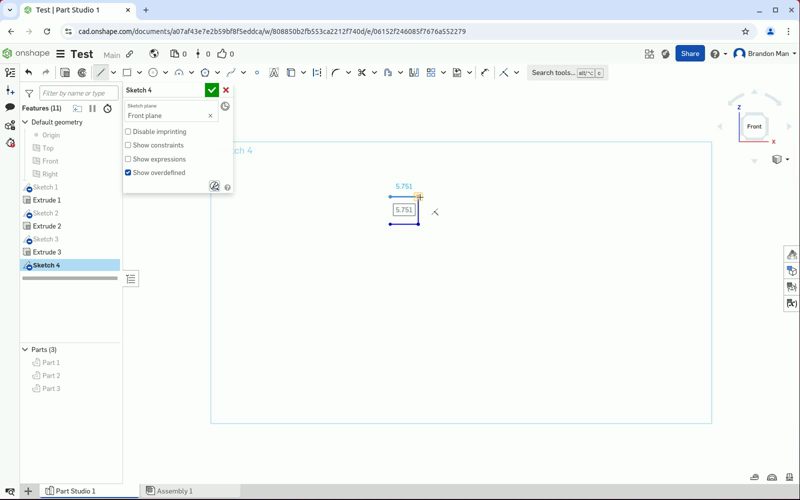
mouse_move(390, 224)
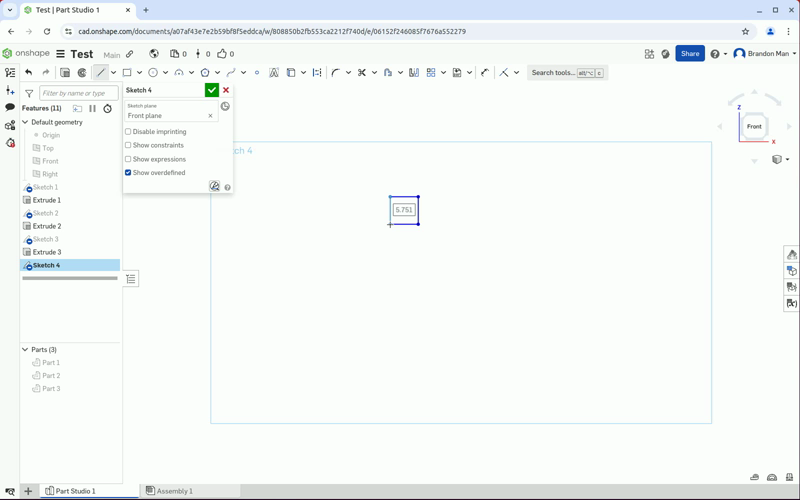
key_up(shift)
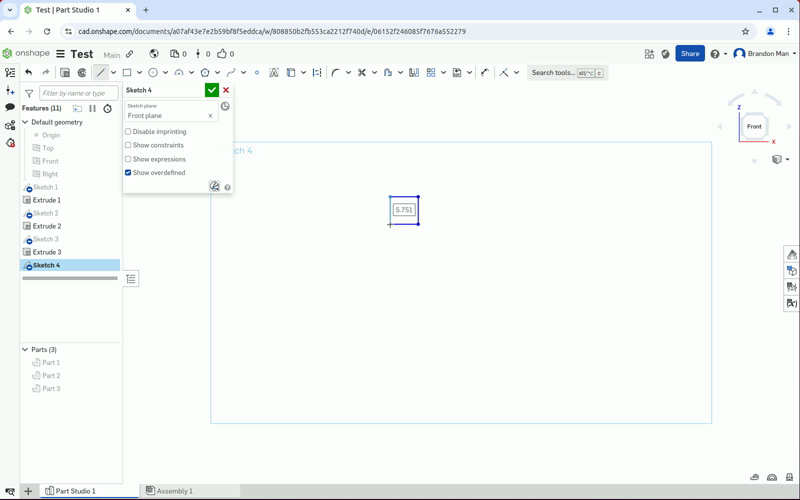
click(390, 224)
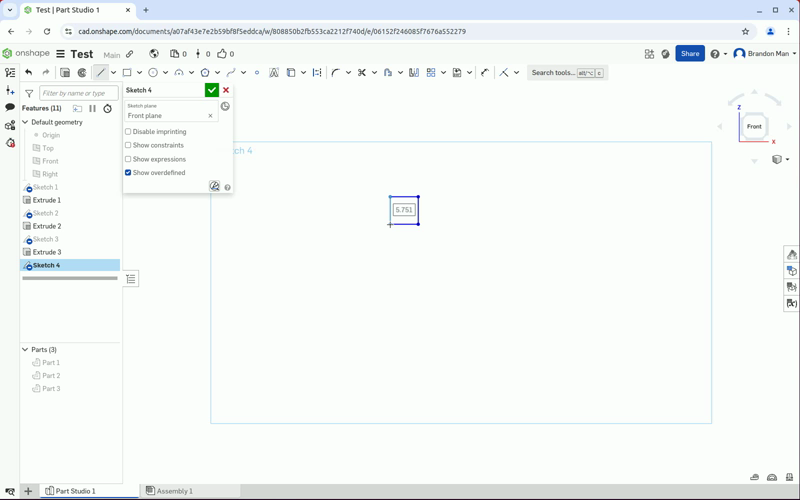
key(esc)
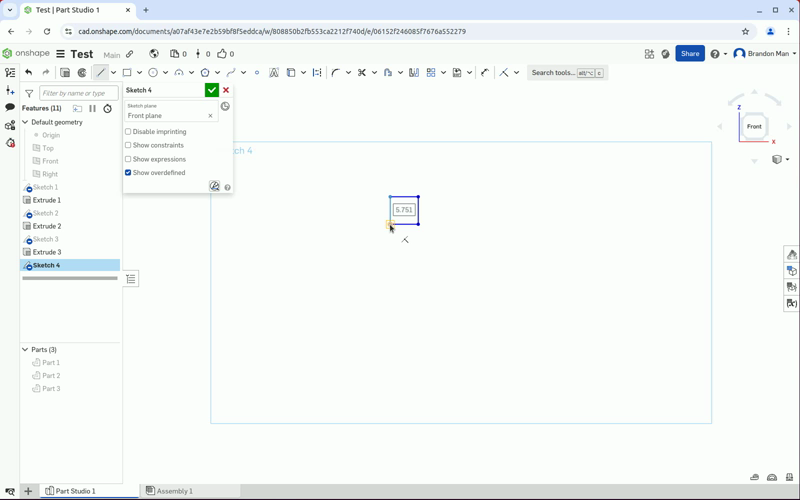
mouse_move(397, 202)
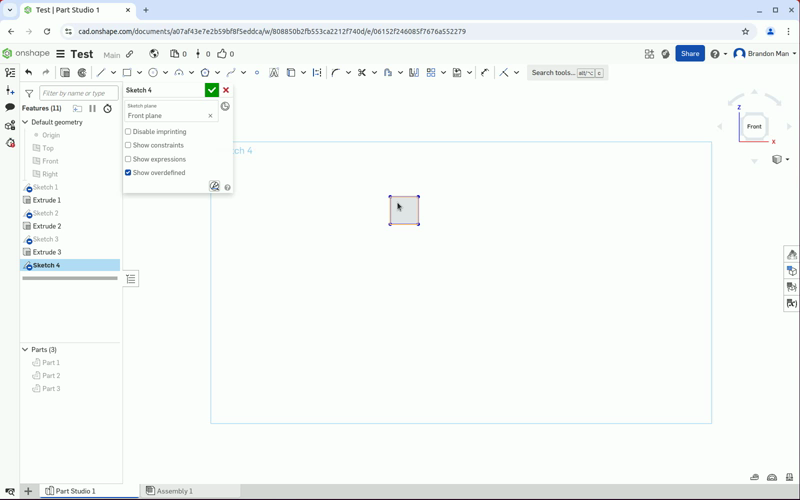
scroll(6)
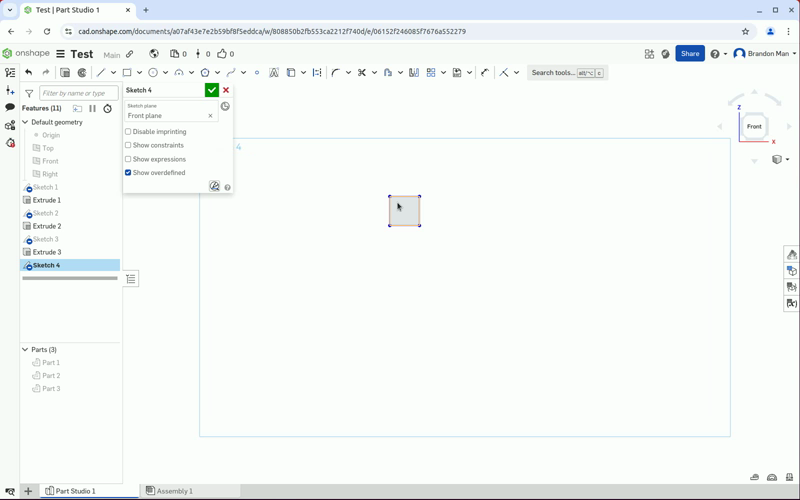
scroll(6)
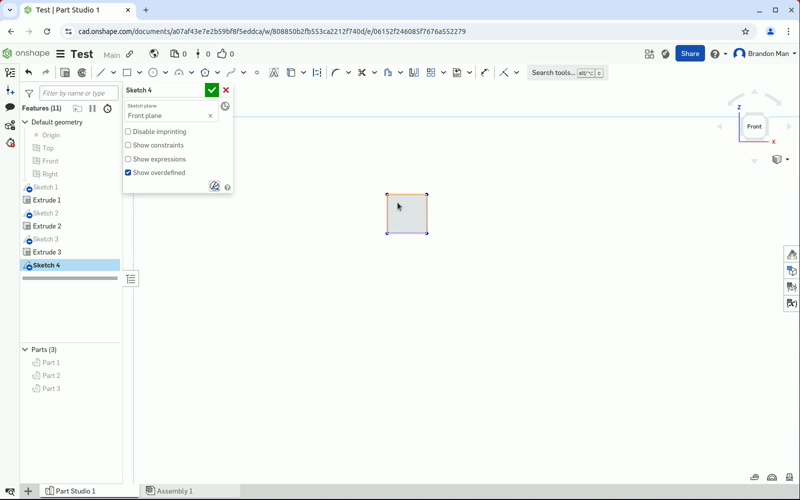
scroll(6)
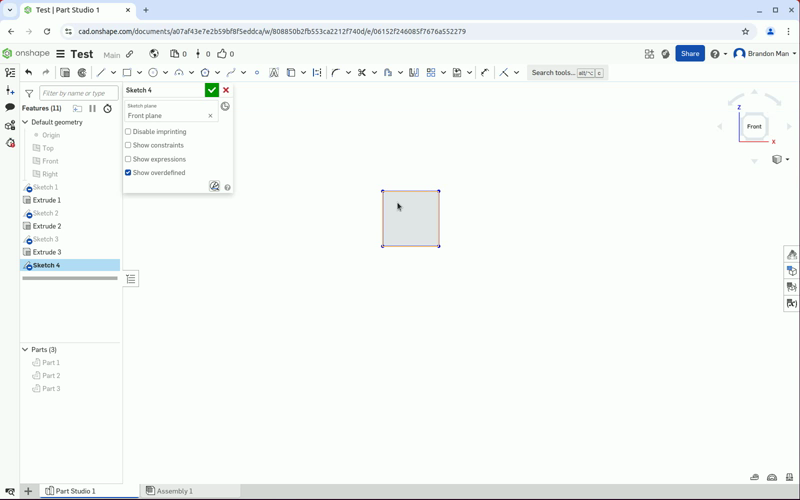
scroll(6)
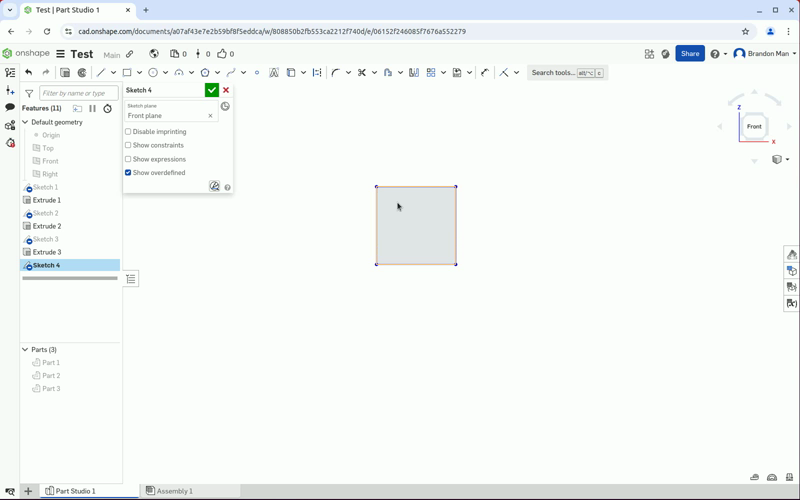
scroll(6)
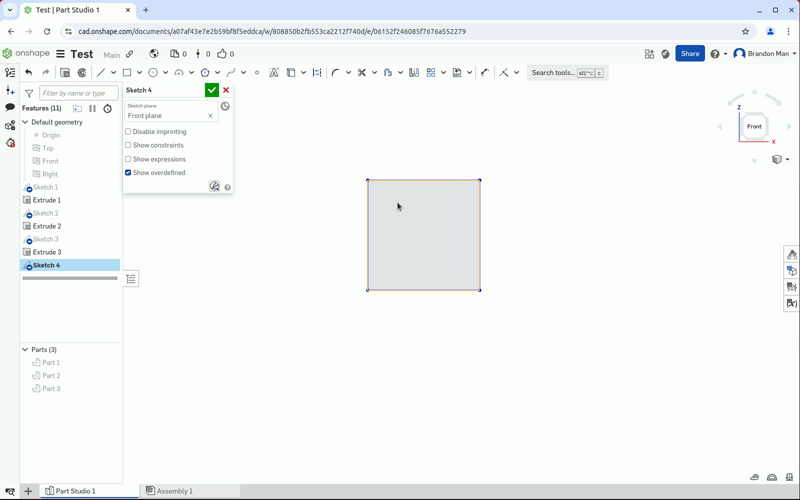
scroll(6)
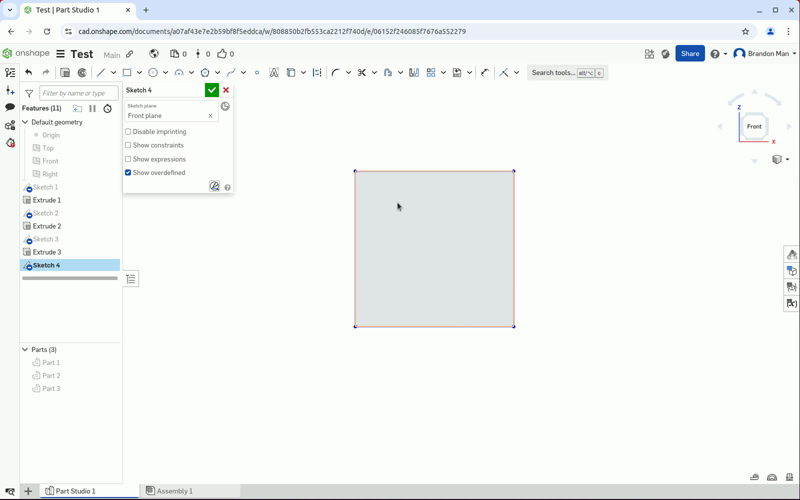
scroll(6)
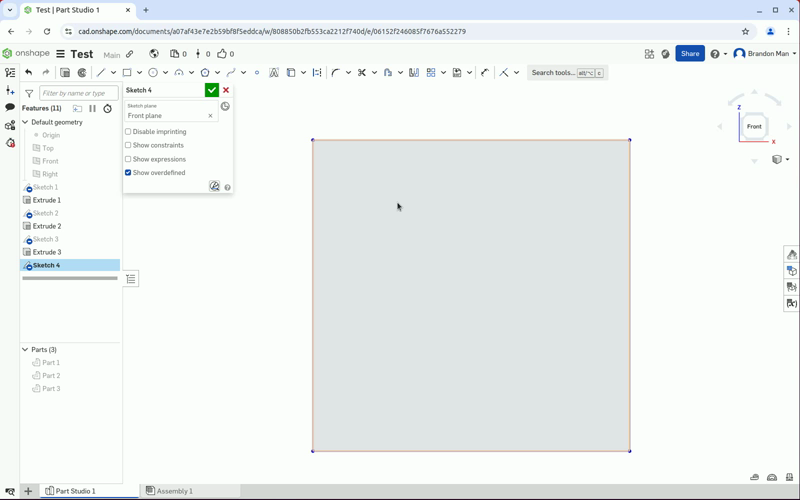
click(397, 202)
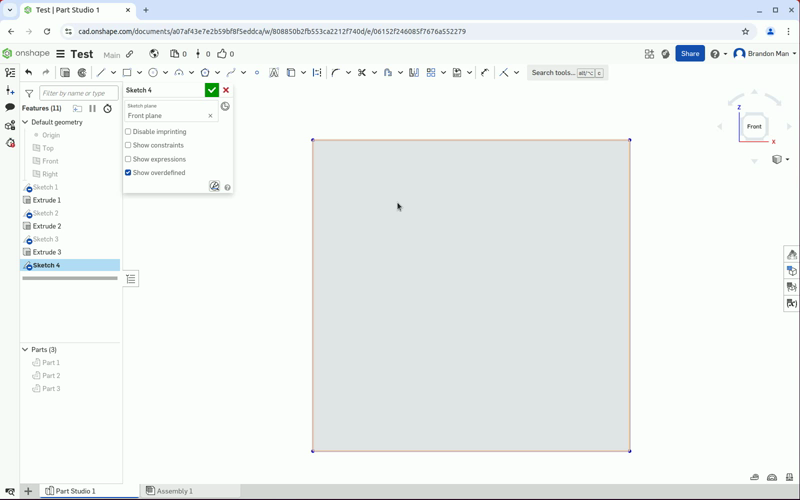
scroll(-6)
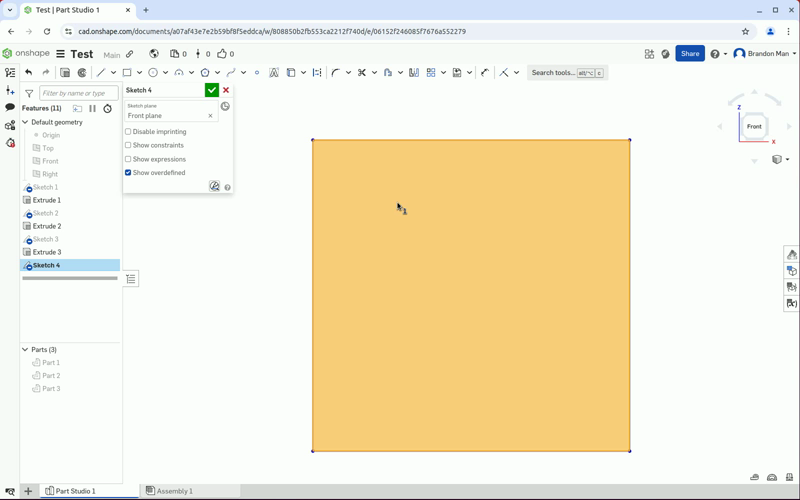
scroll(-6)
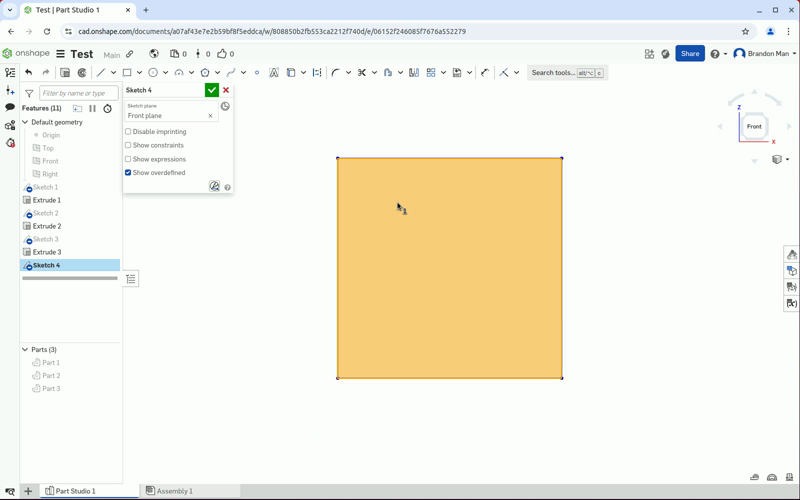
scroll(-6)
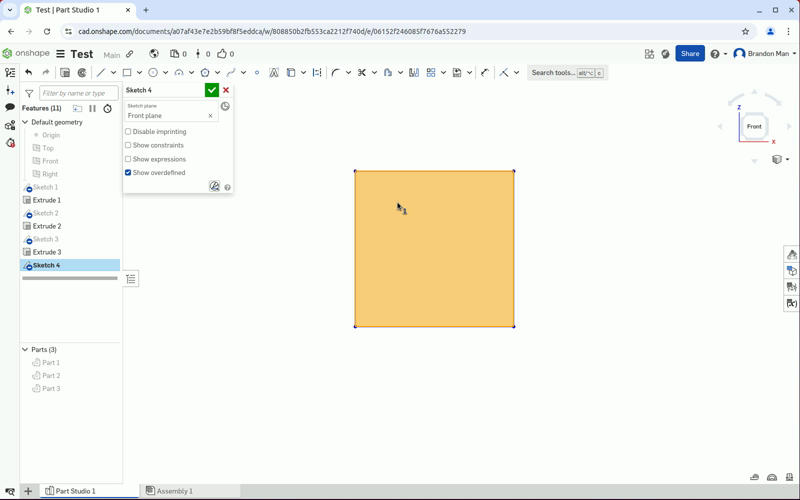
scroll(-6)
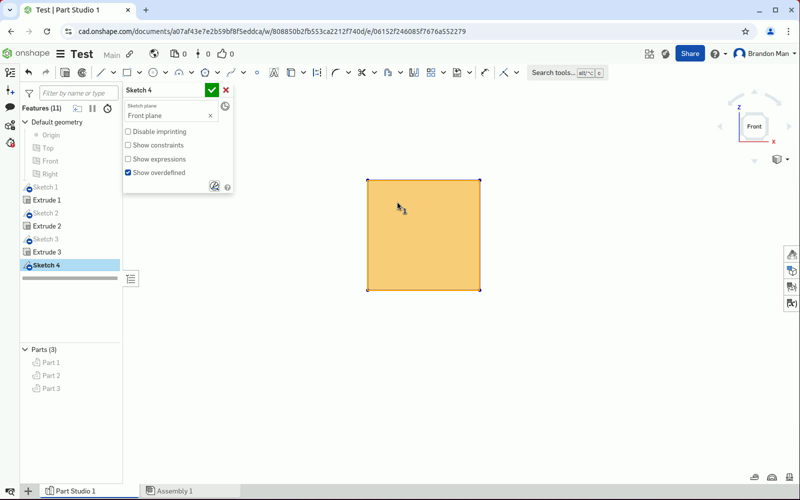
scroll(-6)
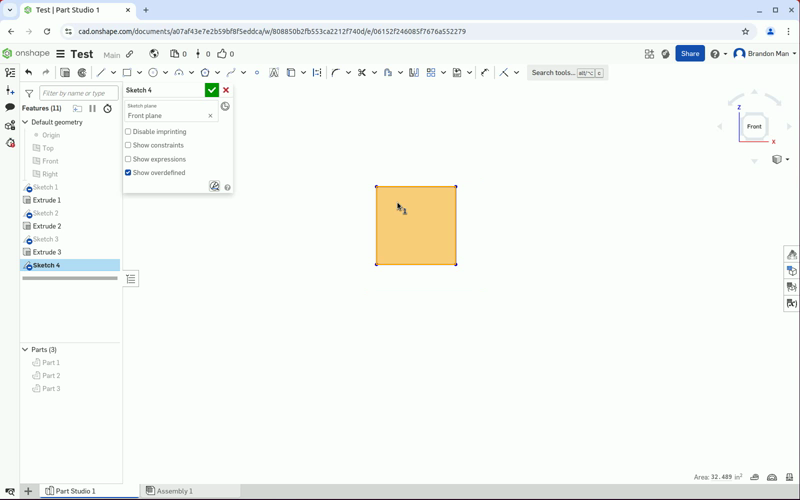
scroll(-6)
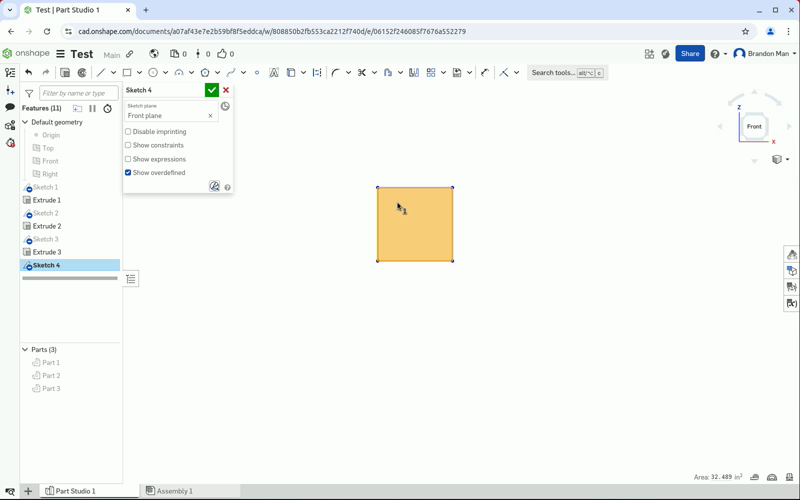
scroll(-6)
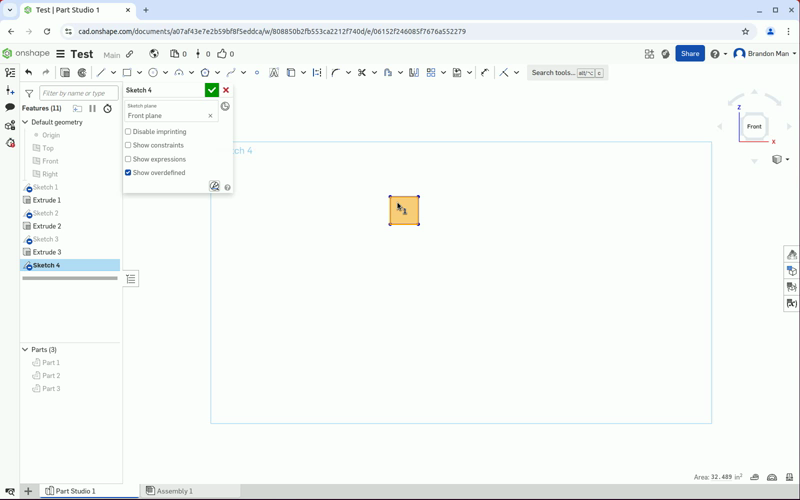
mouse_move(73, 352)
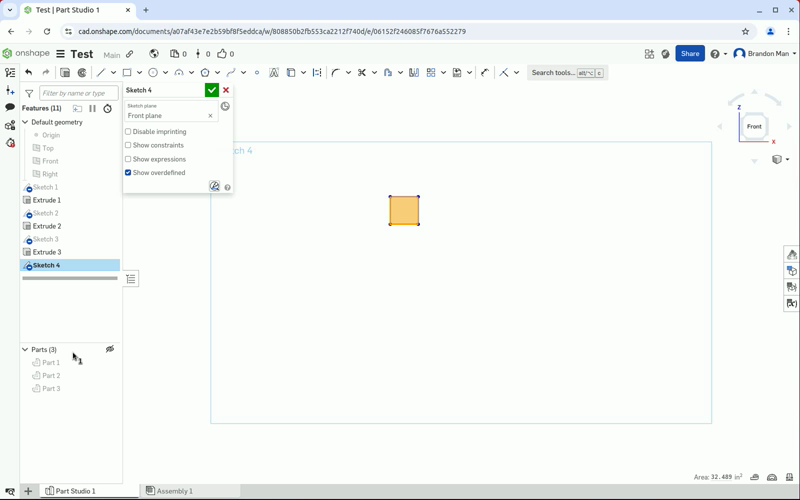
key(shift+y)
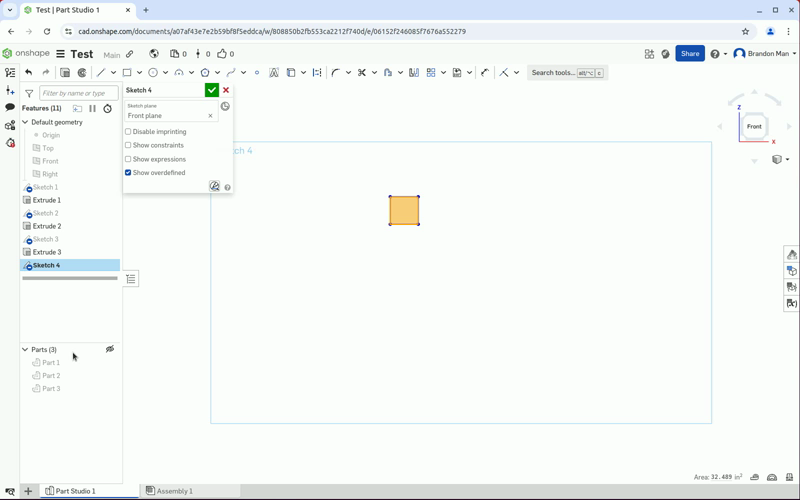
key(shift+e)
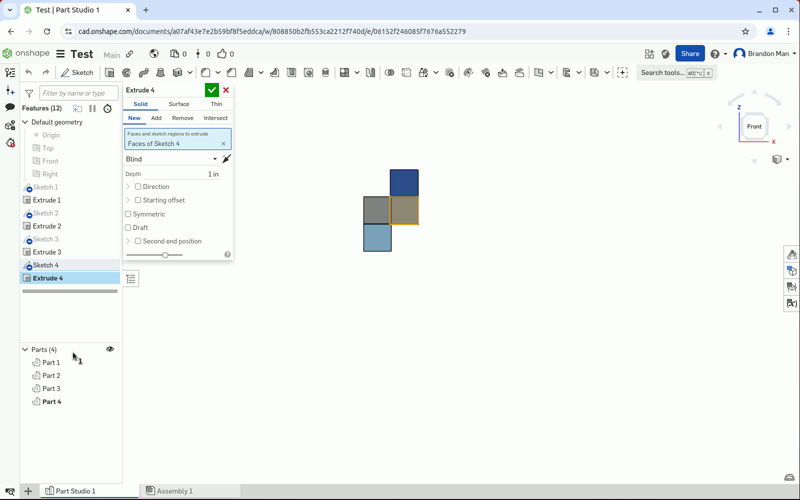
mouse_move(143, 106)
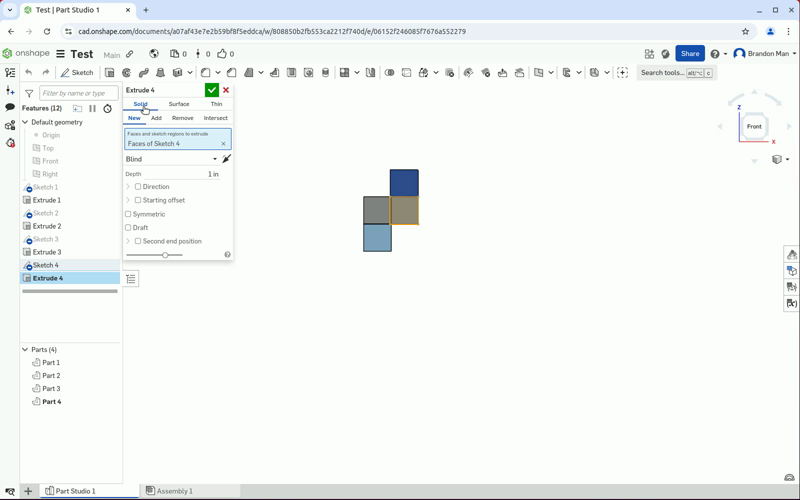
click(143, 106)
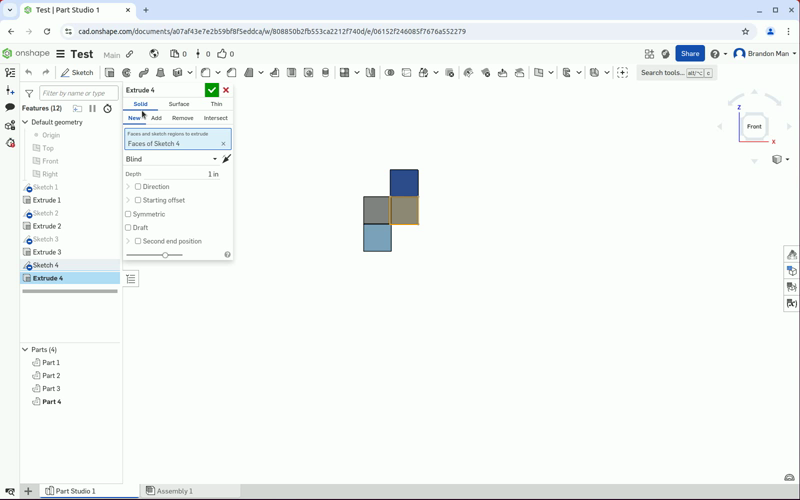
mouse_move(137, 120)
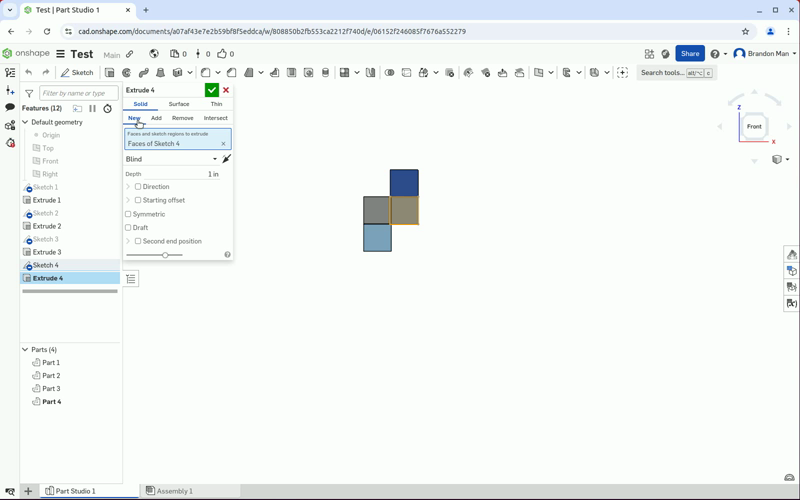
click(137, 120)
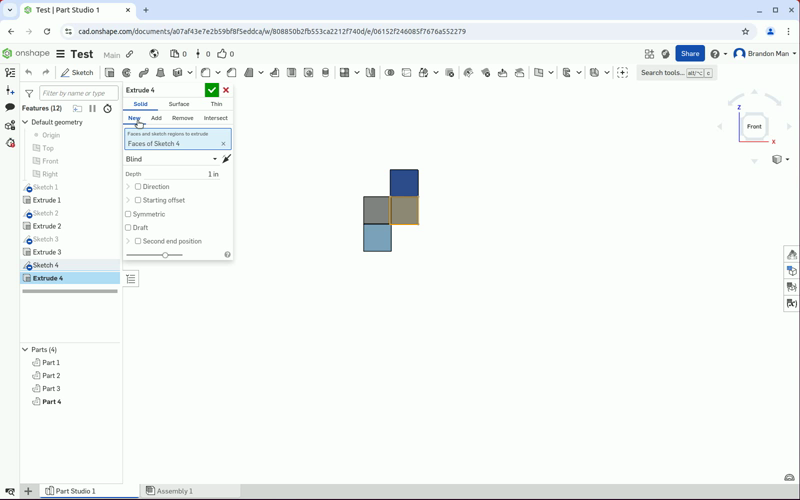
key(tab, 4)
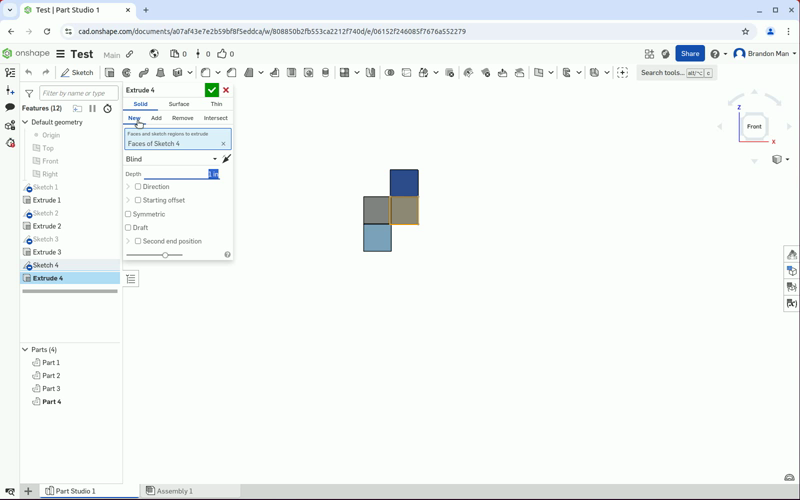
text(16.368)
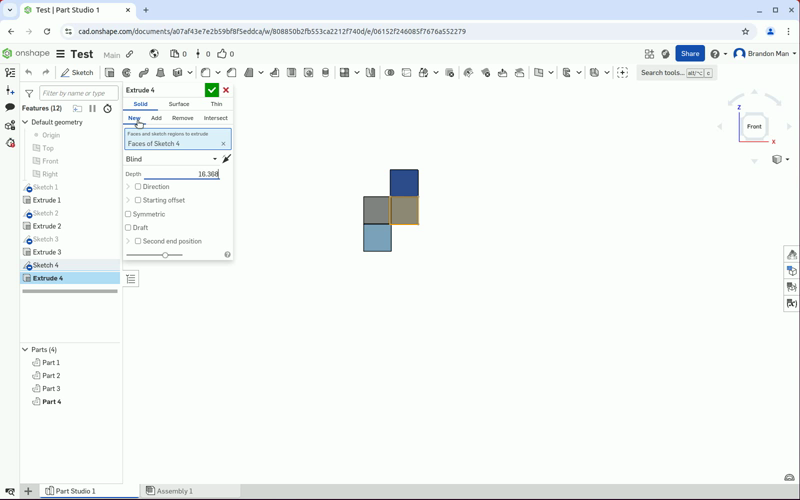
key(tab, 3)
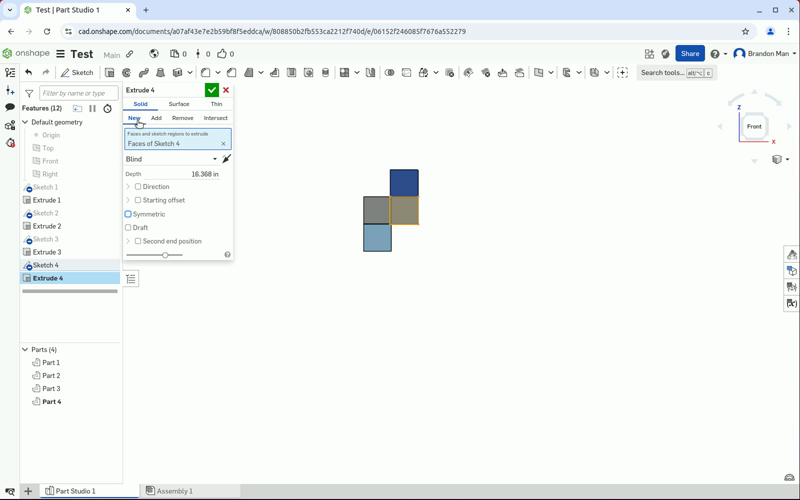
key(space)
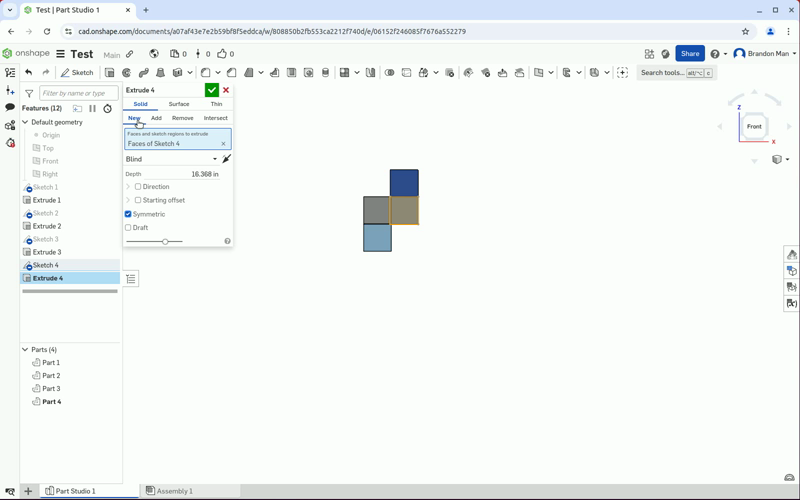
key(enter)
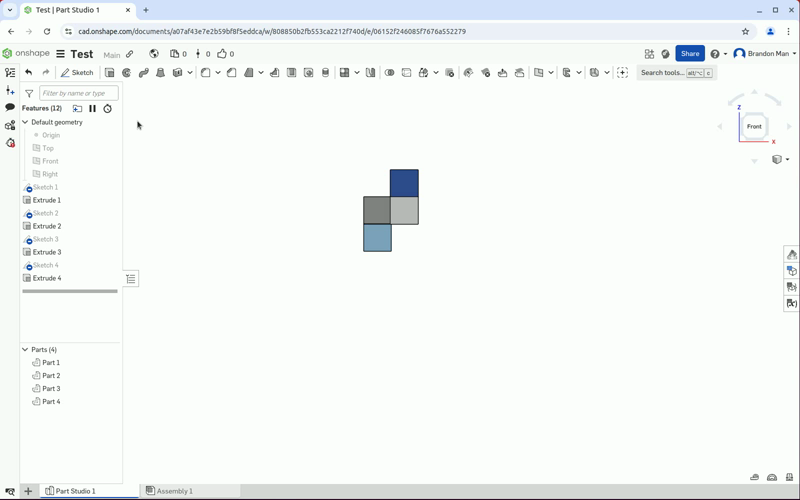
key(shift+h)
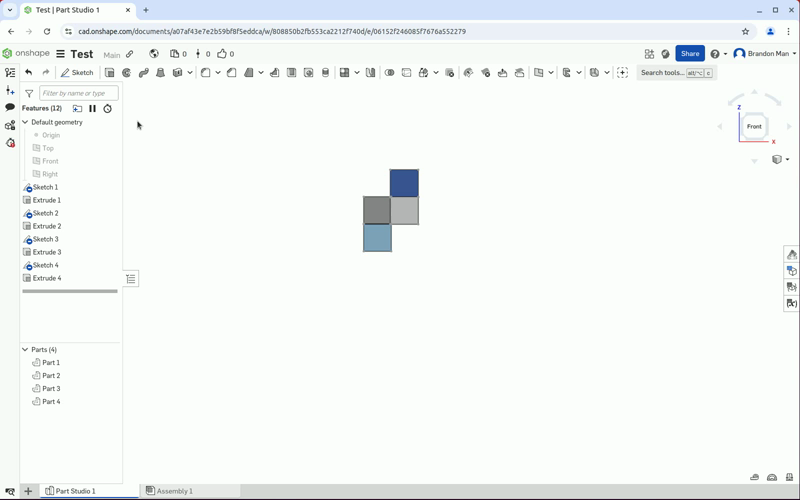
key(shift+h)
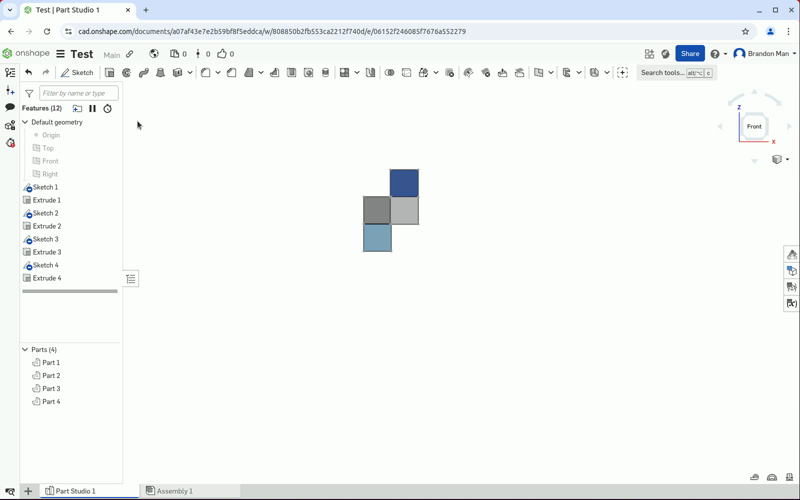
key(shift+7)
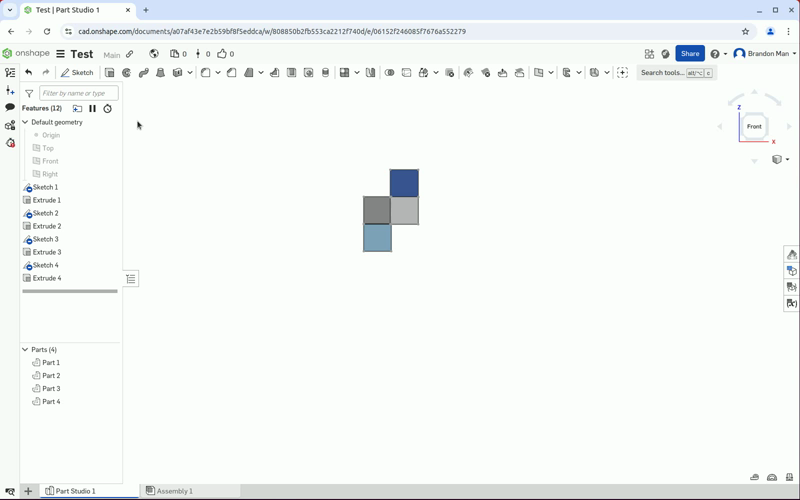
key(left, 2)
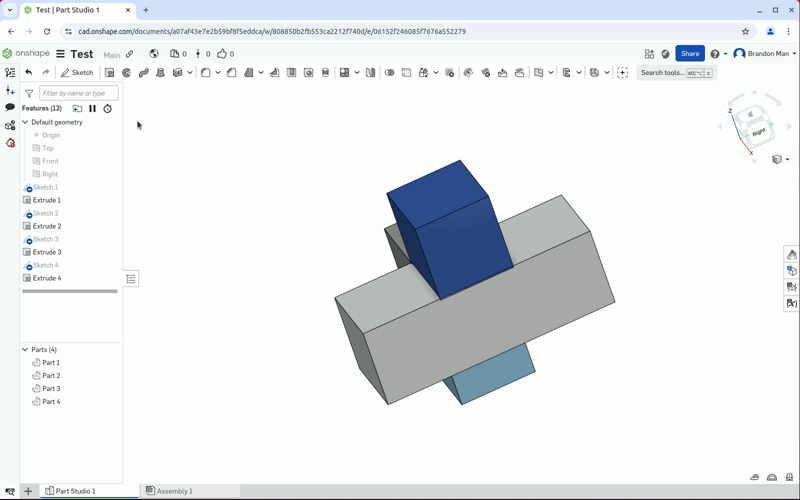
key(down, 2)
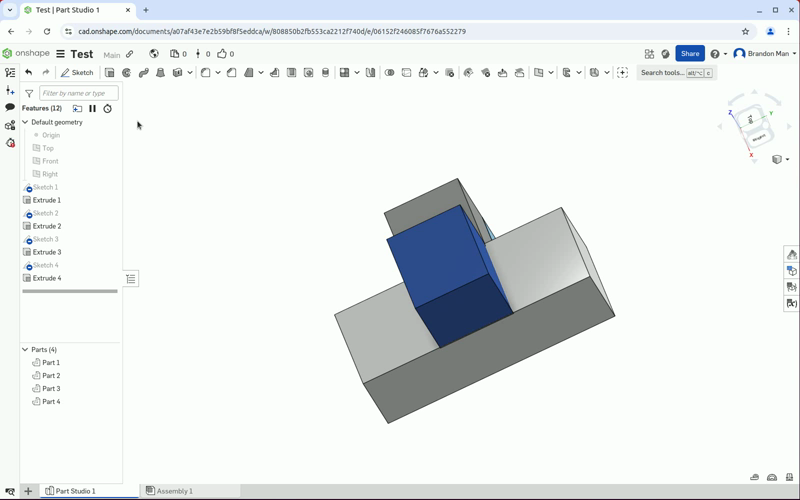
key(up, 2)
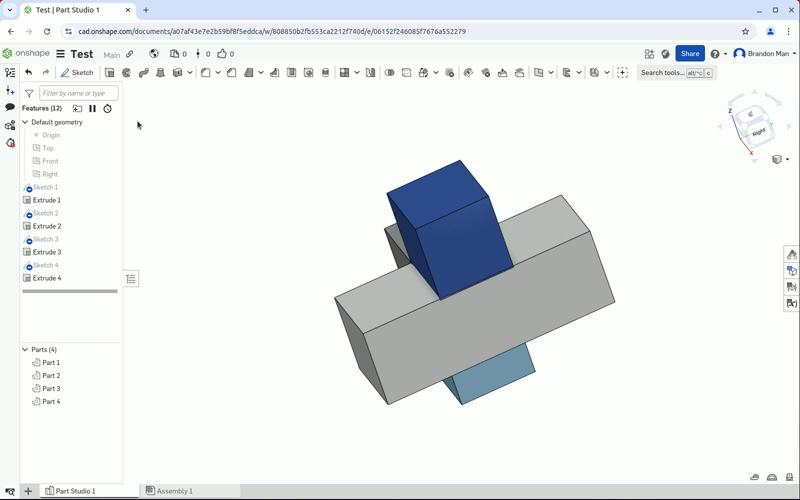
key(right, 2)
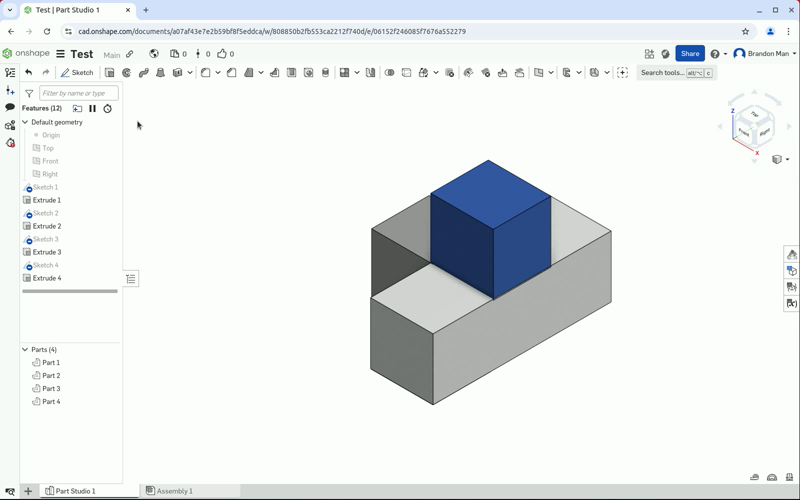
mouse_move(73, 189)
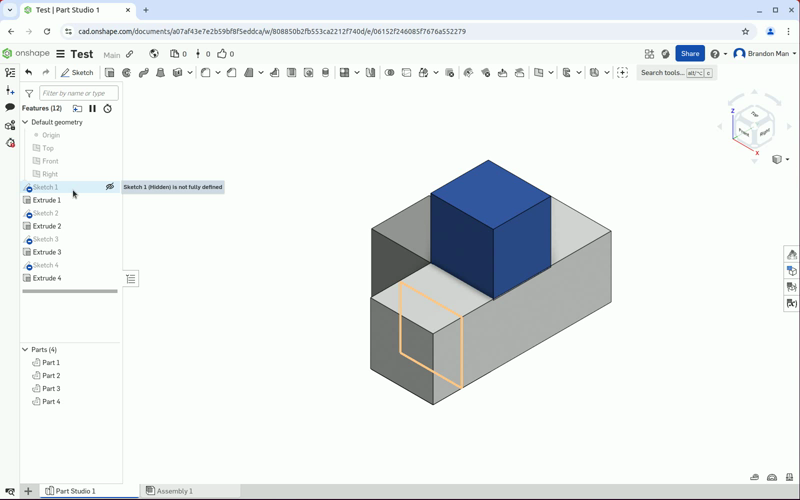
click(73, 189)